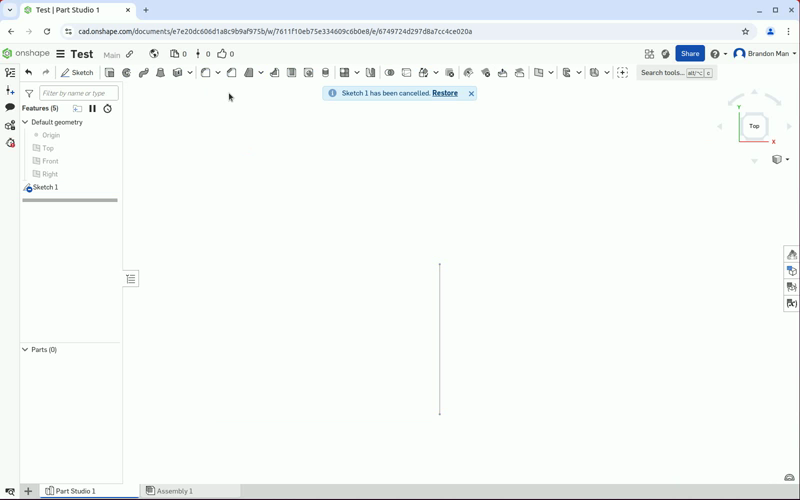
key(shift+h)
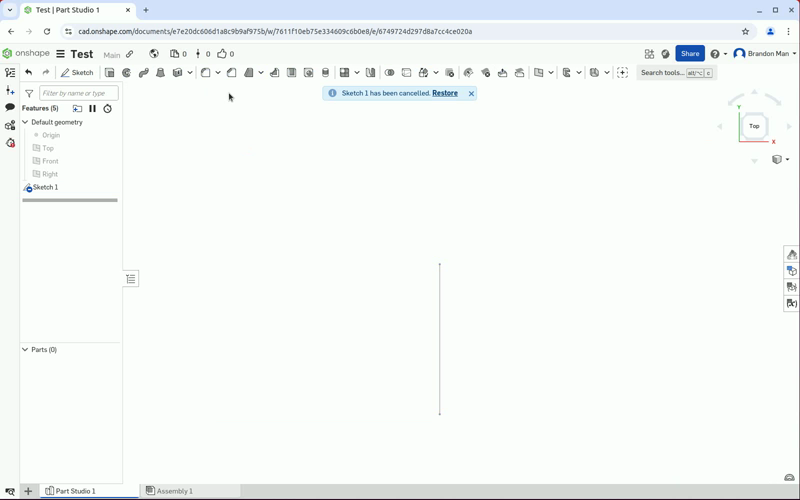
key(shift+s)
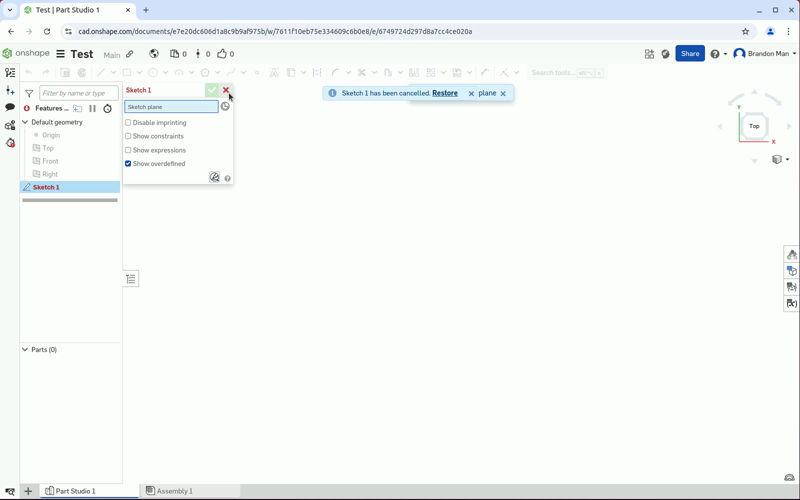
mouse_move(73, 150)
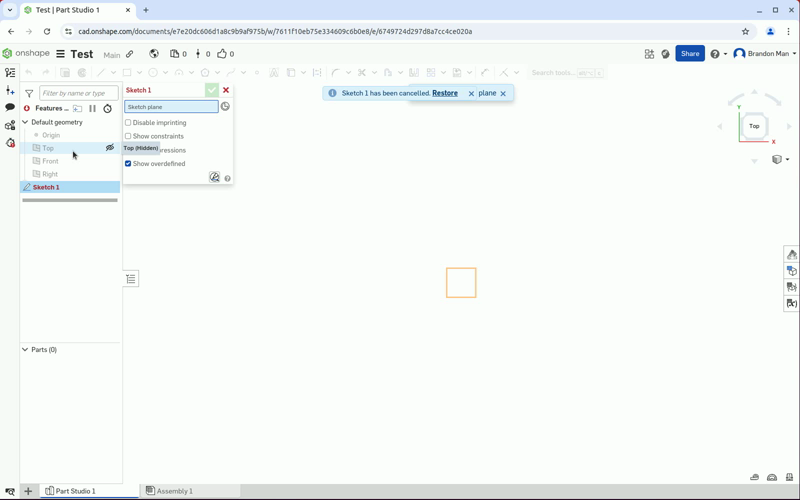
click(73, 150)
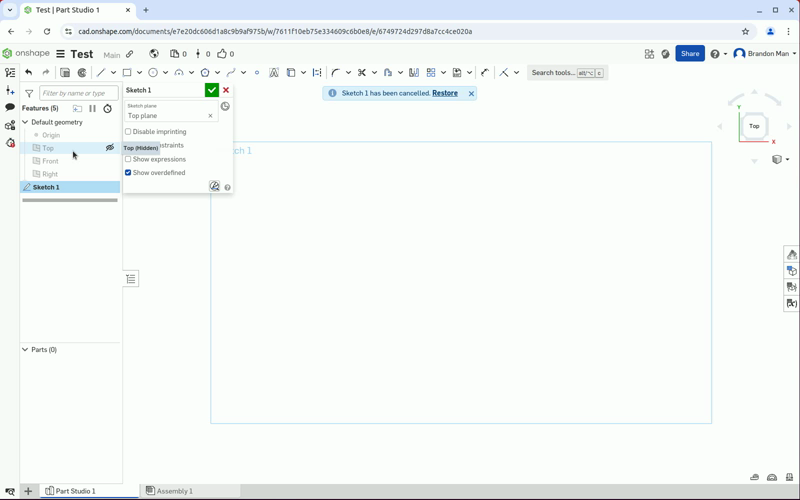
mouse_move(73, 352)
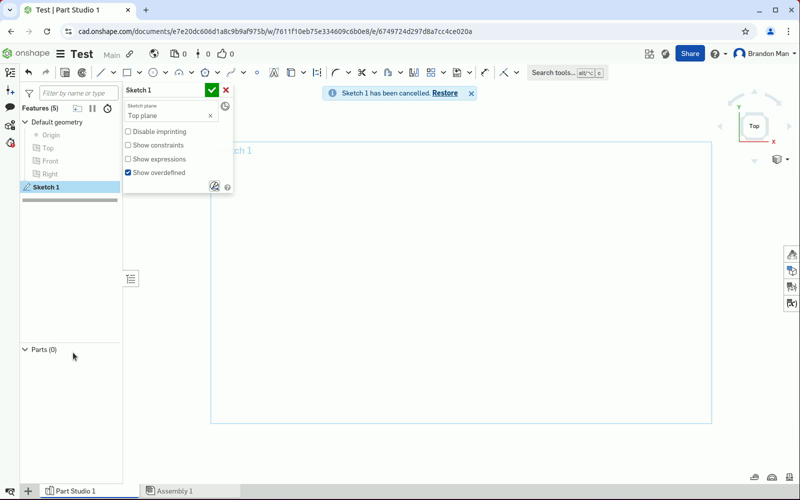
key(y)
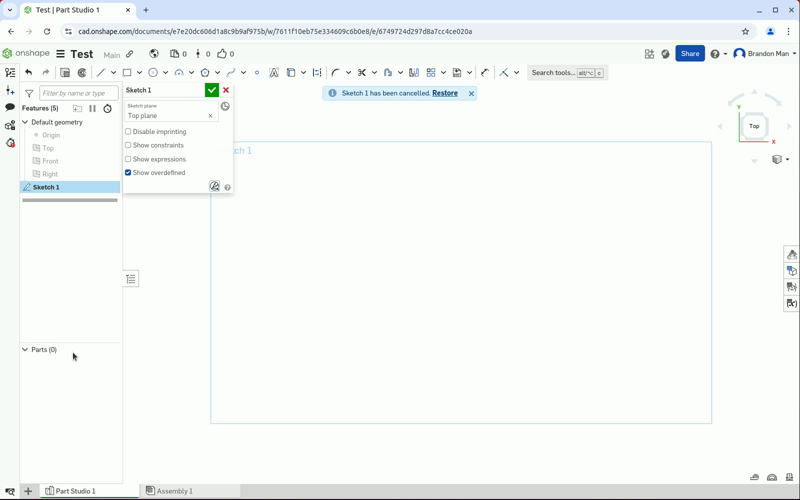
key(l)
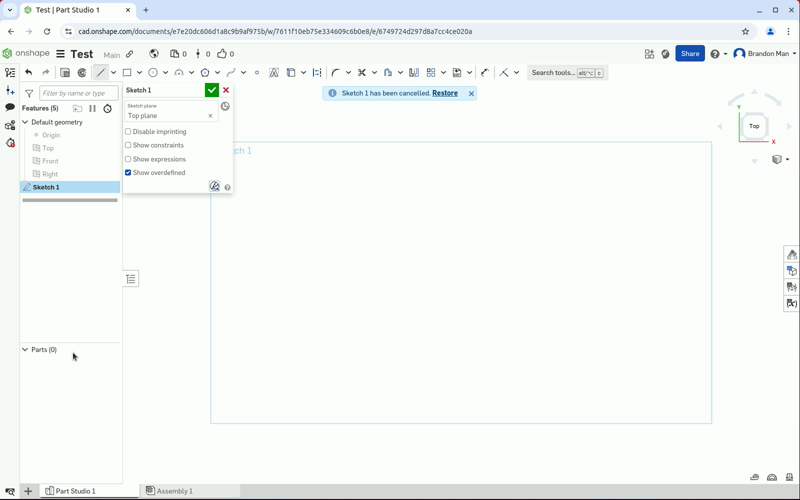
key_down(shift)
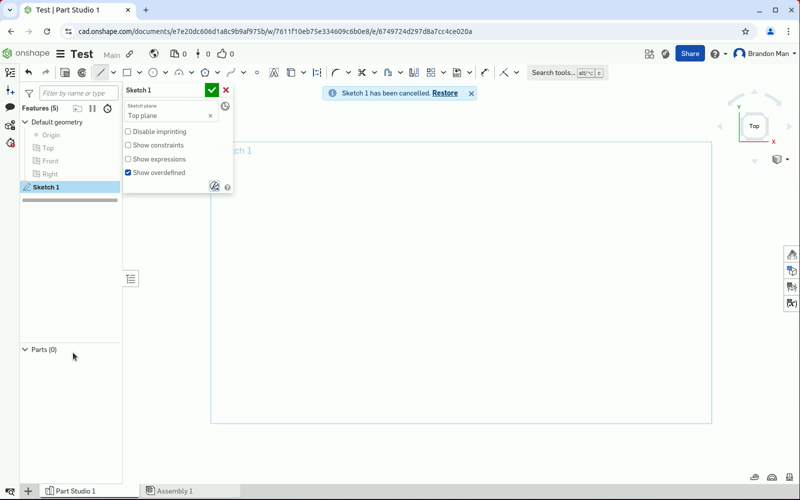
mouse_move(350, 374)
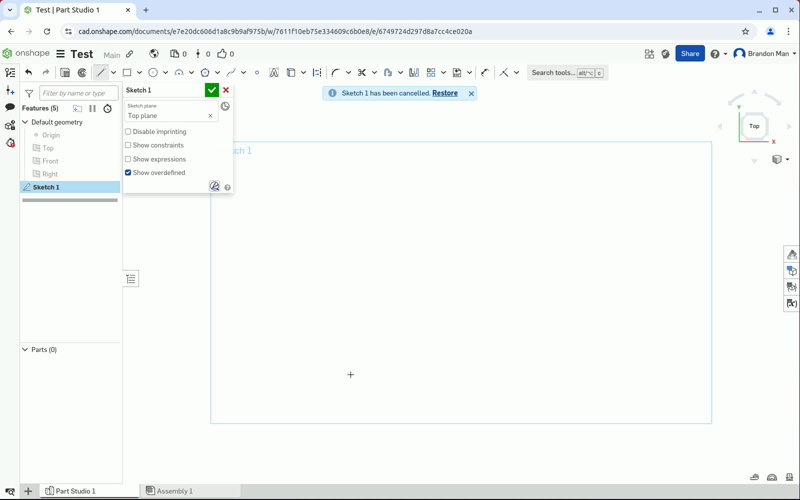
click(350, 374)
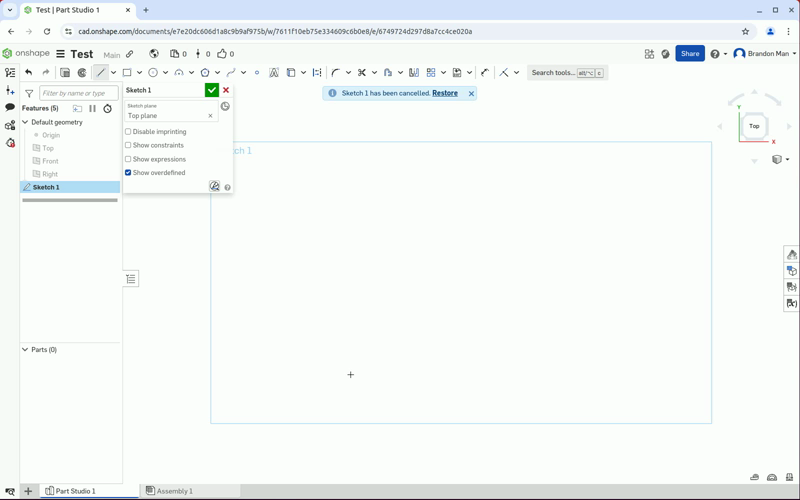
key_up(shift)
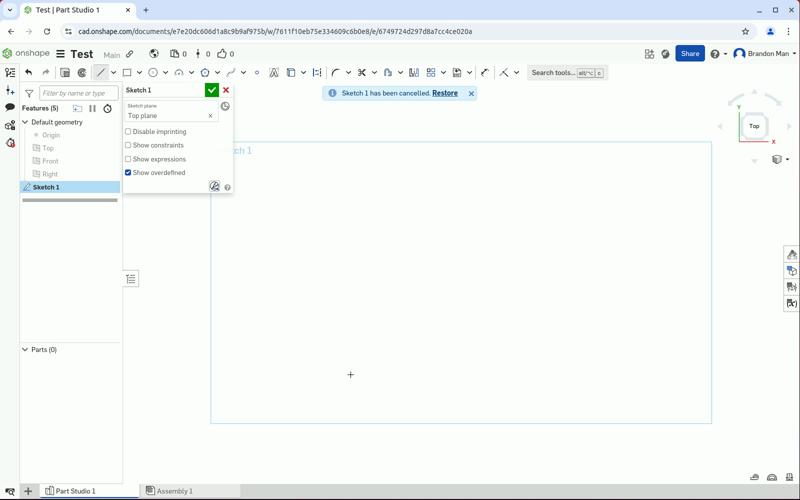
key_down(shift)
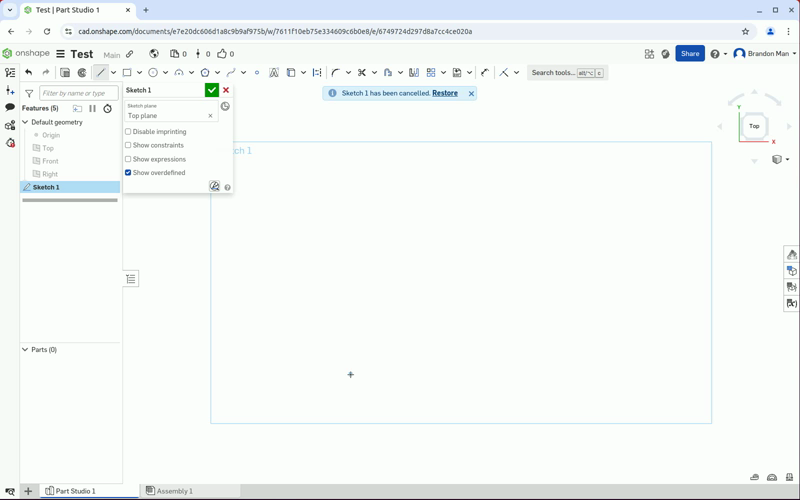
mouse_move(570, 374)
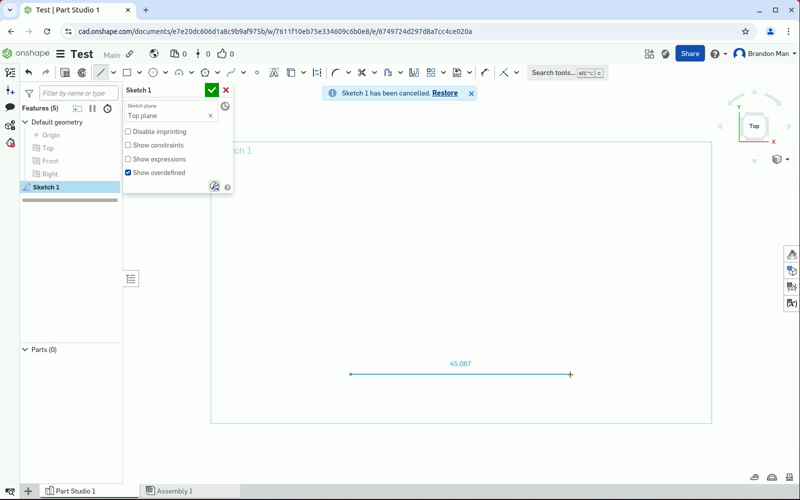
click(570, 374)
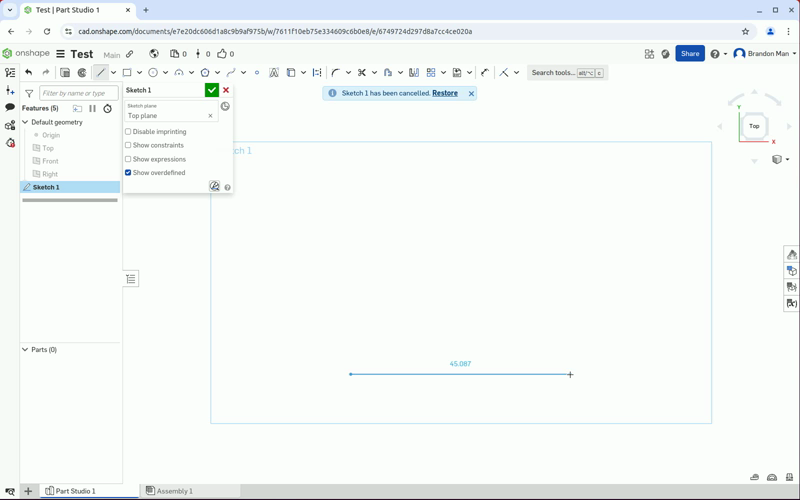
key_up(shift)
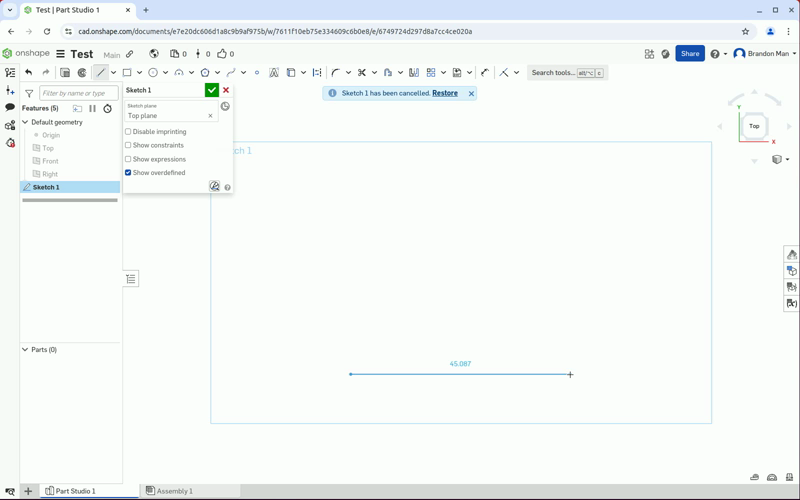
key_down(shift)
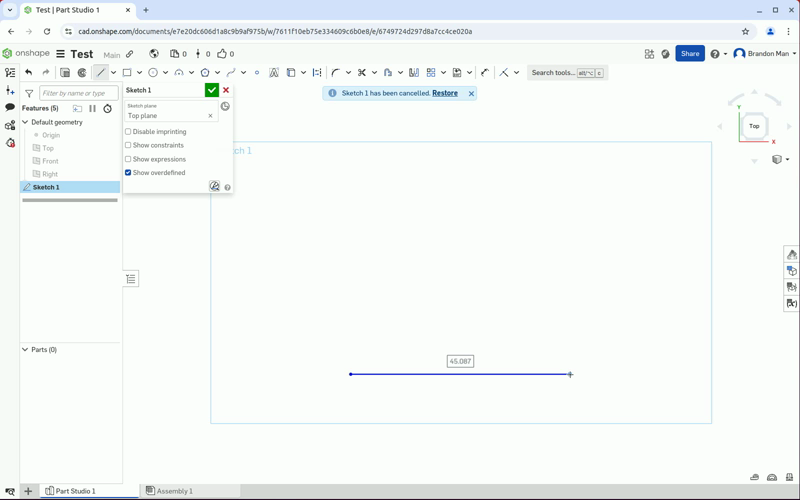
mouse_move(570, 192)
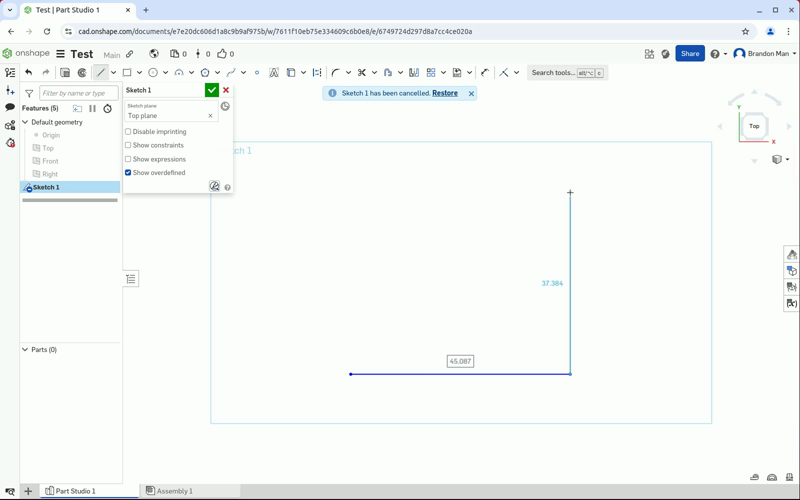
click(570, 192)
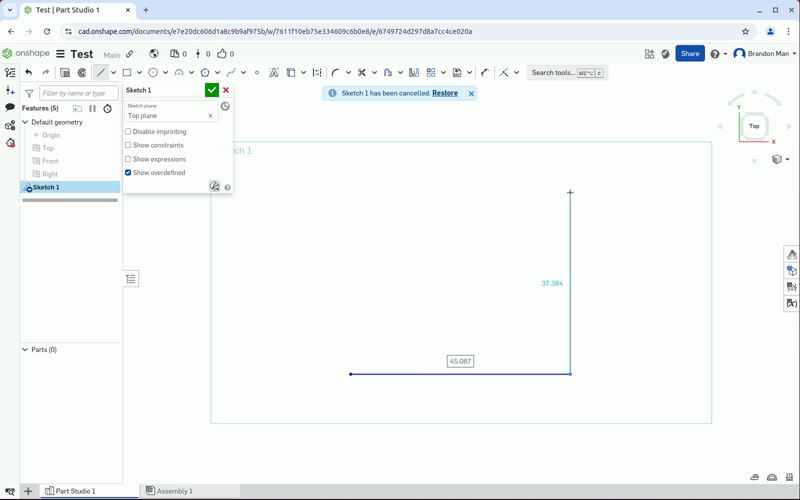
key_up(shift)
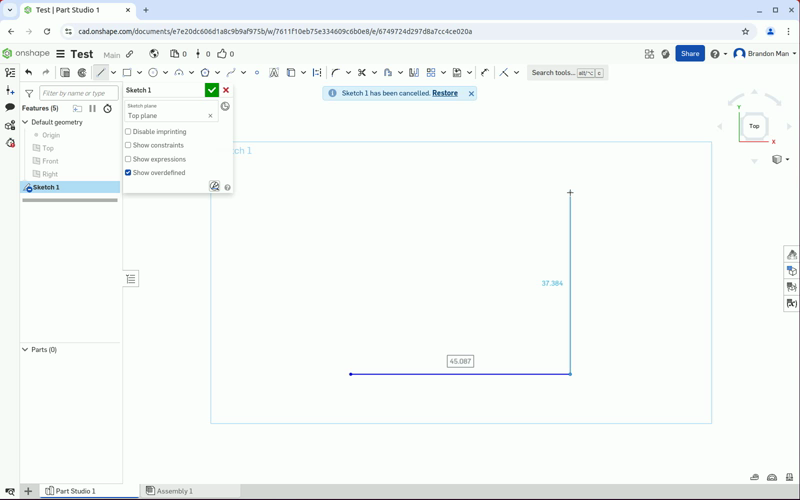
key_down(shift)
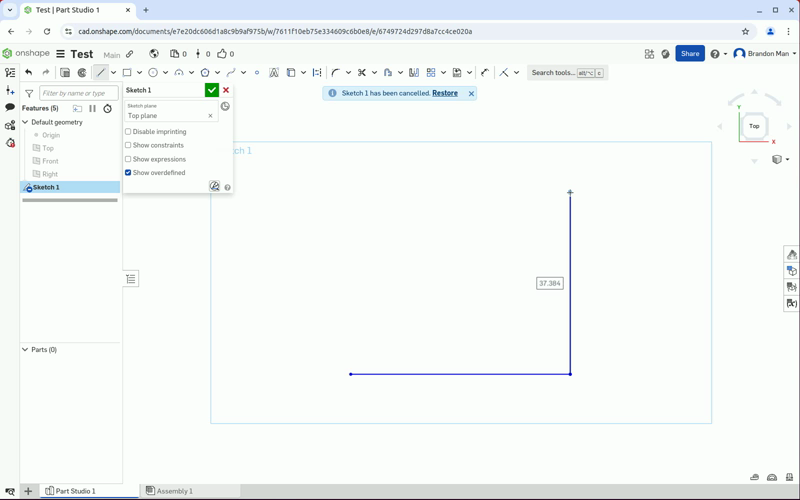
mouse_move(350, 192)
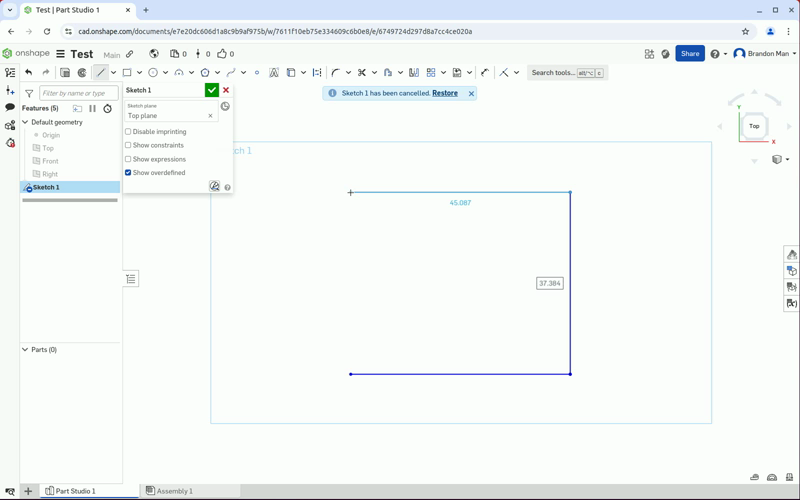
click(350, 192)
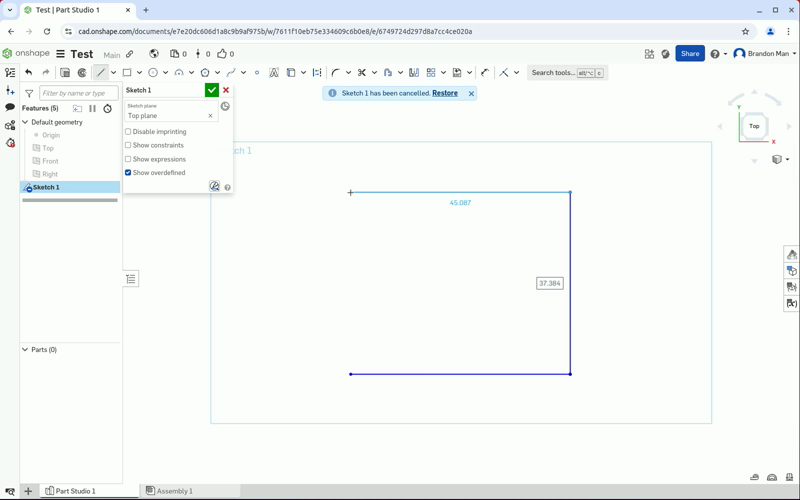
key_up(shift)
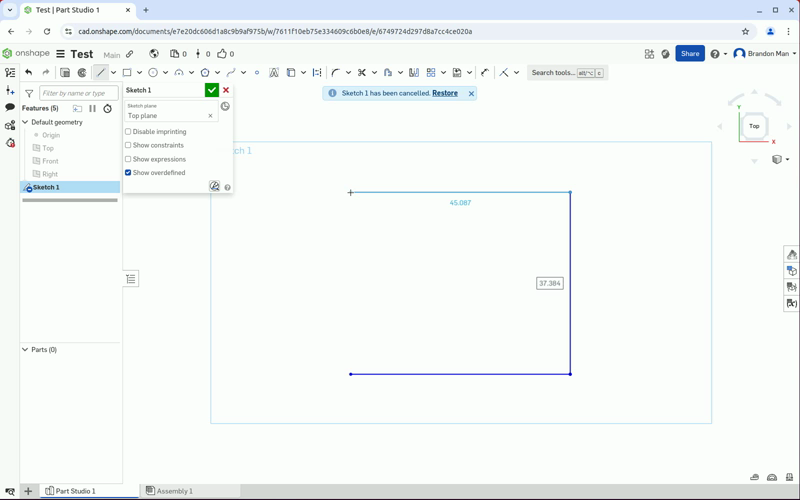
key_down(shift)
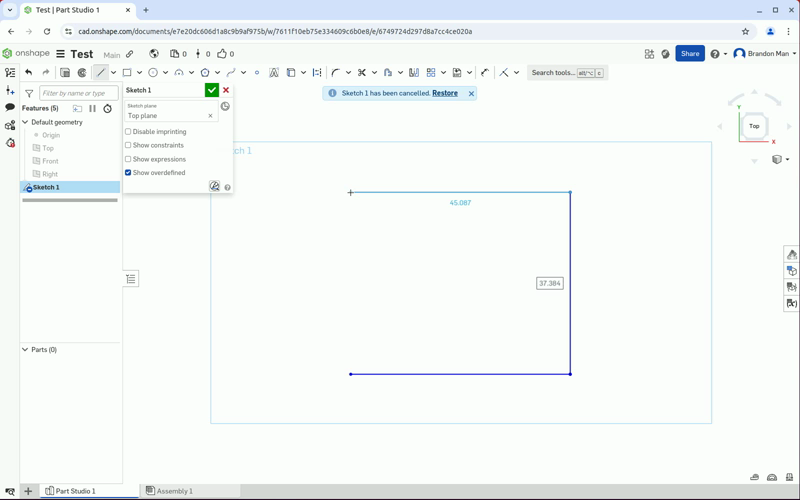
mouse_move(350, 374)
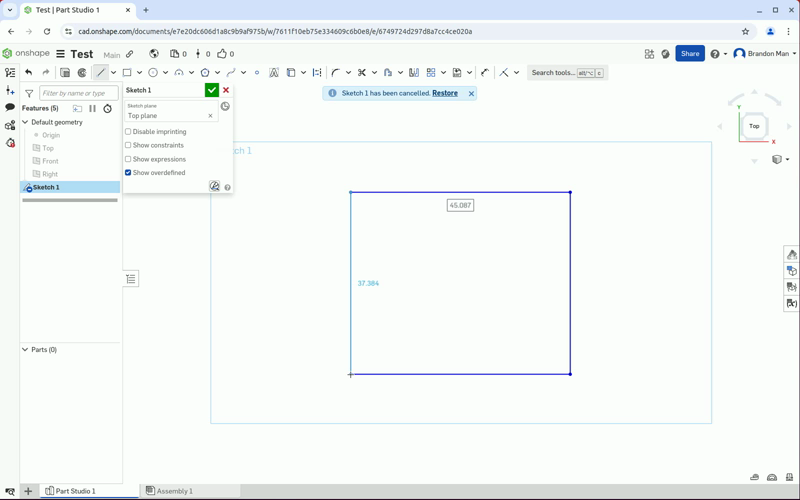
key_up(shift)
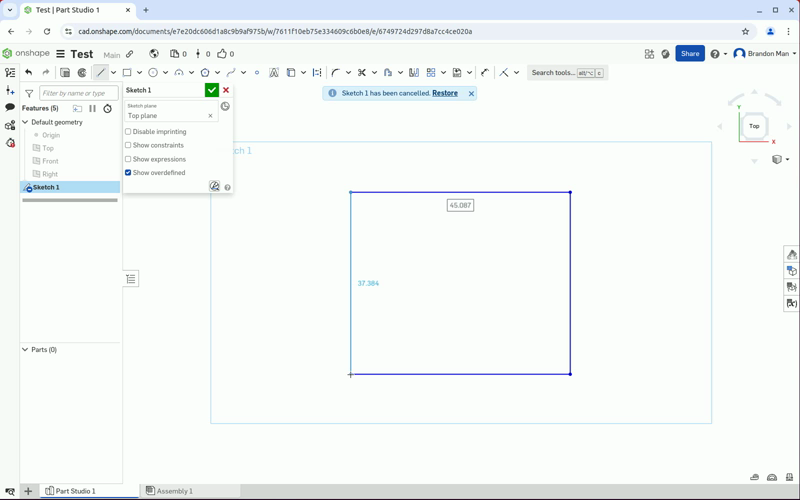
click(350, 374)
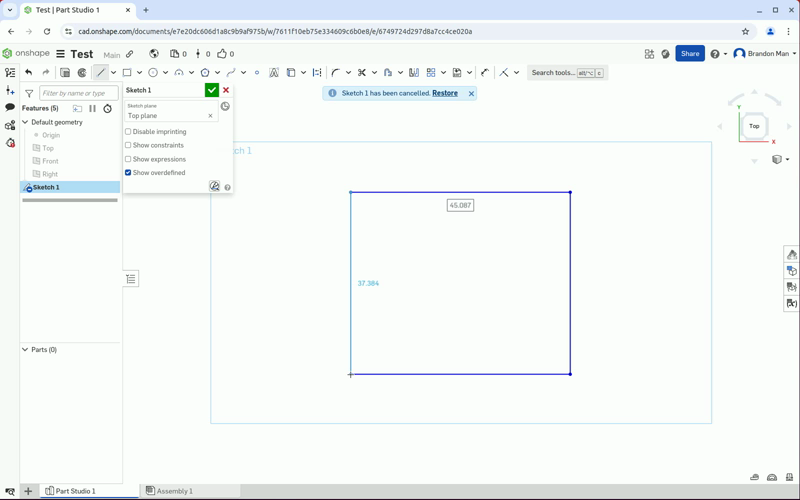
key(esc)
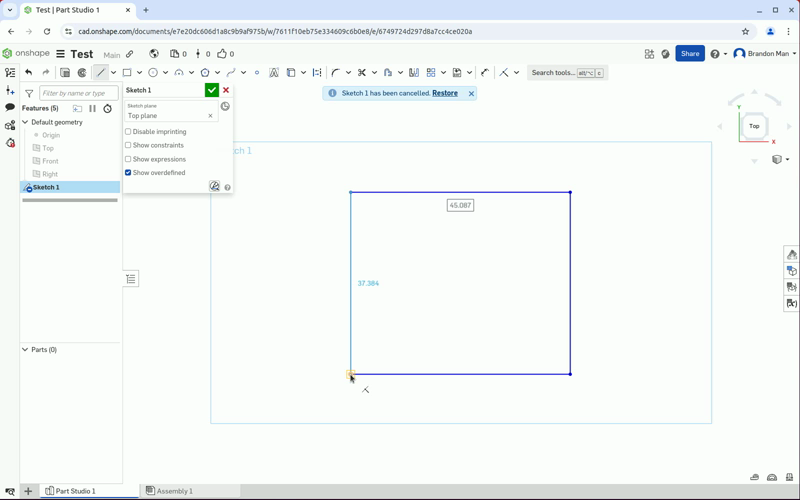
mouse_move(513, 343)
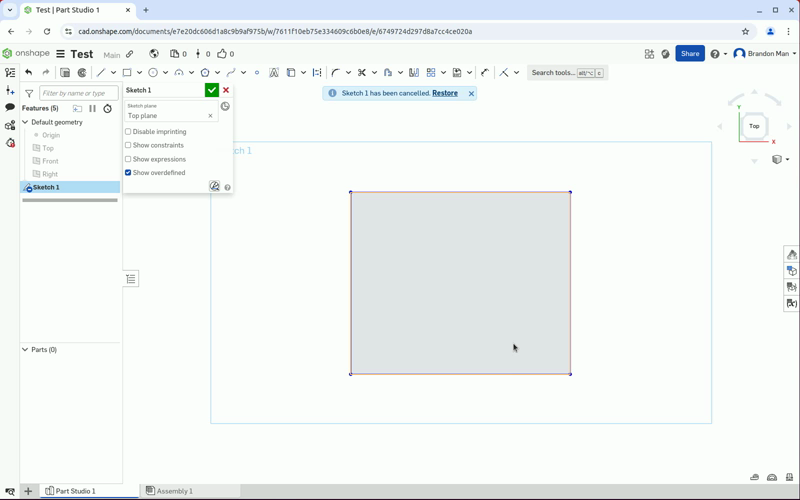
click(513, 343)
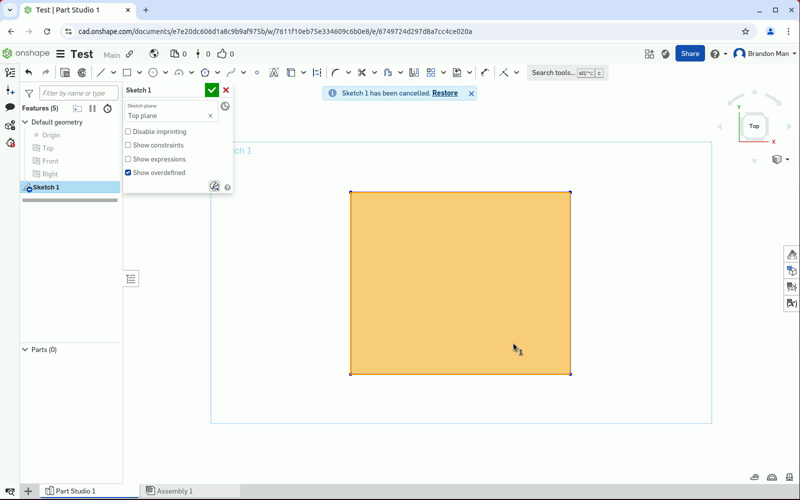
mouse_move(73, 352)
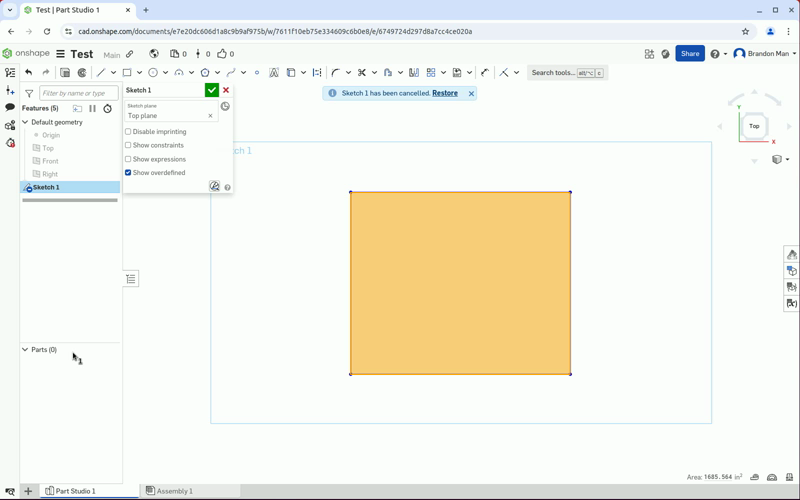
key(shift+y)
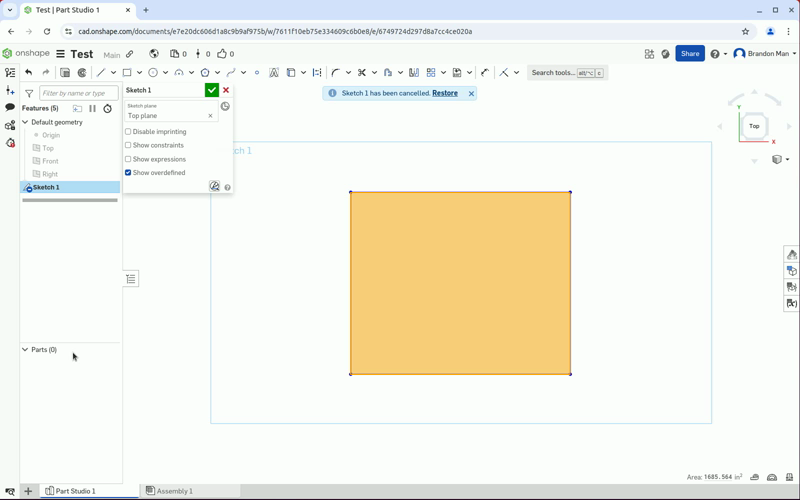
key(shift+e)
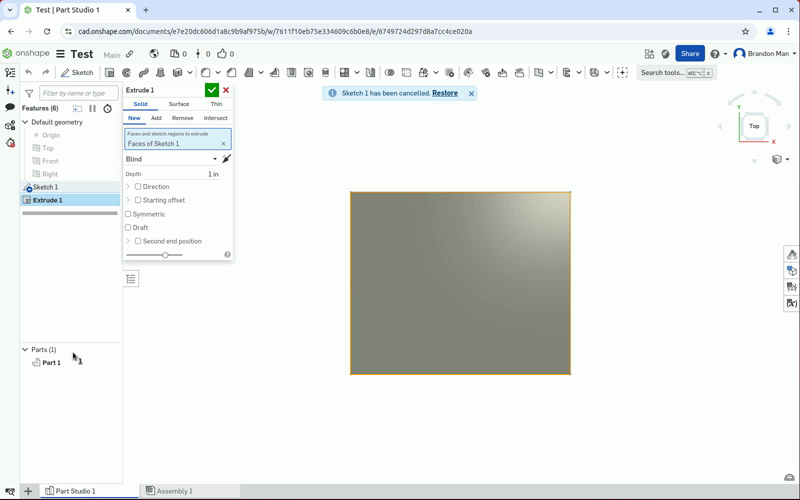
mouse_move(143, 106)
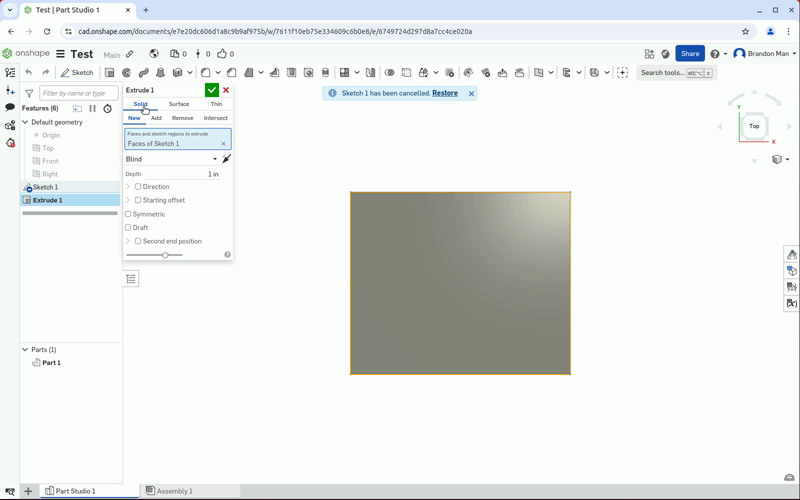
click(143, 106)
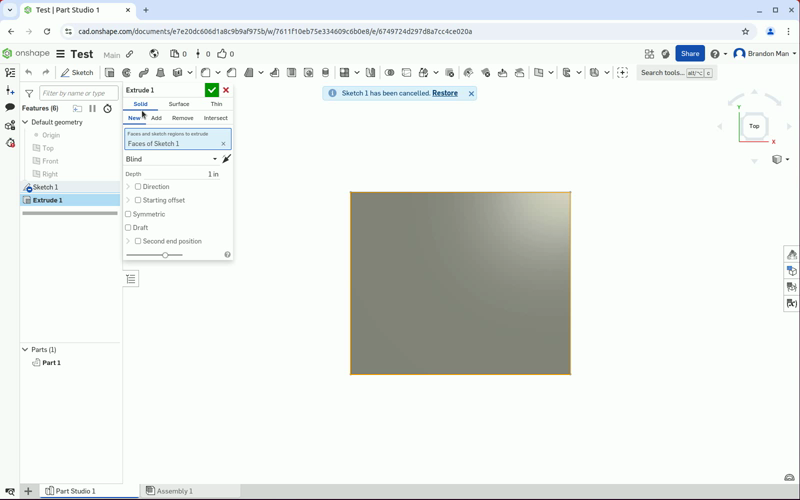
mouse_move(137, 120)
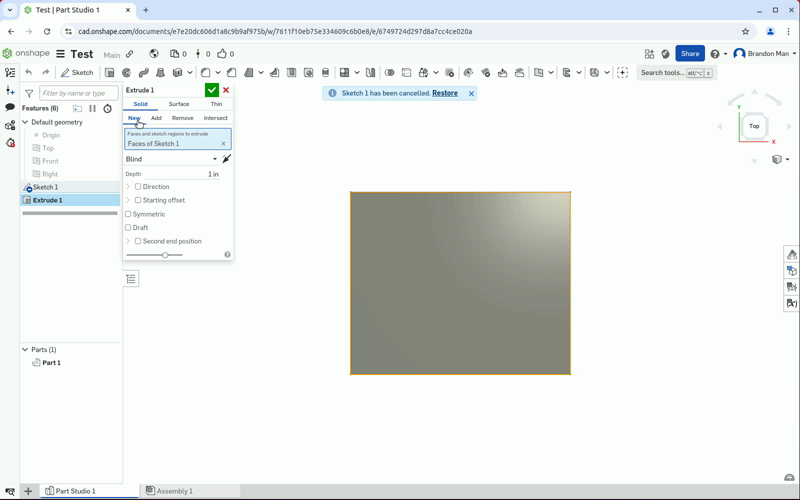
click(137, 120)
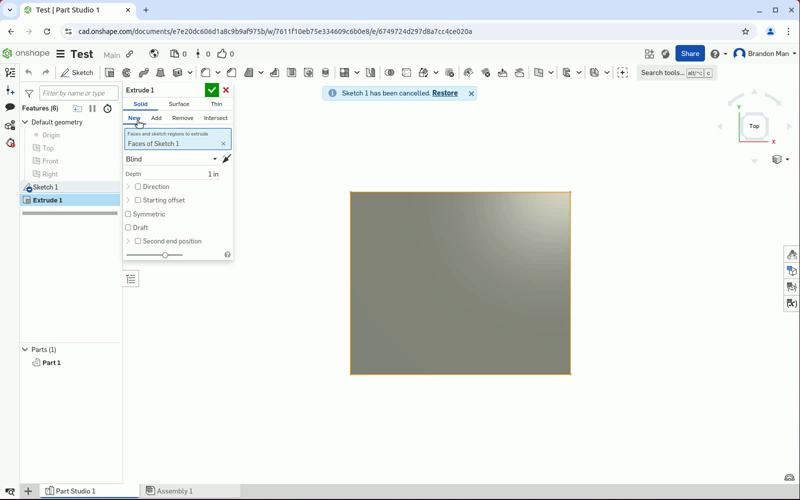
key(tab, 4)
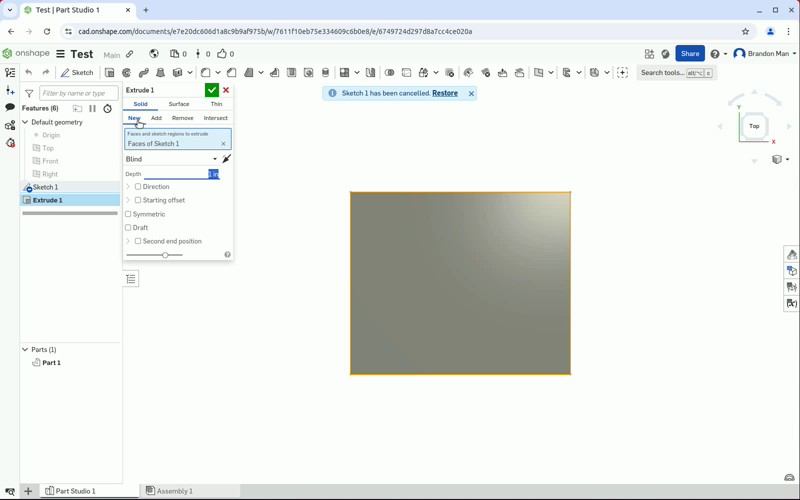
text(0.481)
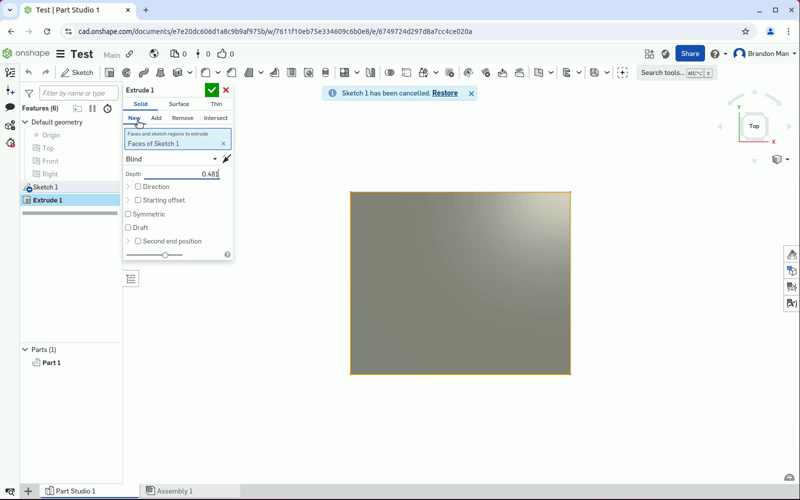
key(enter)
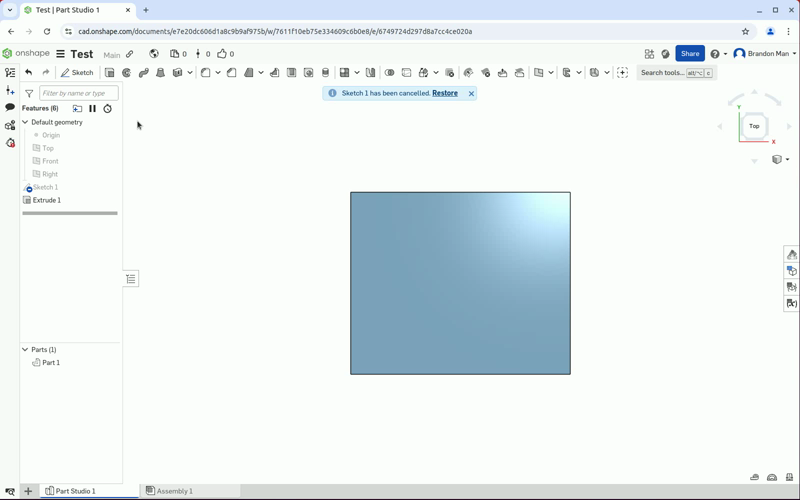
key(shift+h)
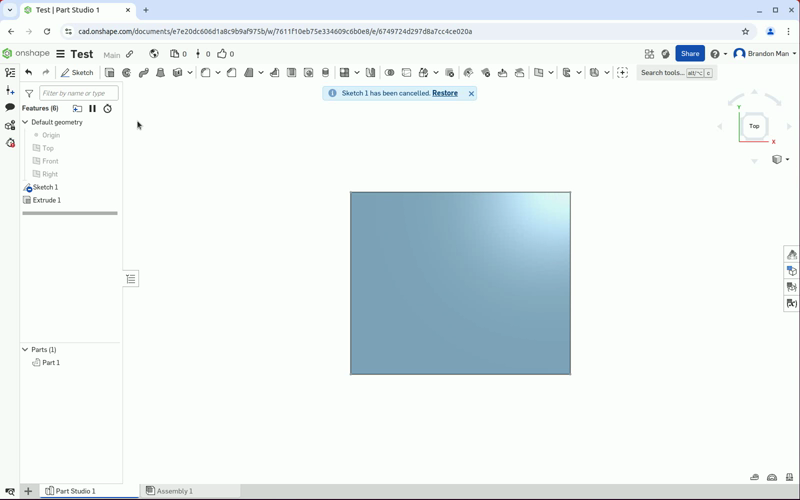
key(shift+h)
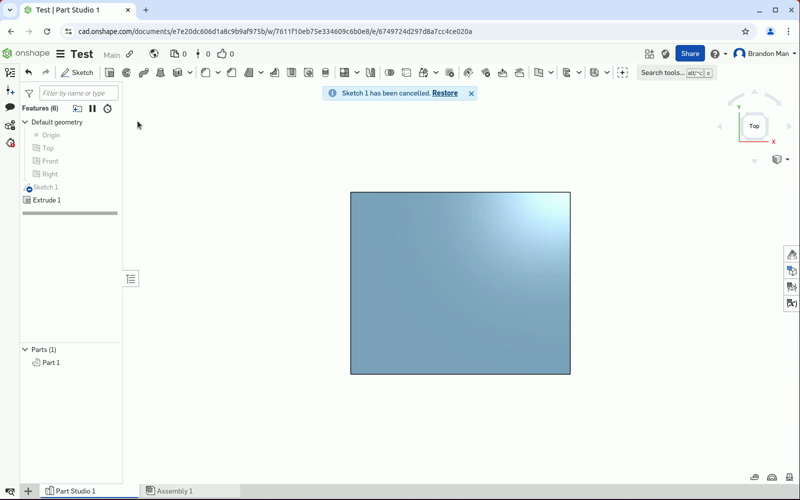
mouse_move(73, 189)
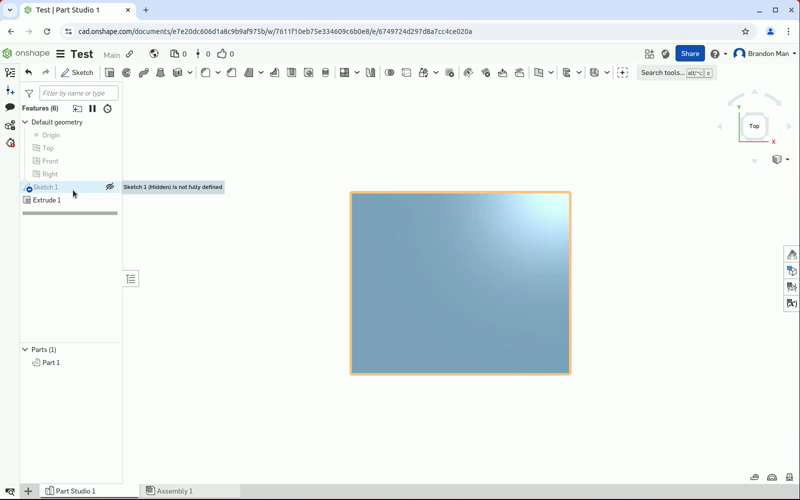
click(73, 189)
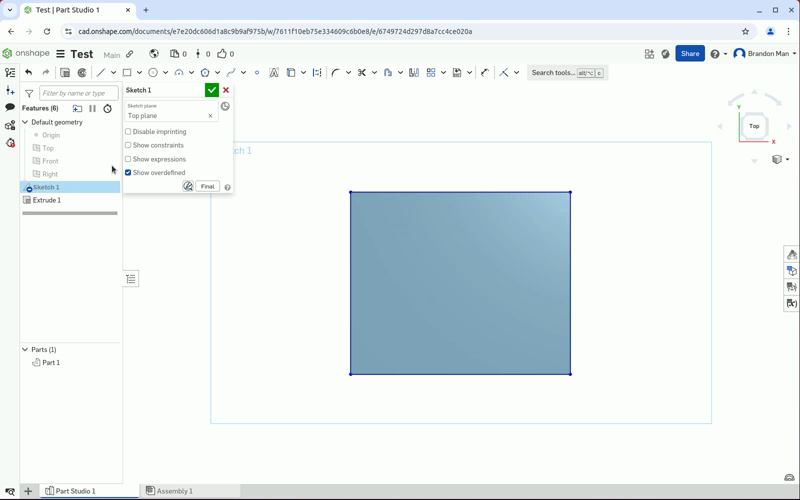
mouse_move(229, 92)
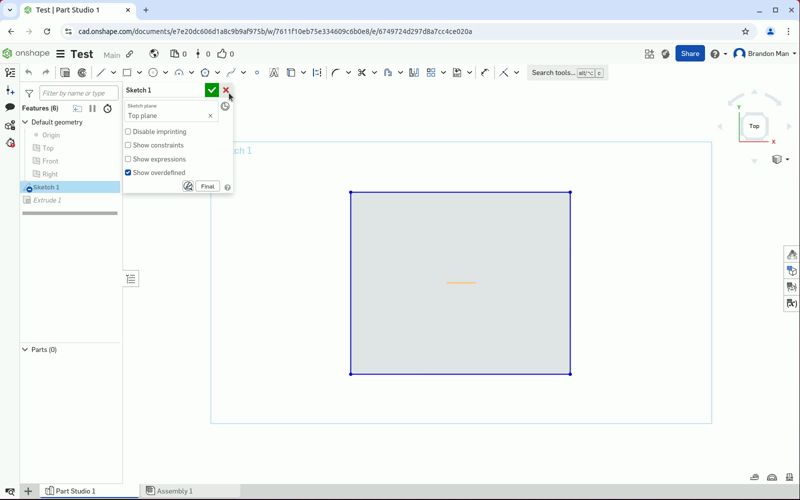
click(229, 92)
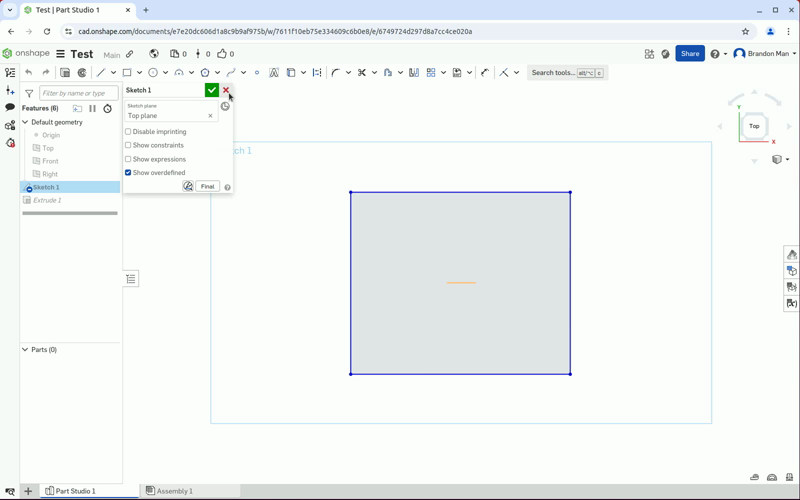
key(shift+s)
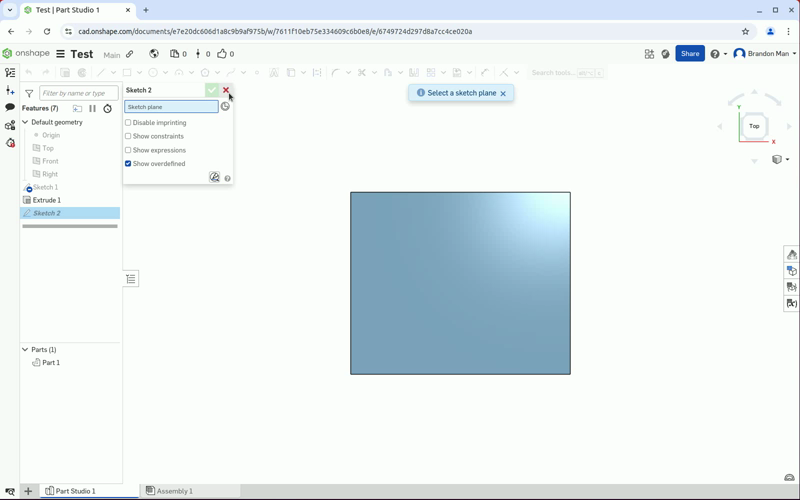
mouse_move(73, 150)
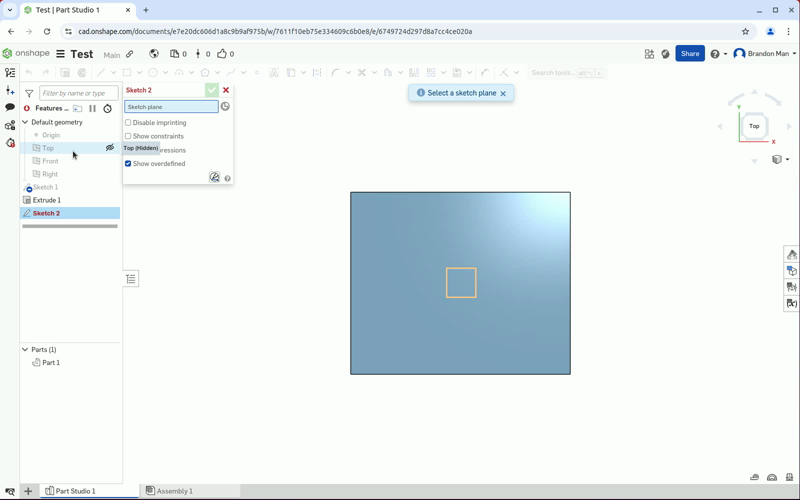
click(73, 150)
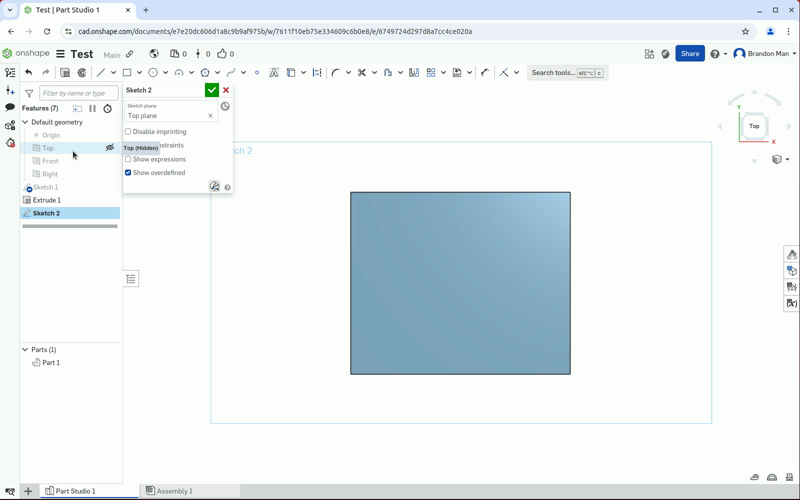
mouse_move(73, 352)
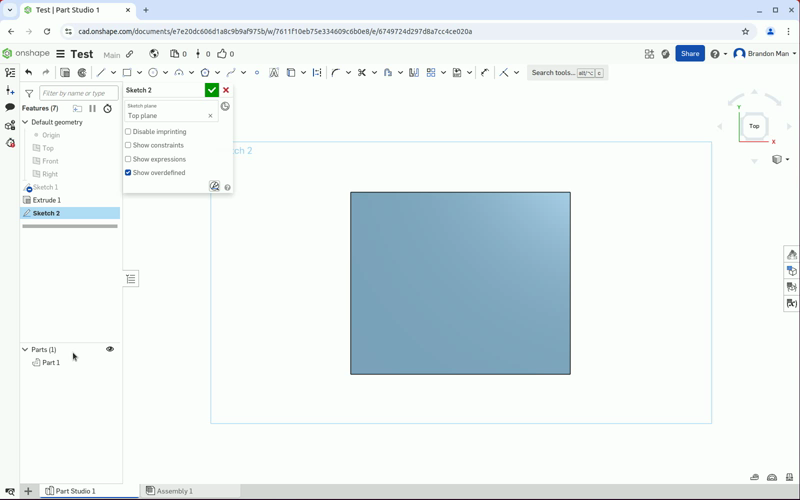
key(y)
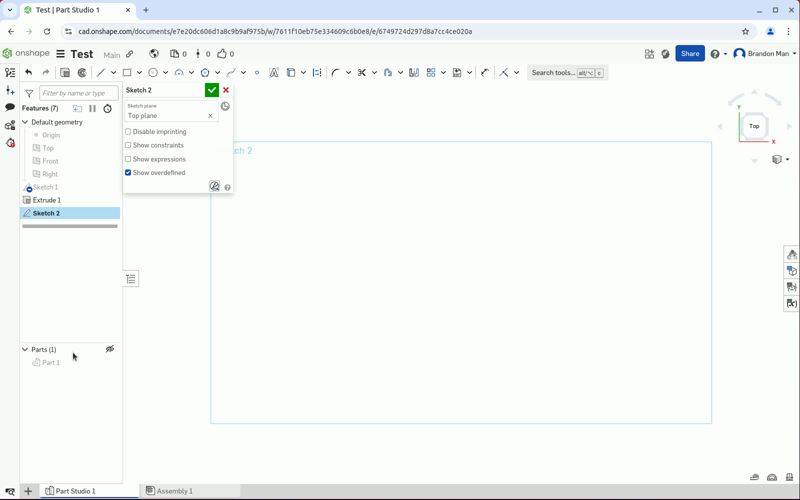
key(l)
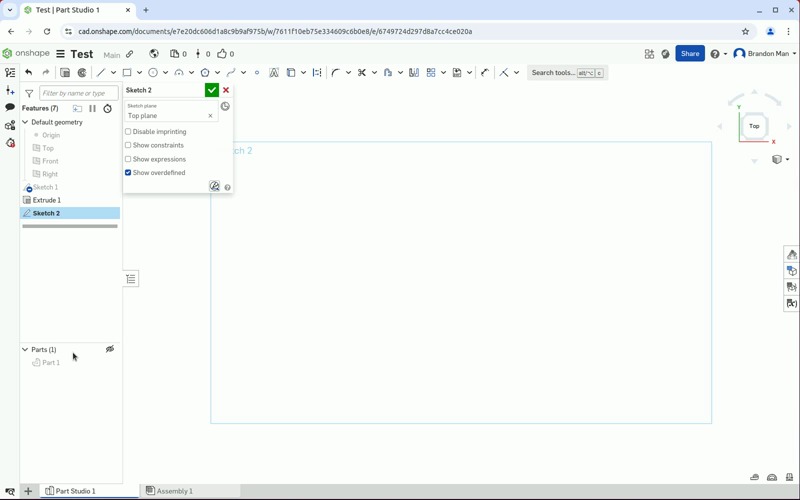
key_down(shift)
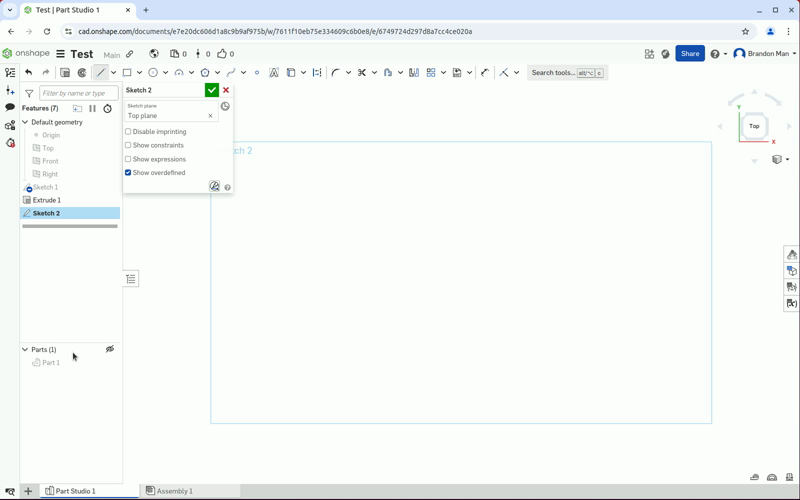
mouse_move(348, 378)
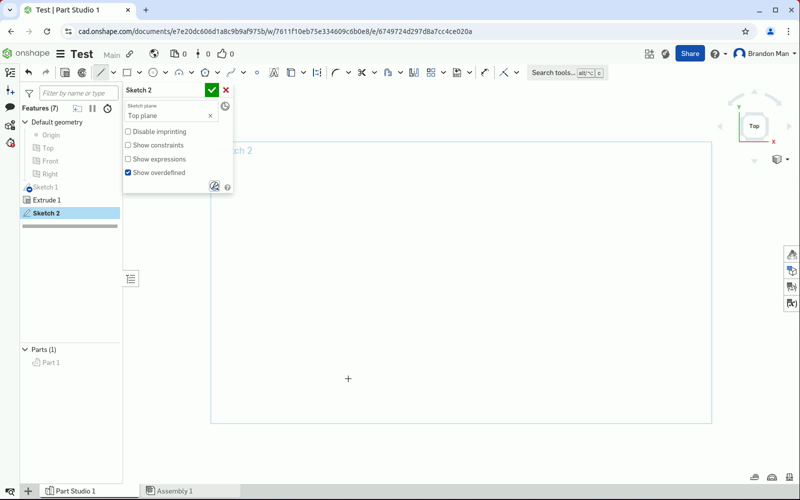
click(348, 378)
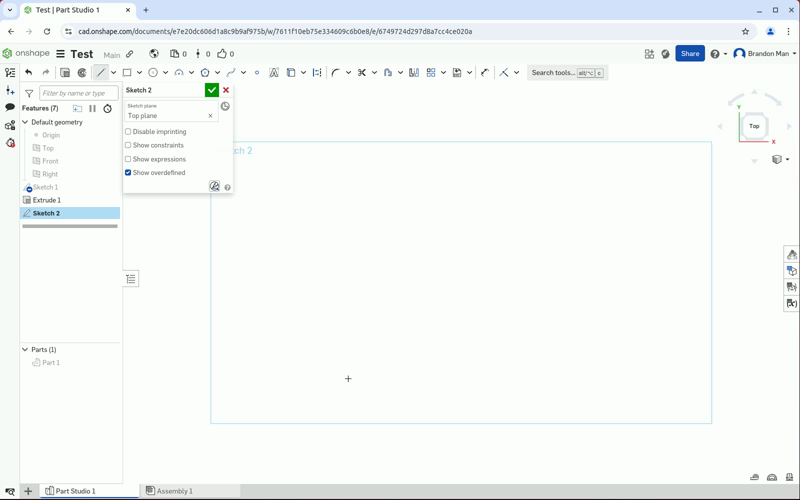
key_up(shift)
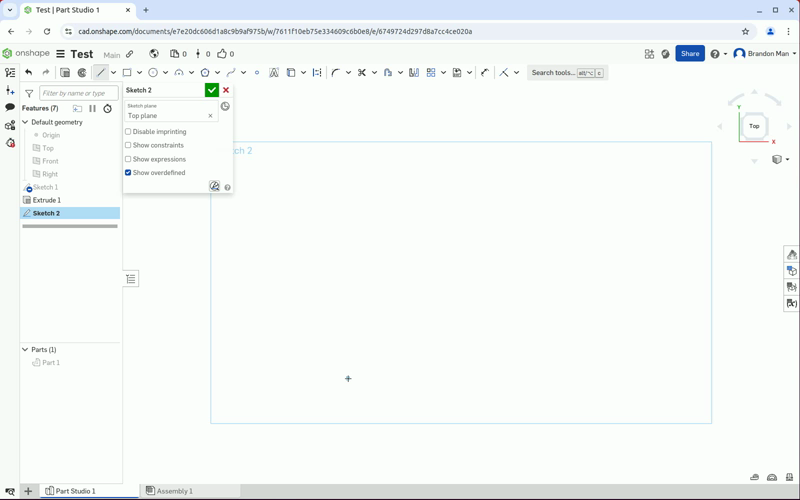
key_down(shift)
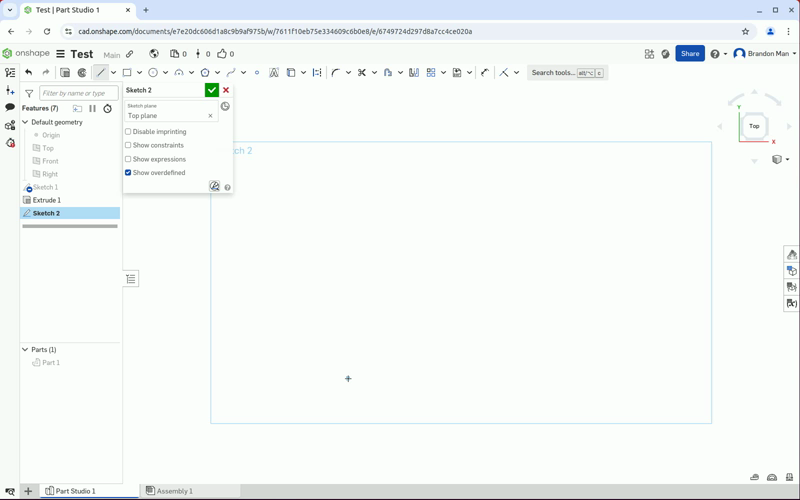
mouse_move(572, 378)
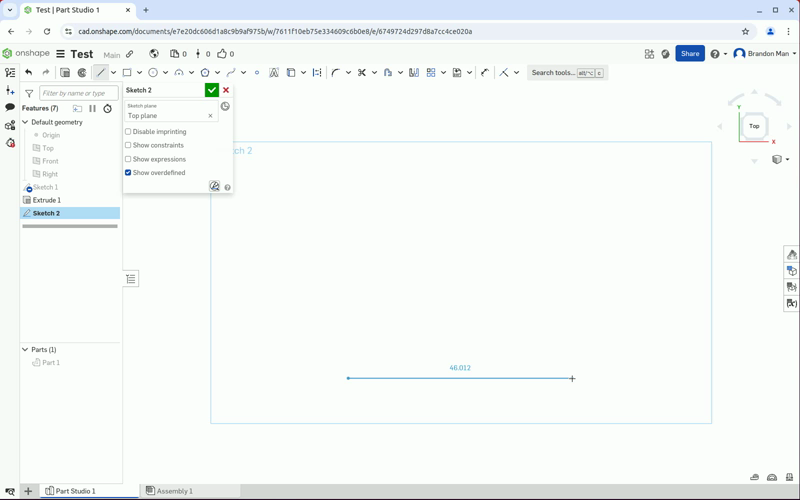
click(572, 378)
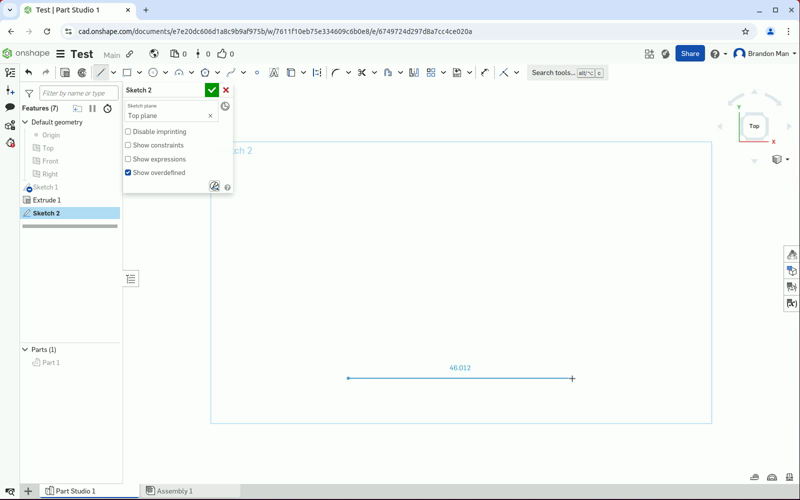
key_up(shift)
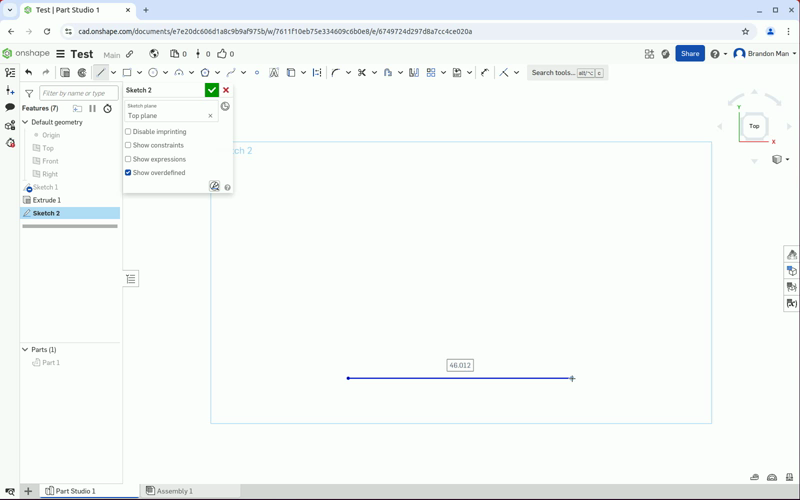
key_down(shift)
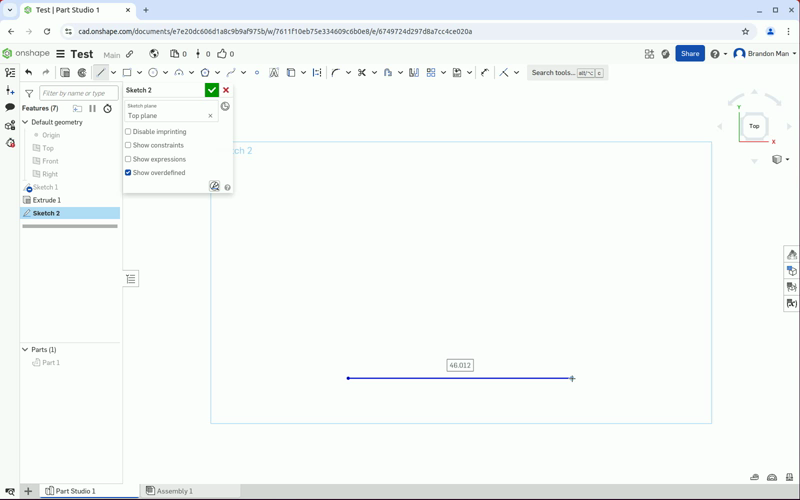
mouse_move(572, 189)
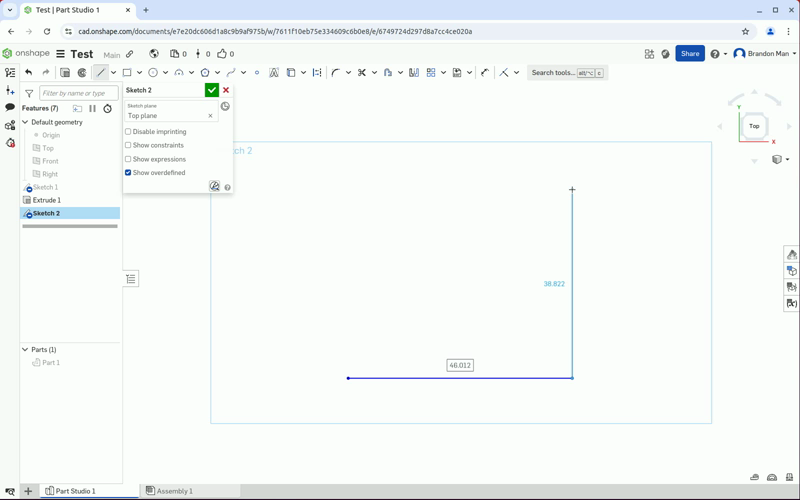
click(572, 189)
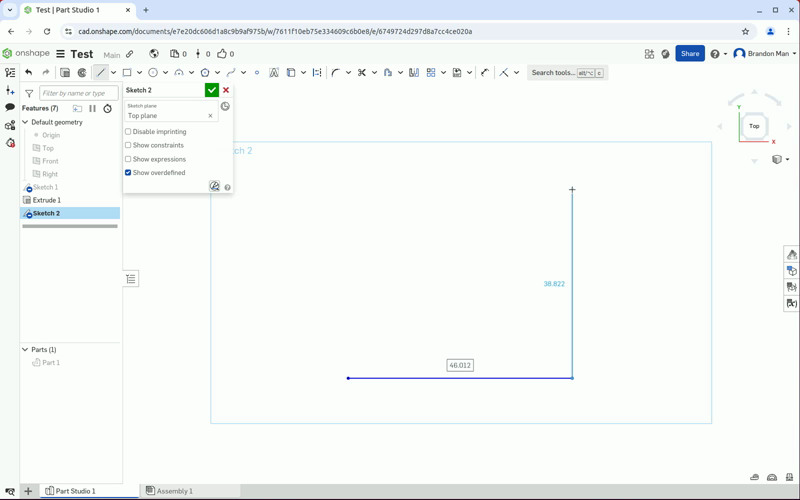
key_up(shift)
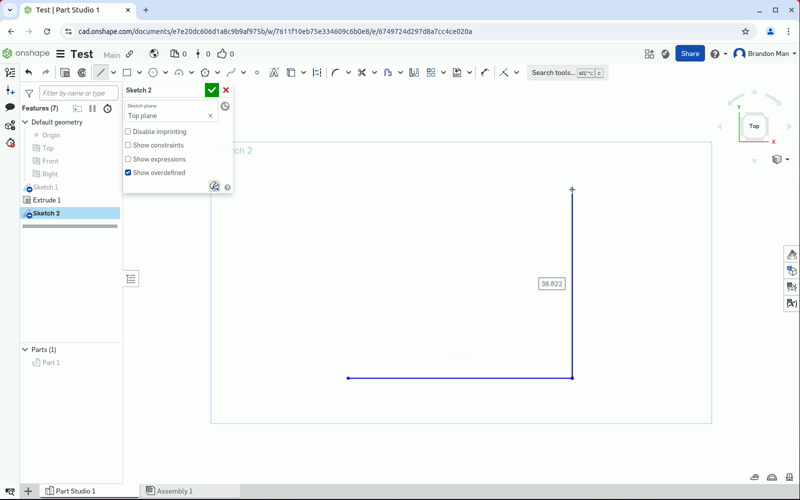
key_down(shift)
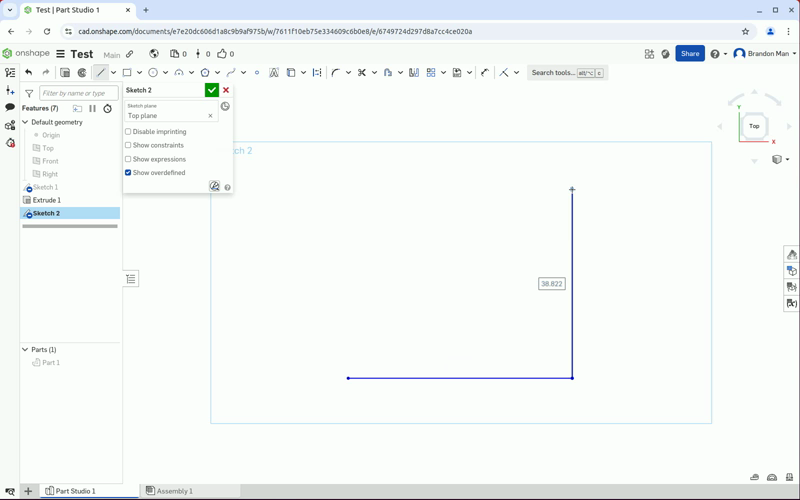
mouse_move(348, 189)
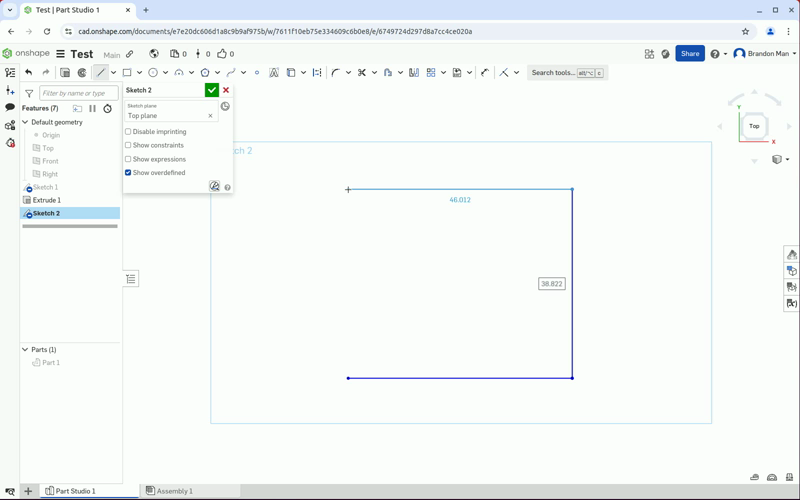
click(348, 189)
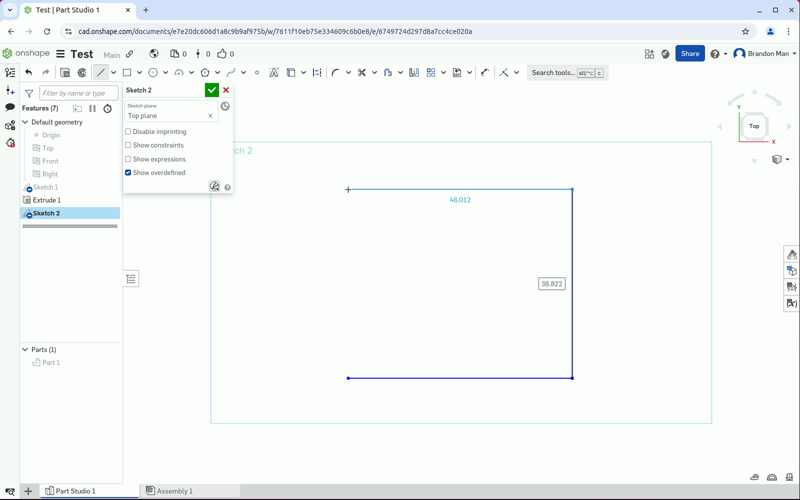
key_up(shift)
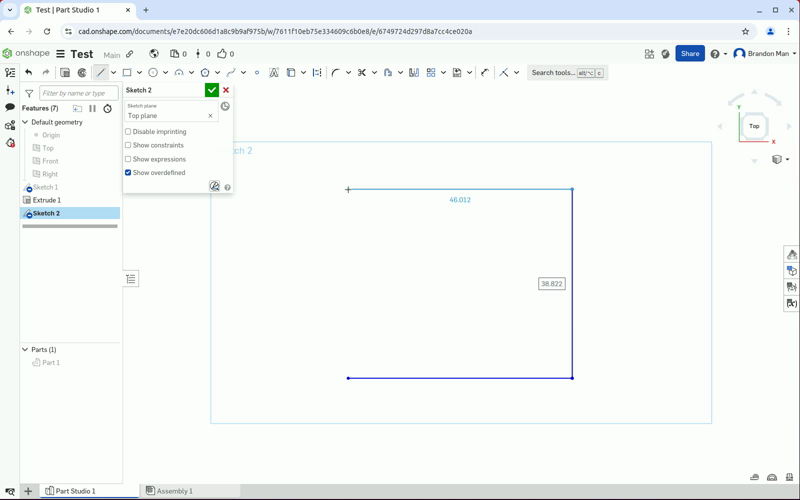
key_down(shift)
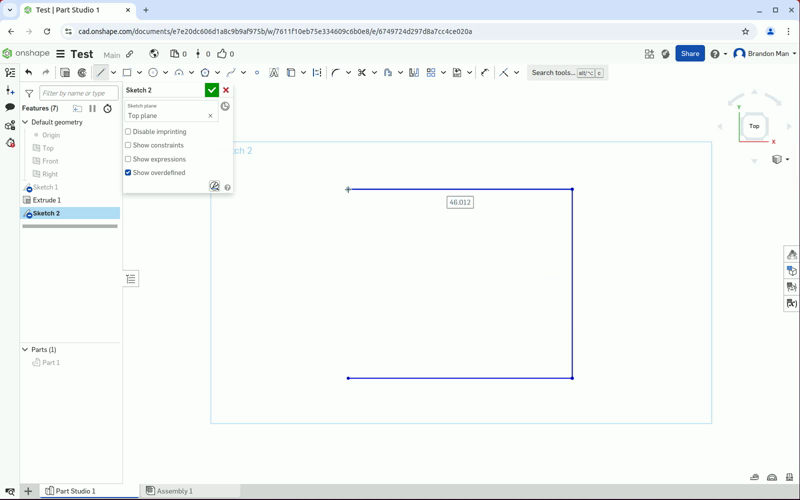
mouse_move(348, 378)
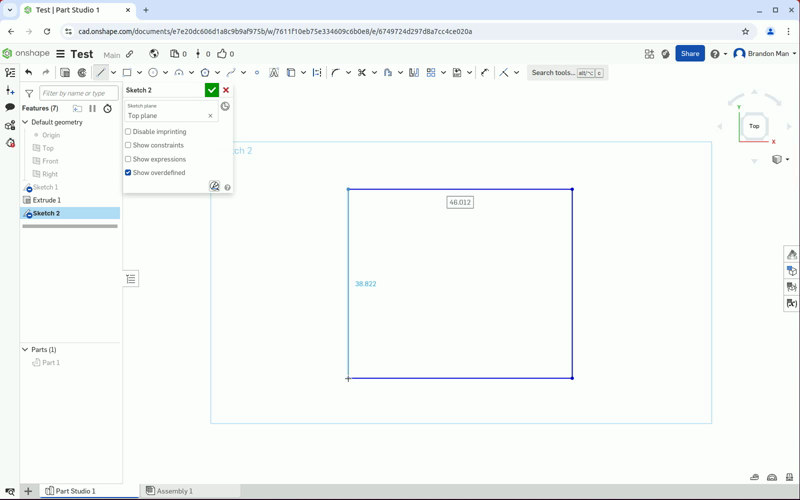
key_up(shift)
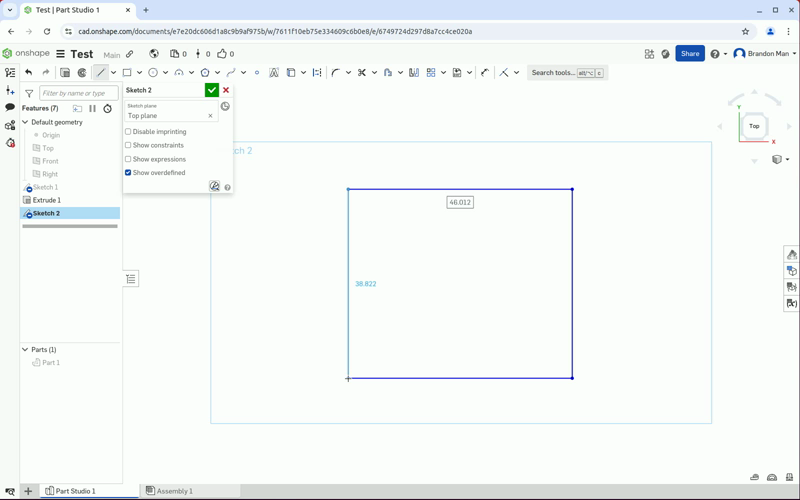
click(348, 378)
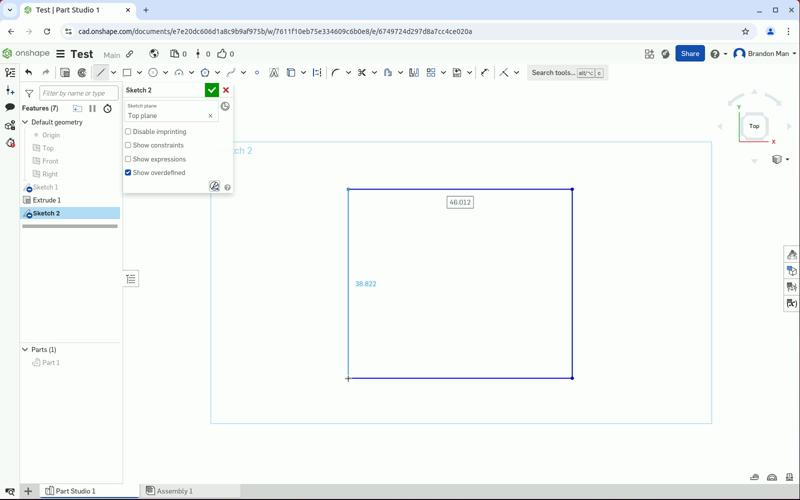
key(esc)
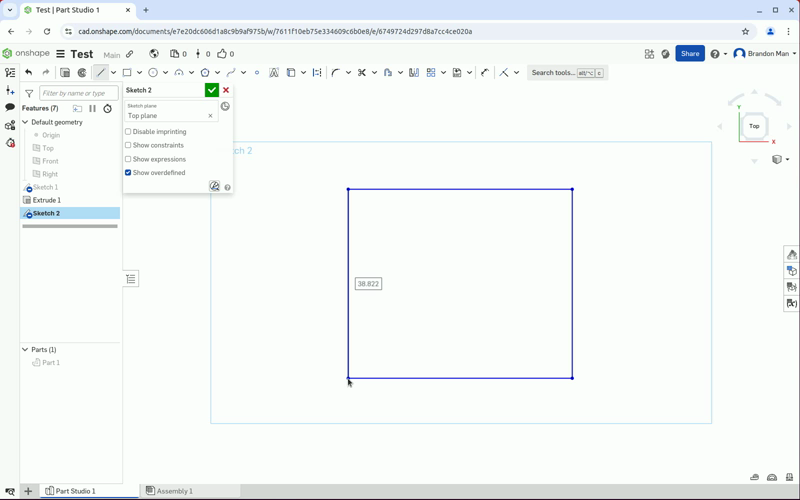
key(l)
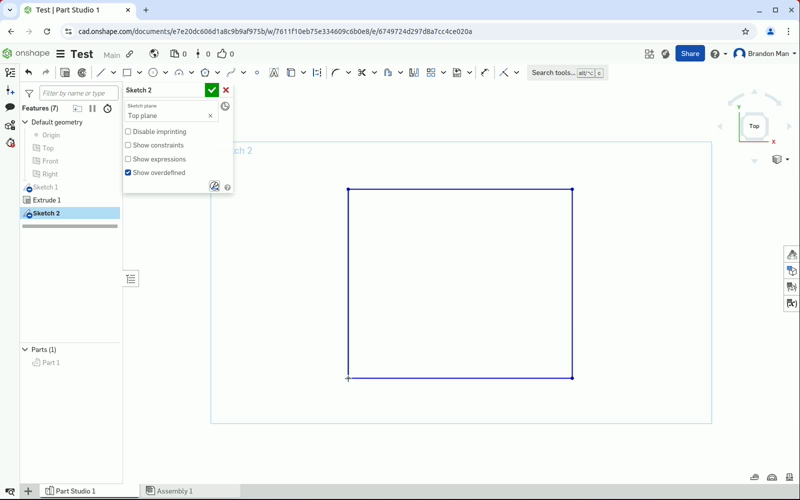
key_down(shift)
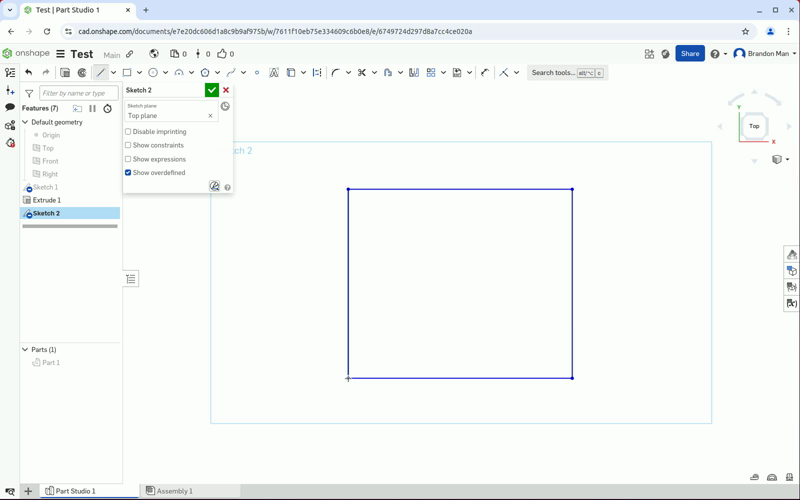
mouse_move(350, 375)
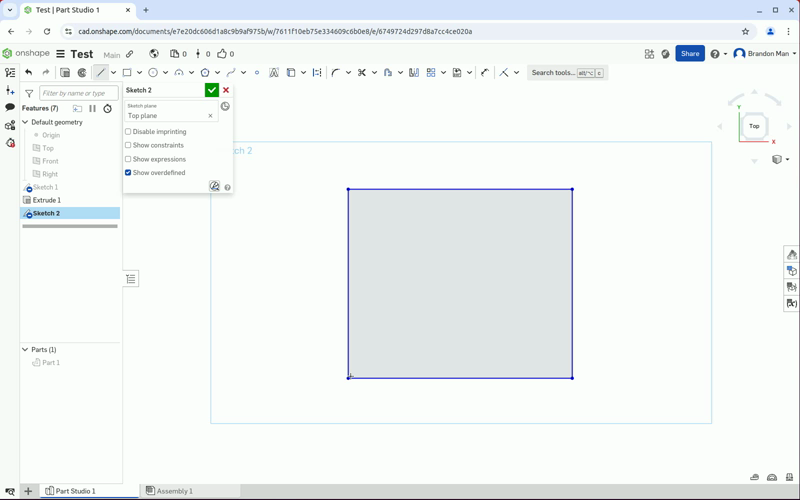
scroll(6)
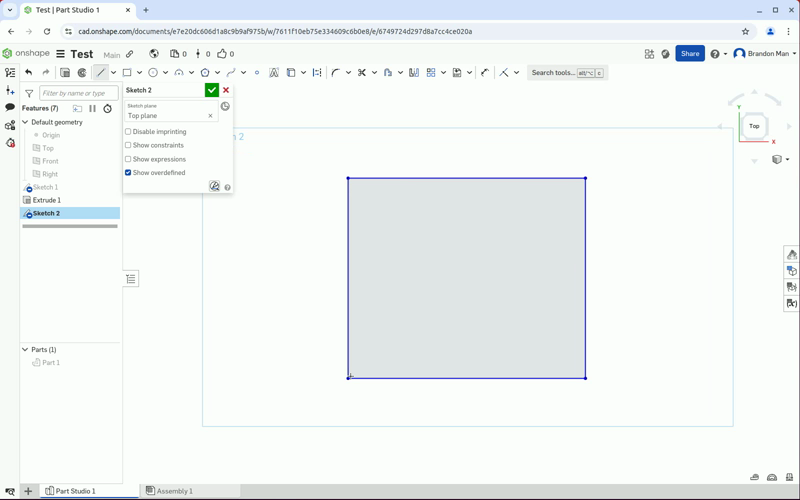
scroll(6)
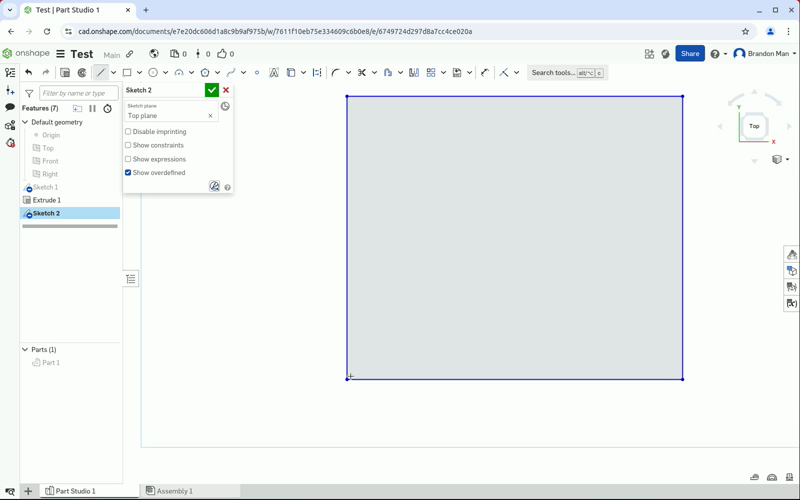
scroll(6)
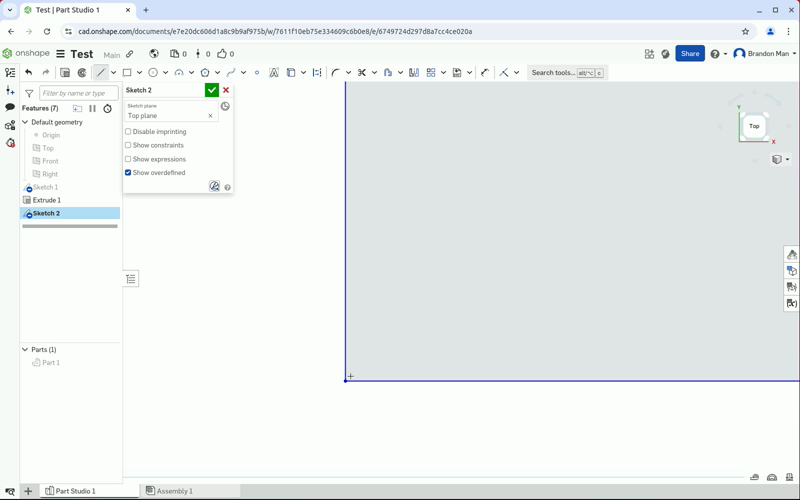
scroll(6)
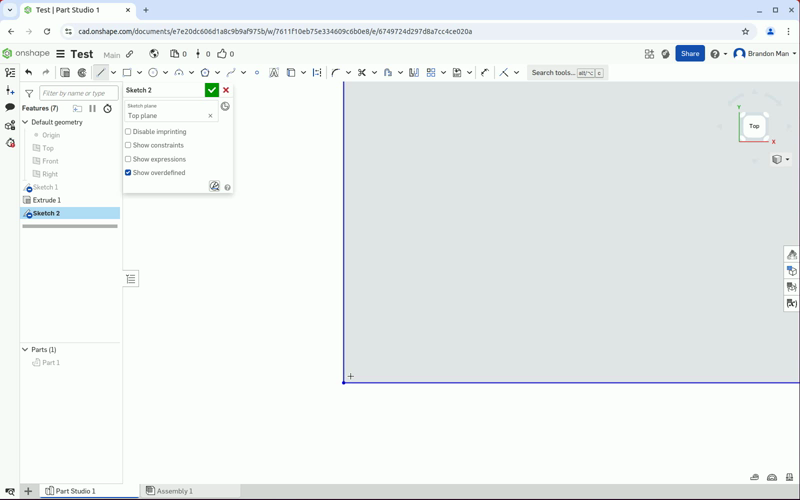
scroll(6)
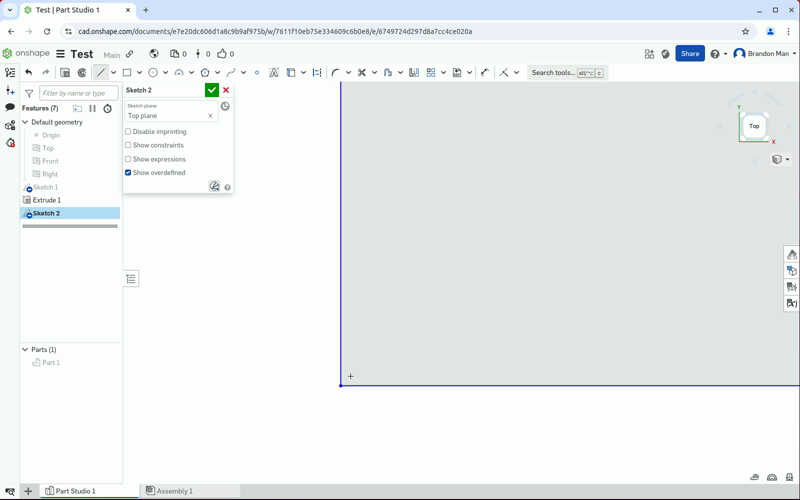
scroll(6)
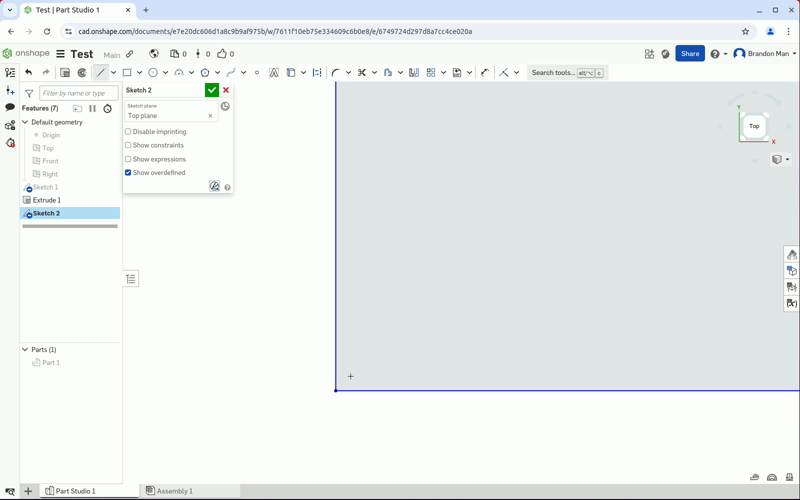
scroll(6)
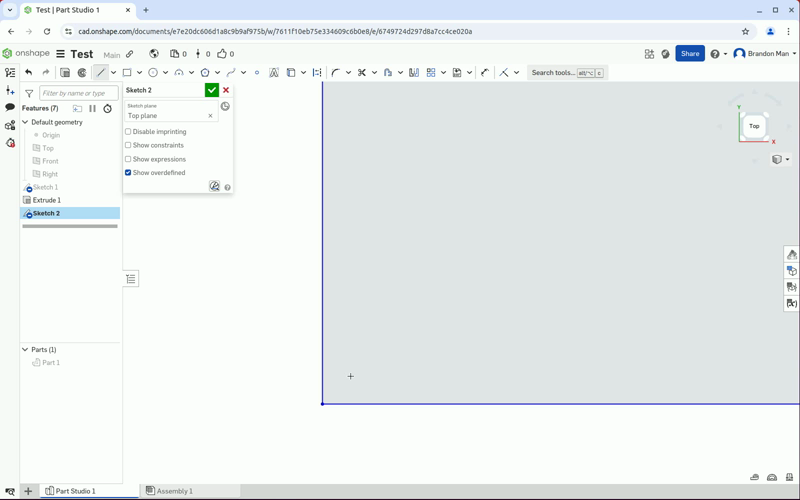
click(350, 375)
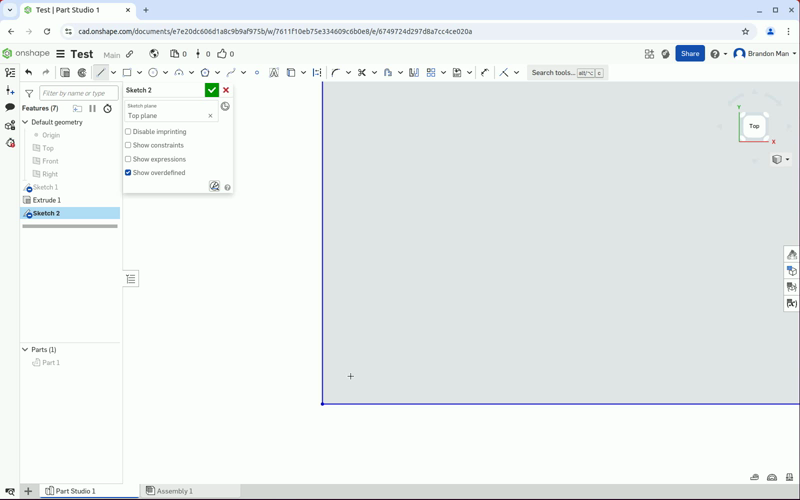
scroll(-6)
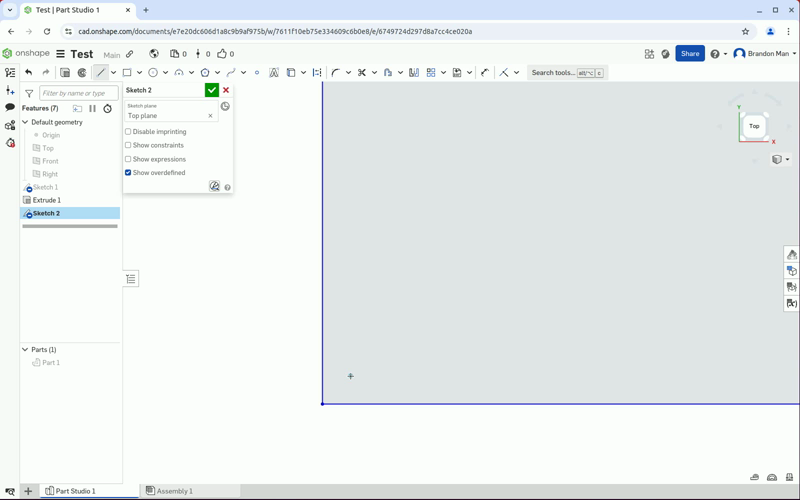
scroll(-6)
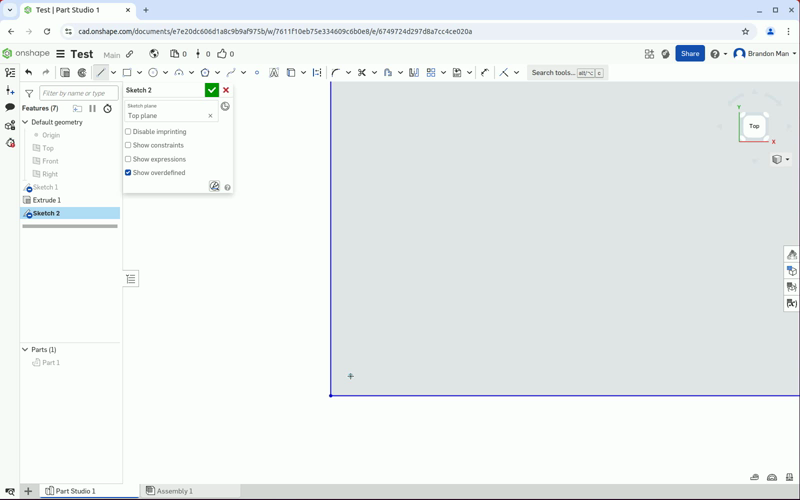
scroll(-6)
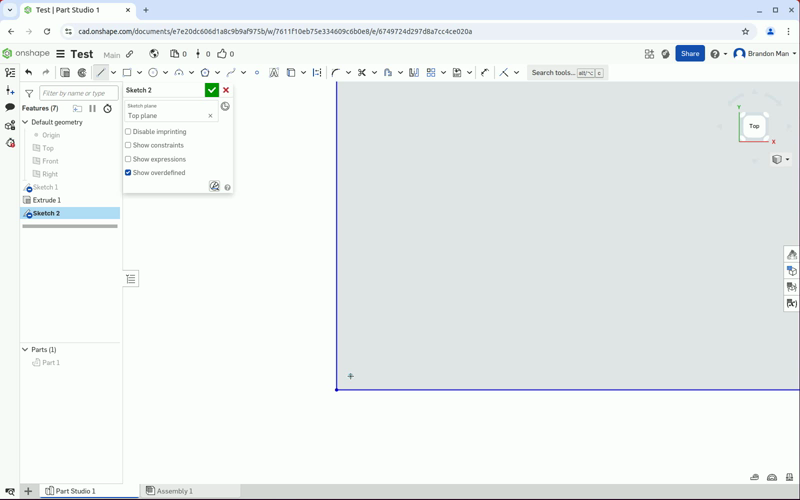
scroll(-6)
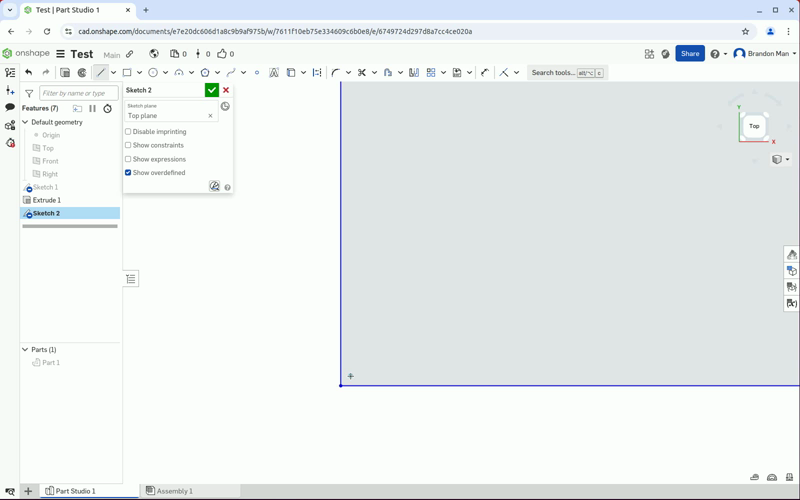
scroll(-6)
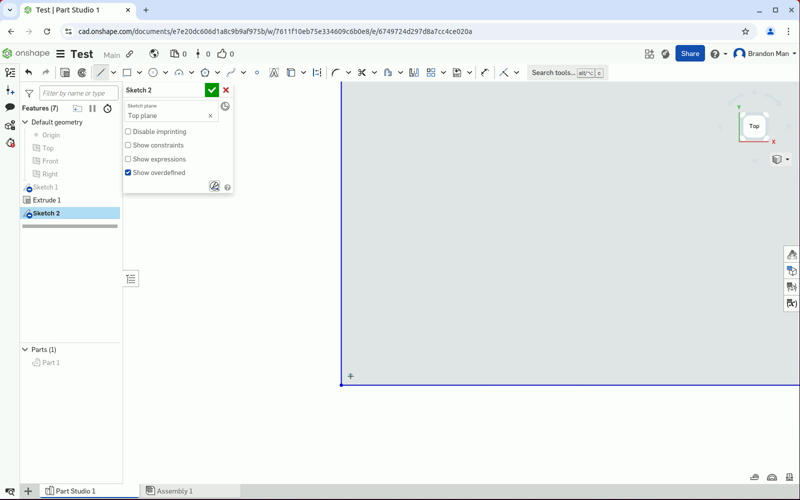
scroll(-6)
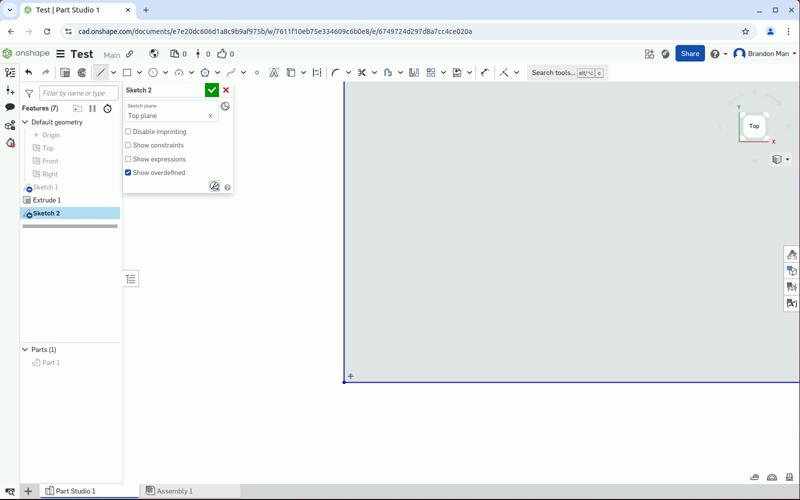
scroll(-6)
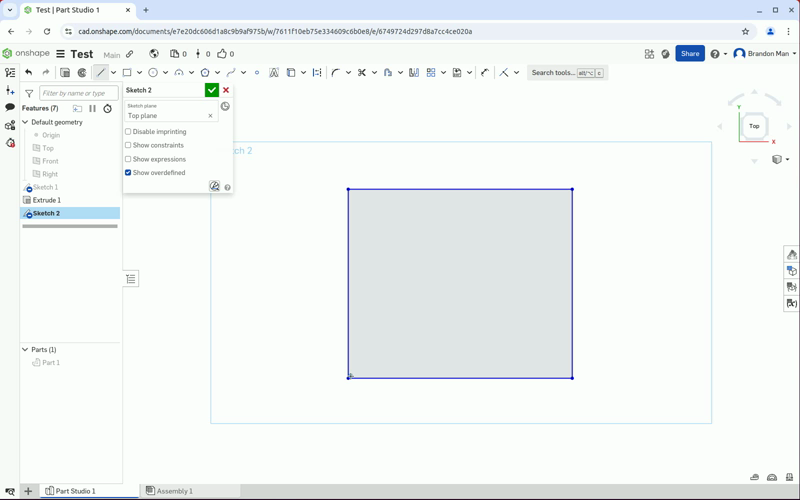
key_up(shift)
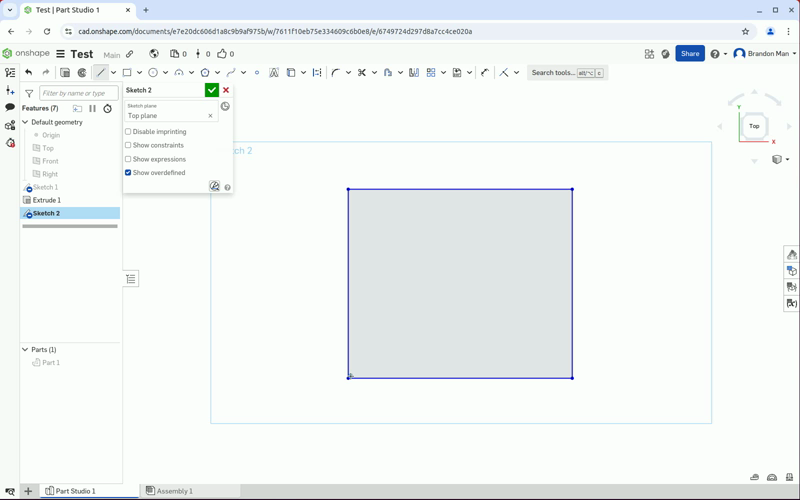
key_down(shift)
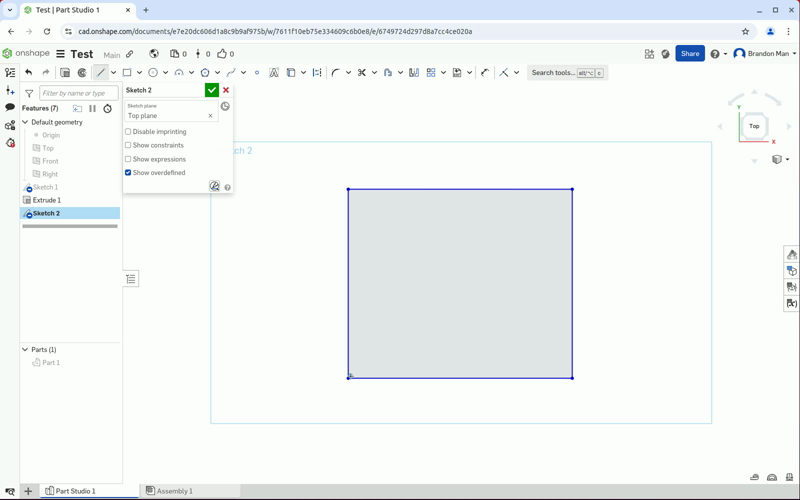
mouse_move(569, 375)
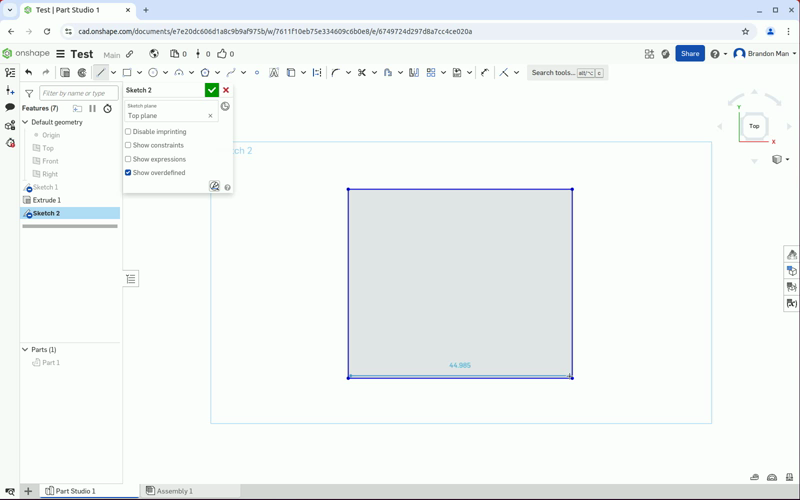
scroll(6)
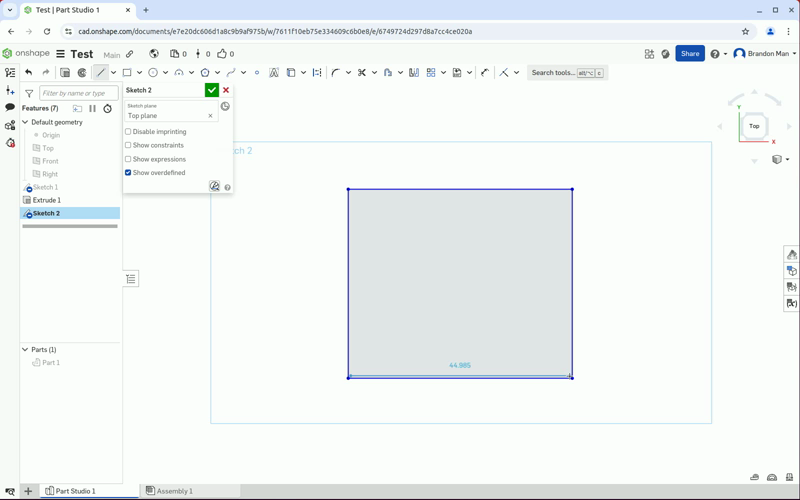
scroll(6)
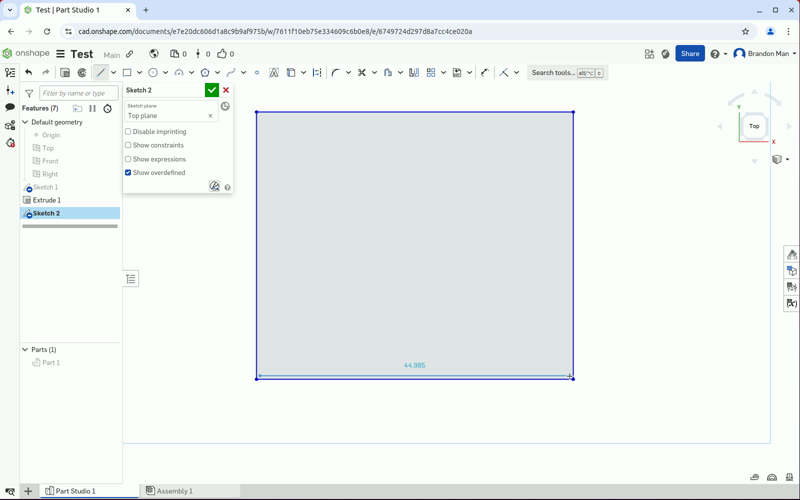
scroll(6)
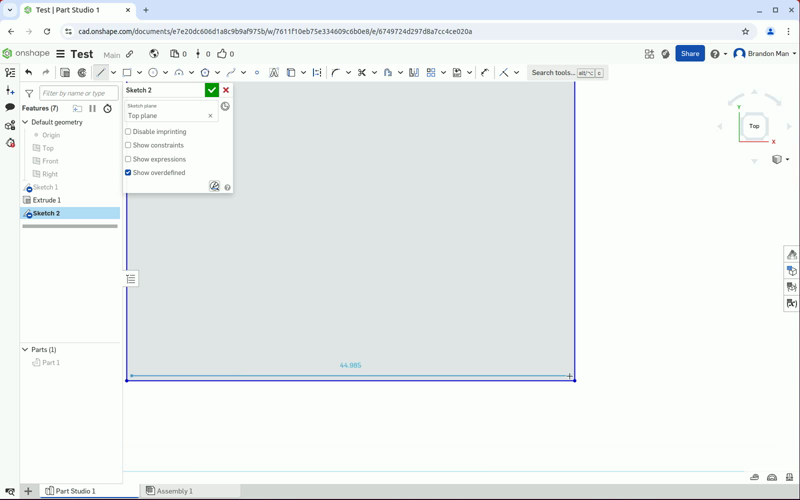
scroll(6)
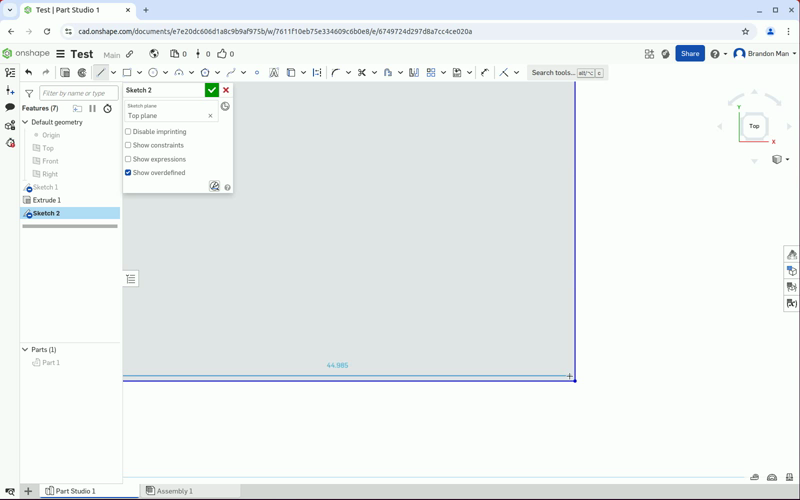
scroll(6)
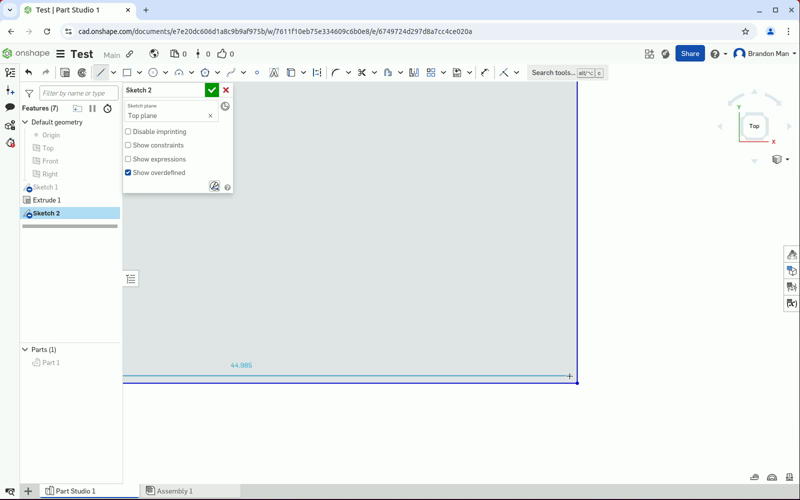
scroll(6)
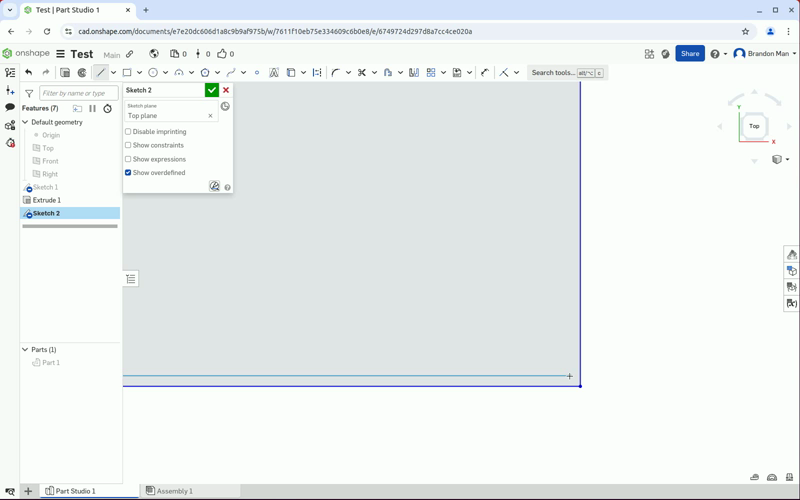
scroll(6)
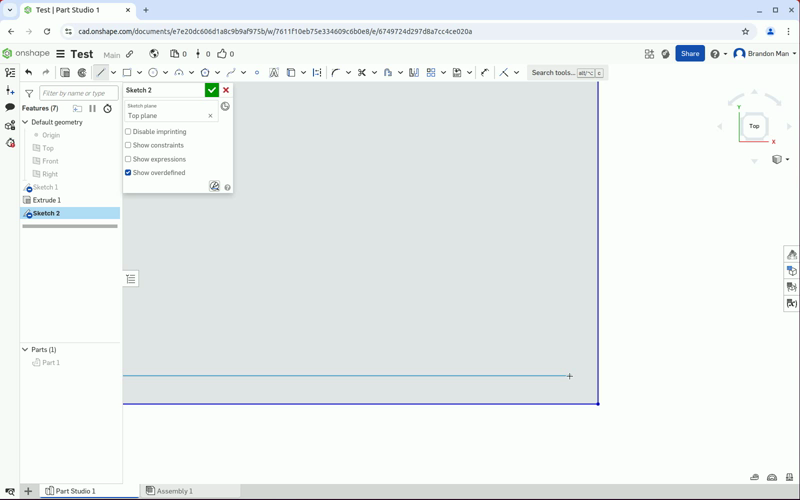
click(569, 375)
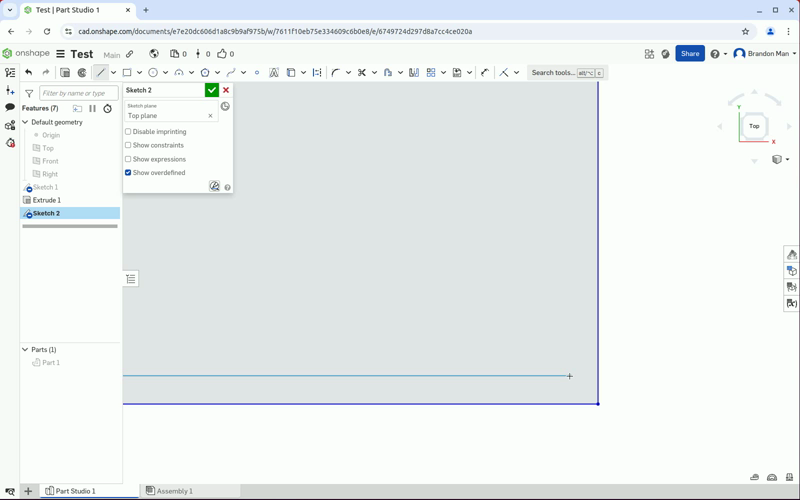
scroll(-6)
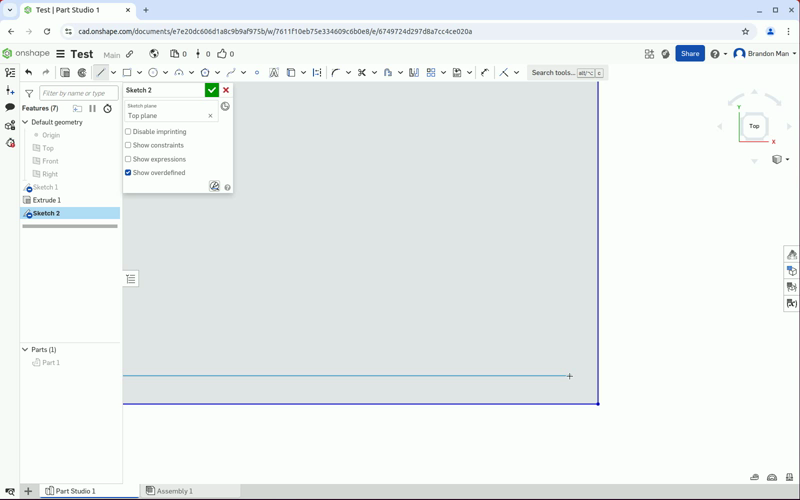
scroll(-6)
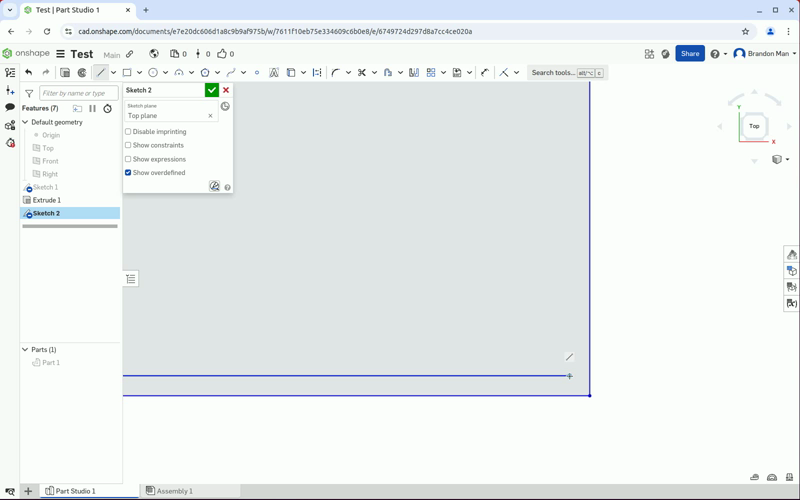
scroll(-6)
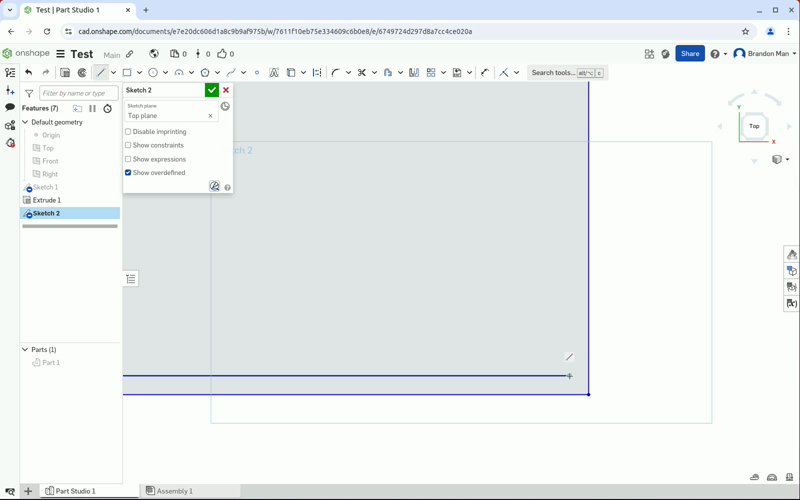
scroll(-6)
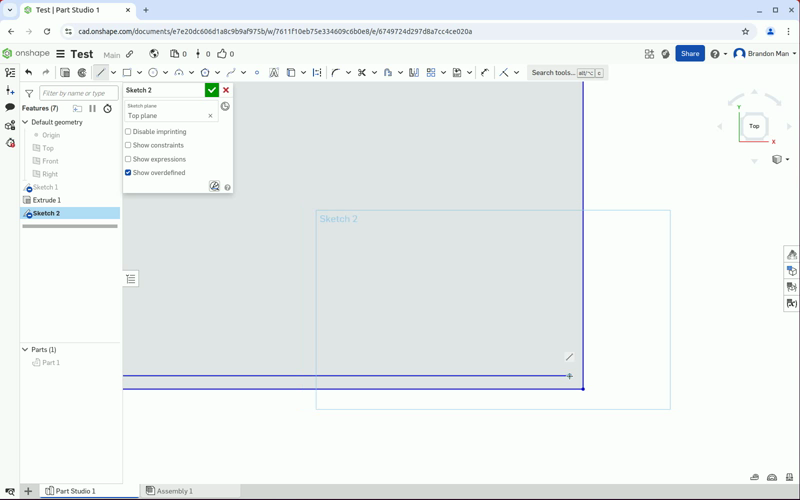
scroll(-6)
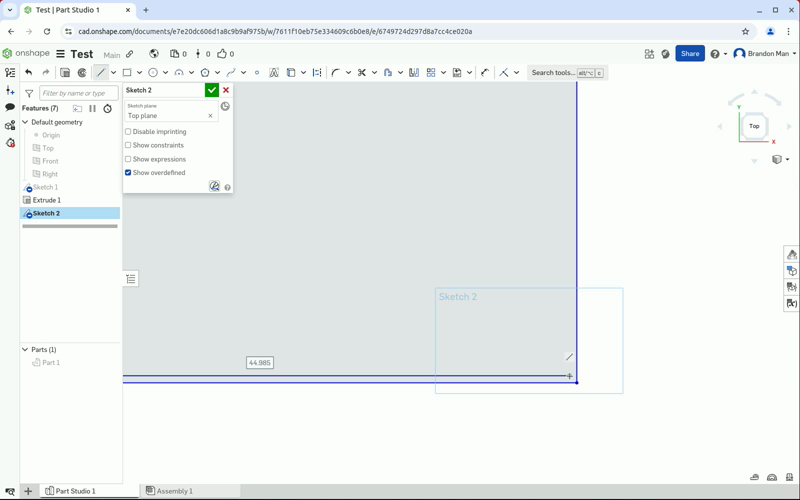
scroll(-6)
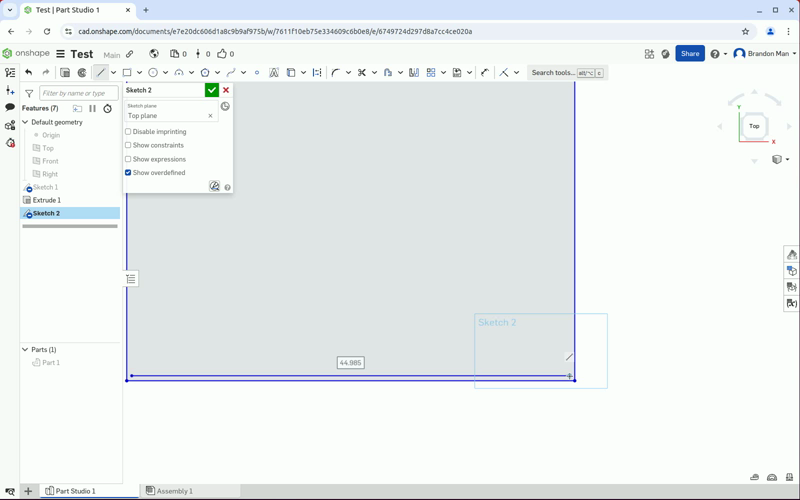
scroll(-6)
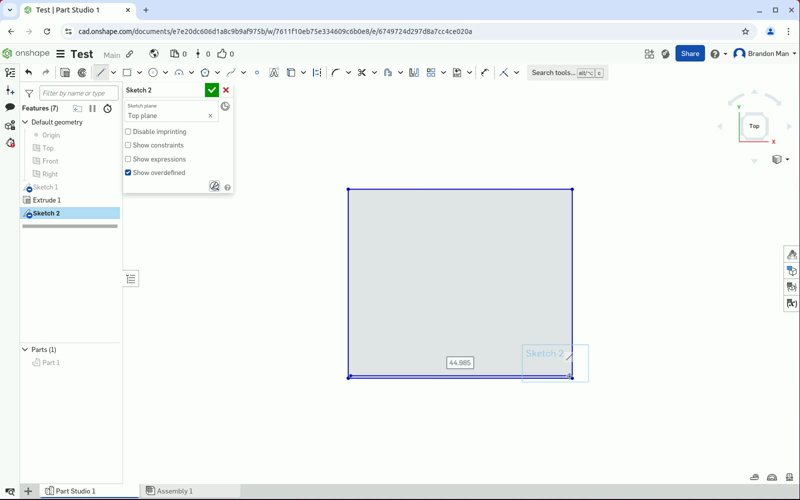
key_up(shift)
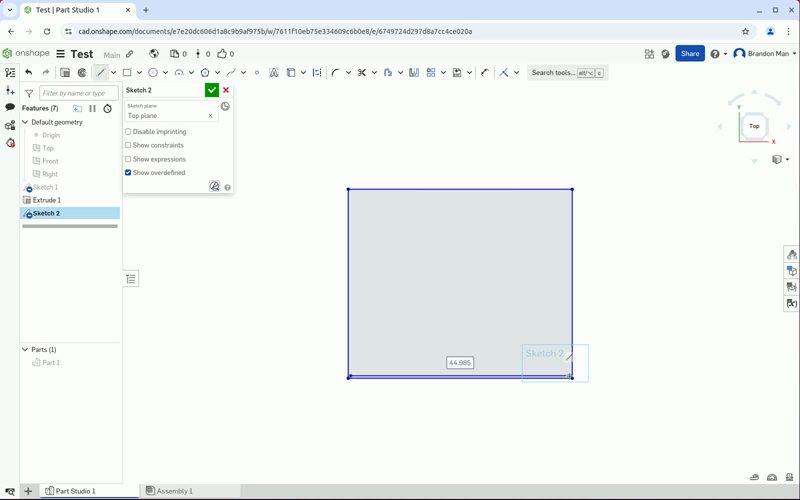
key_down(shift)
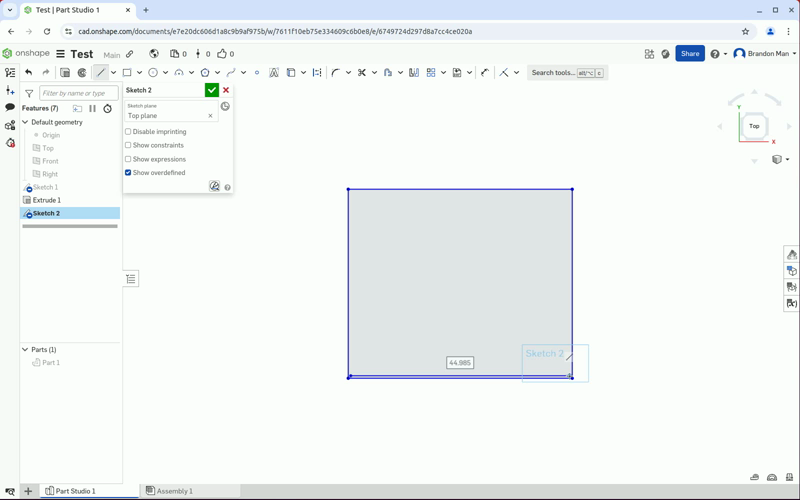
mouse_move(569, 191)
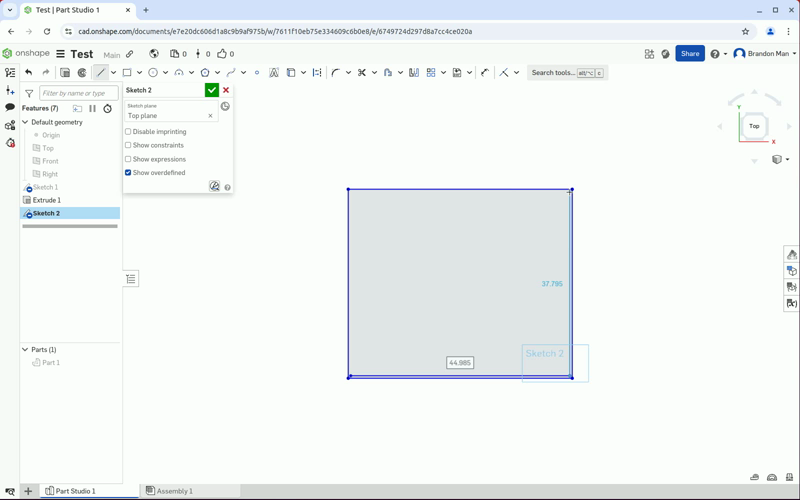
scroll(6)
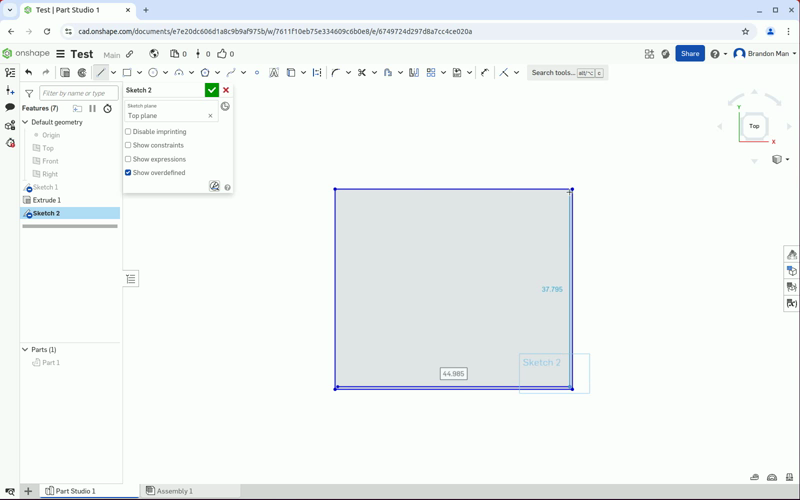
scroll(6)
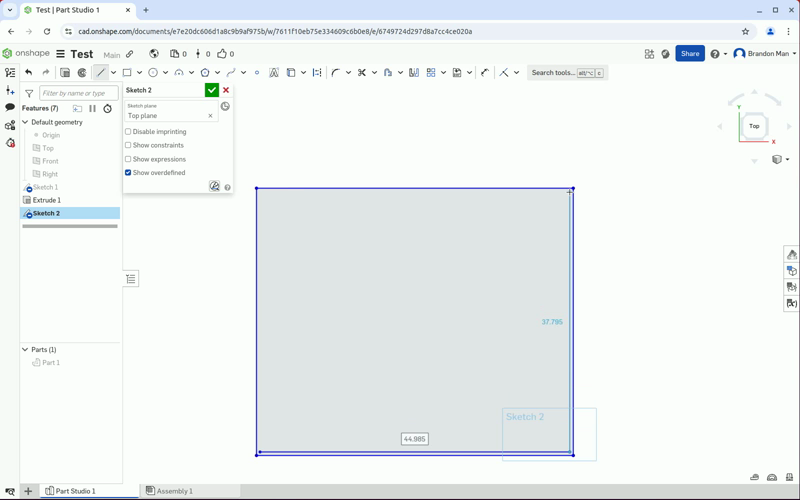
scroll(6)
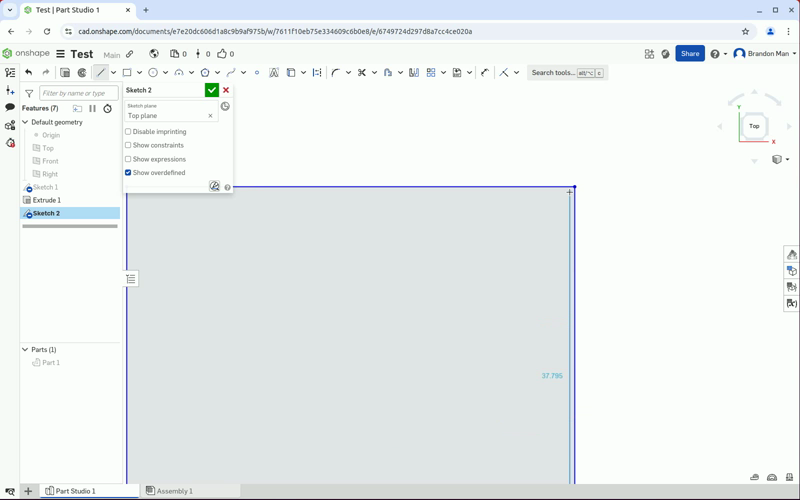
scroll(6)
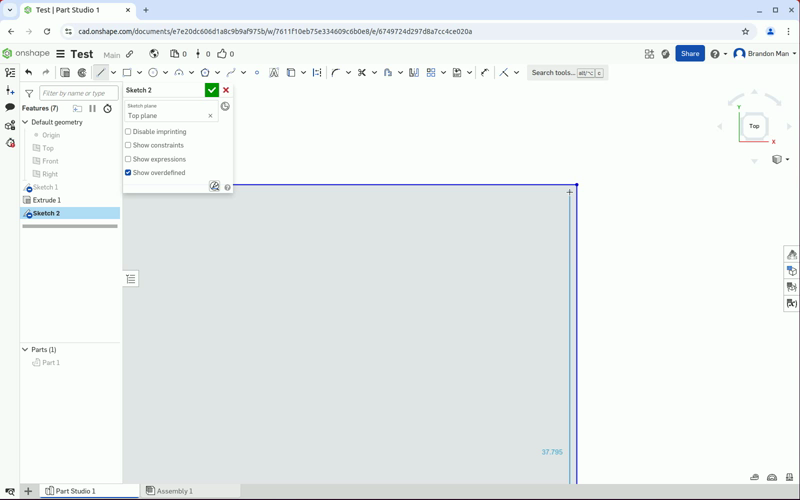
scroll(6)
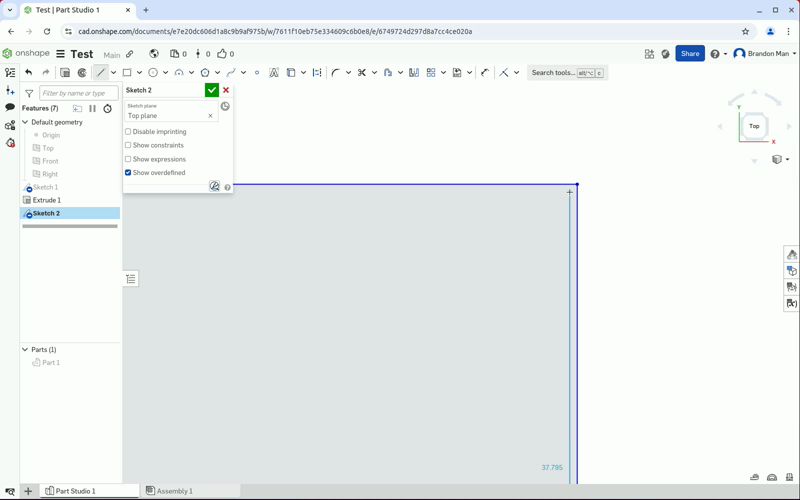
scroll(6)
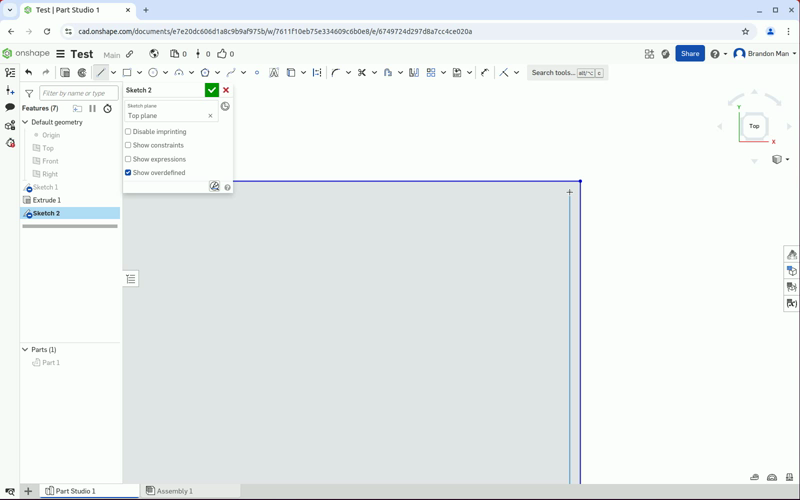
scroll(6)
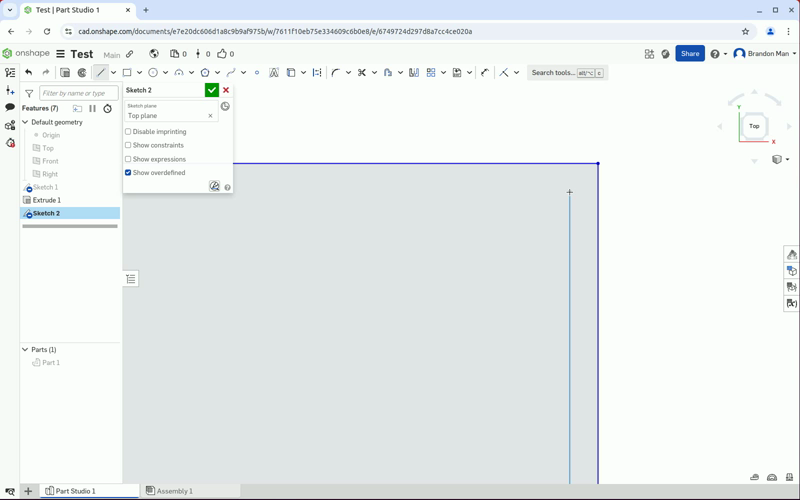
click(569, 191)
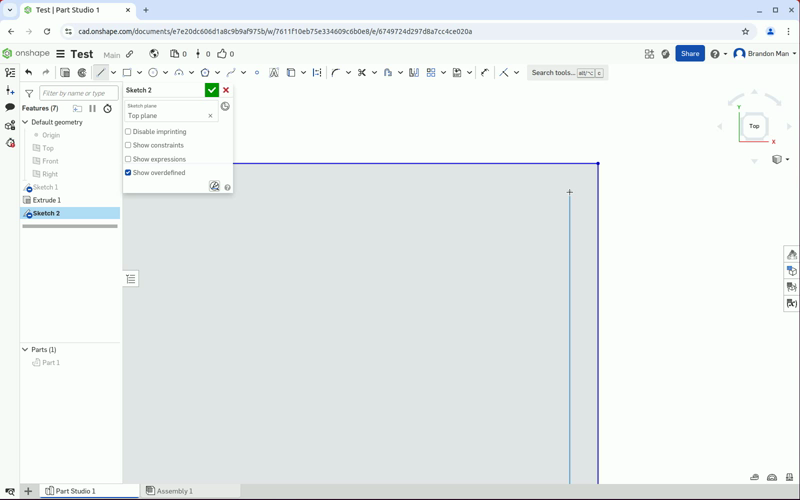
scroll(-6)
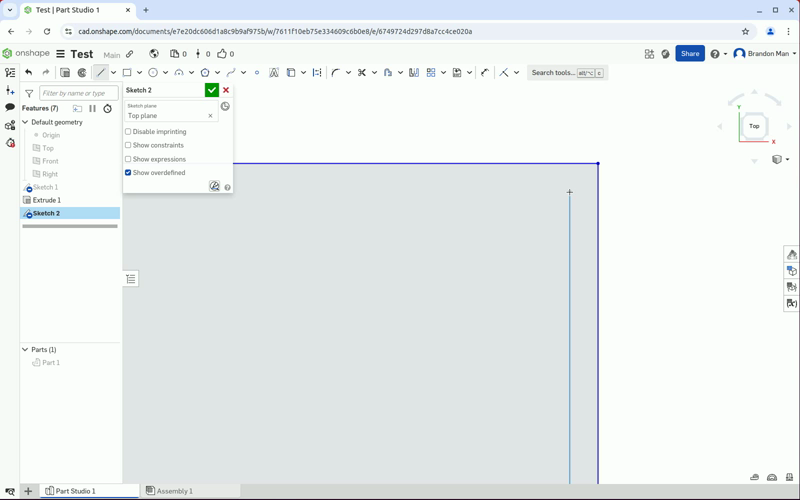
scroll(-6)
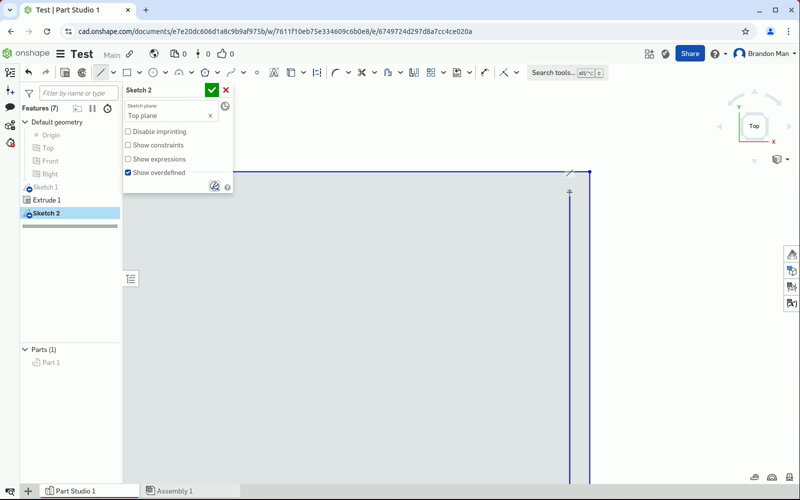
scroll(-6)
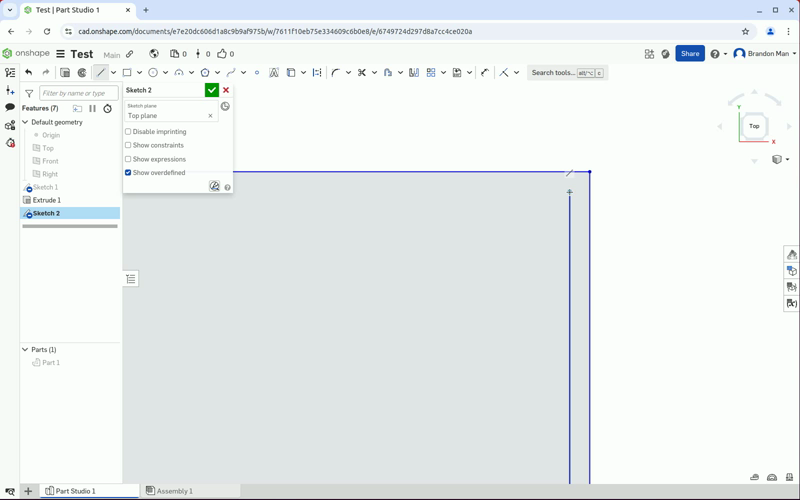
scroll(-6)
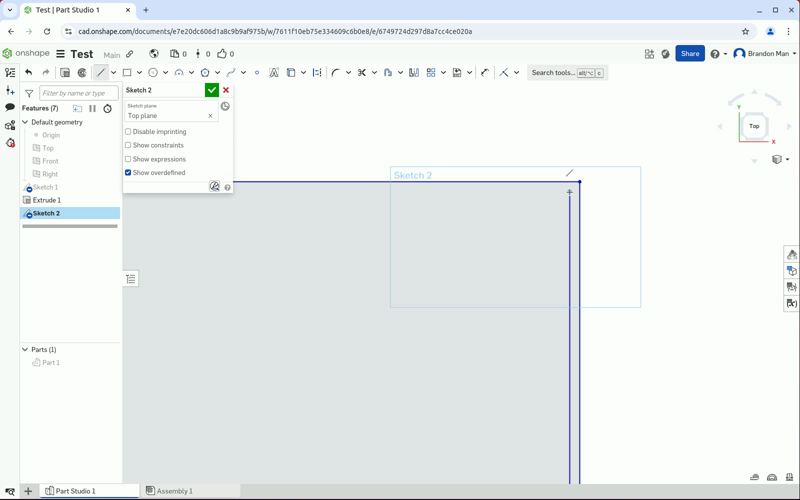
scroll(-6)
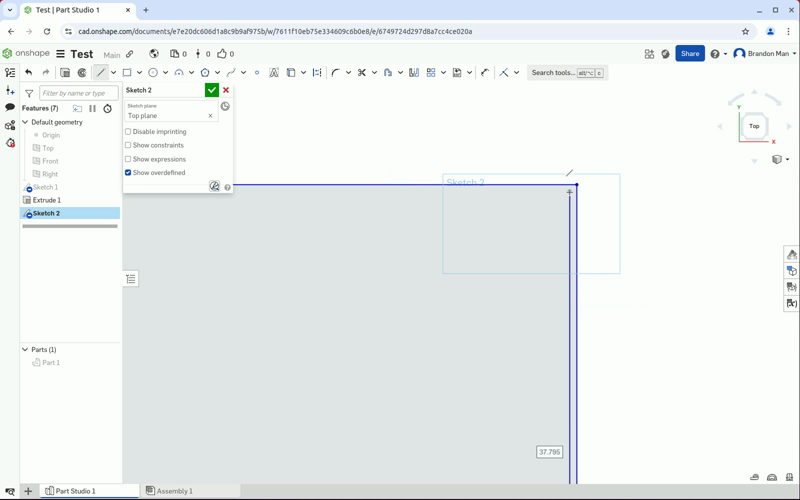
scroll(-6)
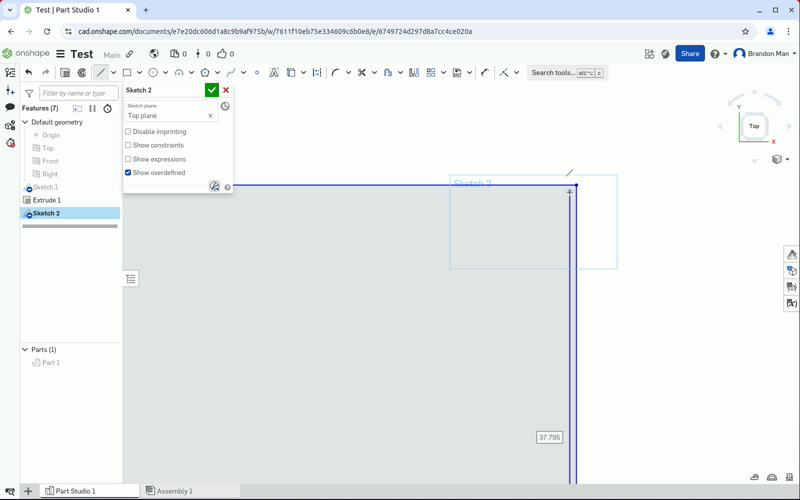
scroll(-6)
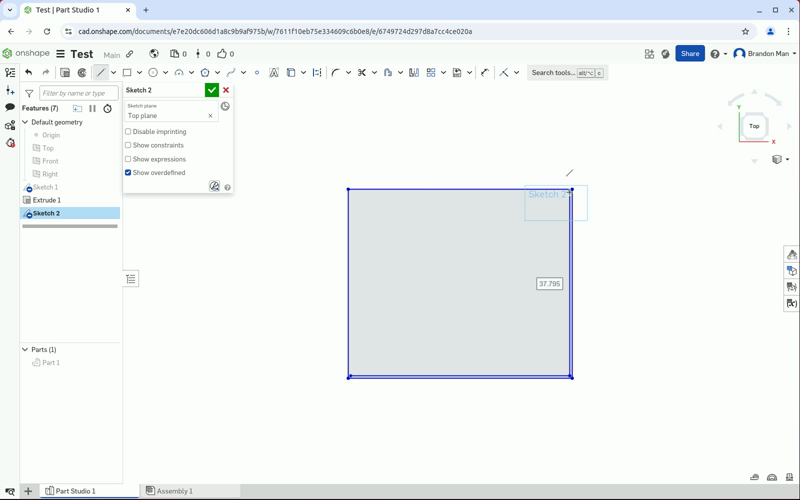
key_up(shift)
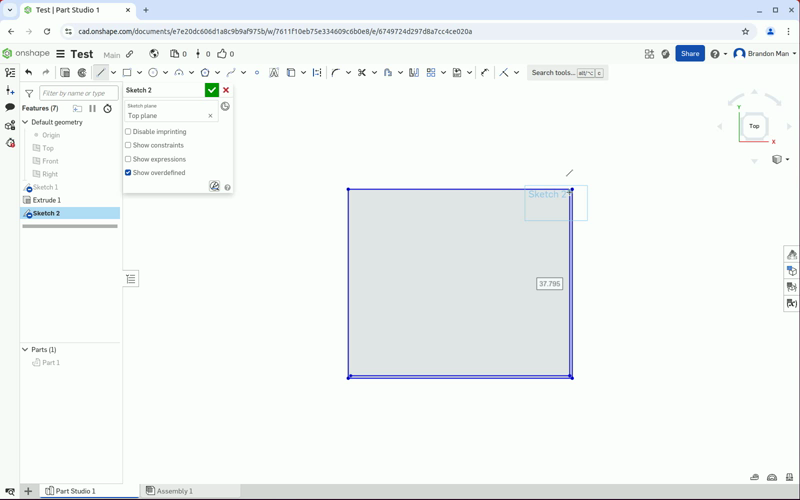
key_down(shift)
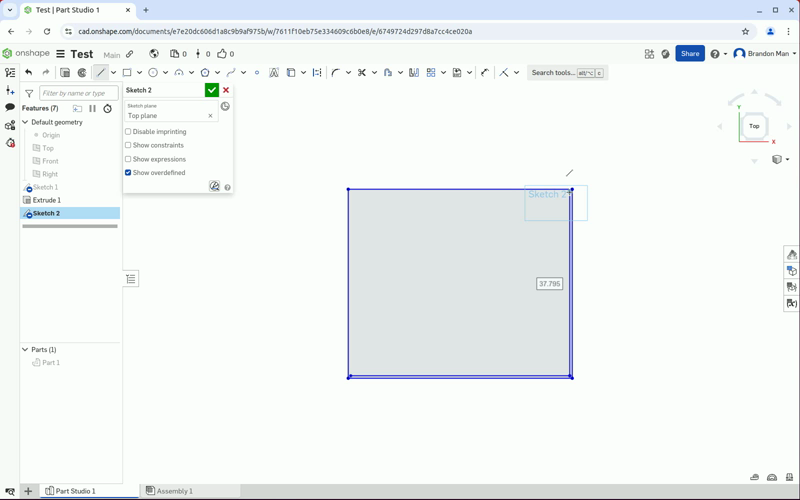
mouse_move(350, 191)
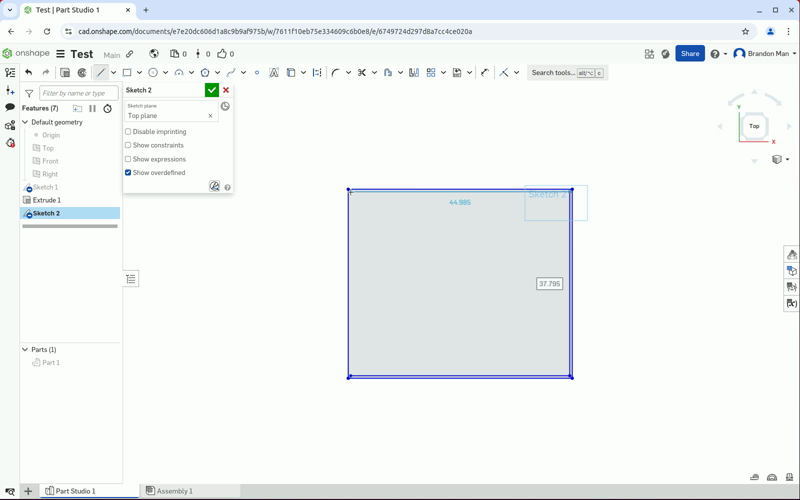
scroll(6)
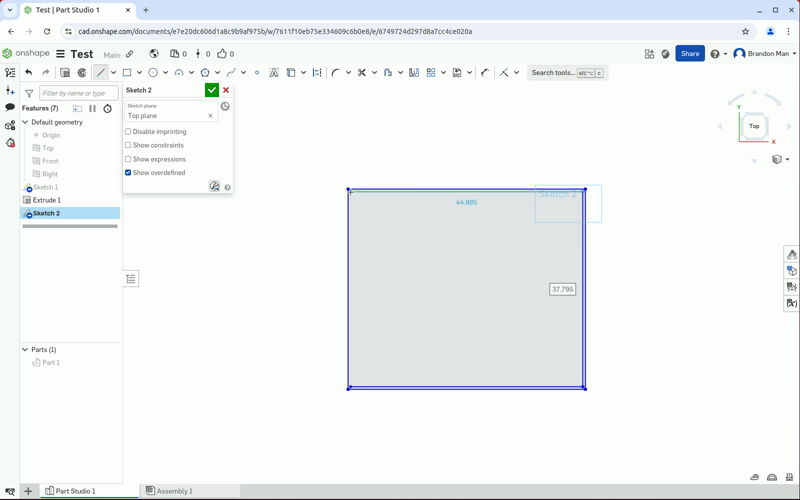
scroll(6)
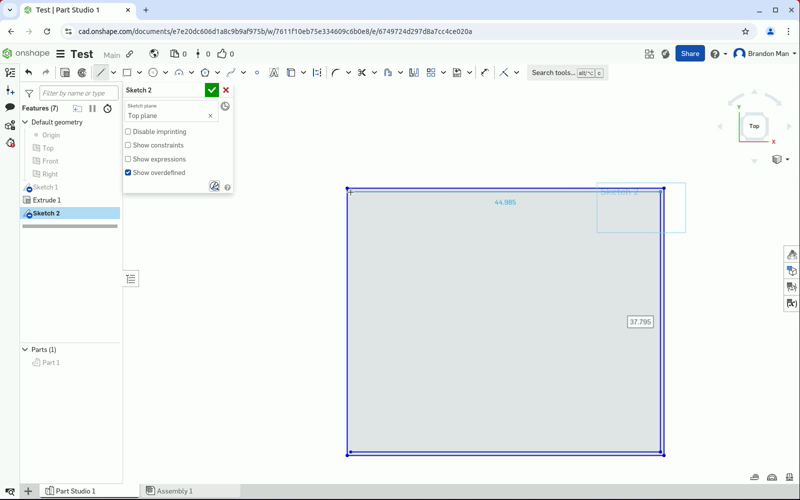
scroll(6)
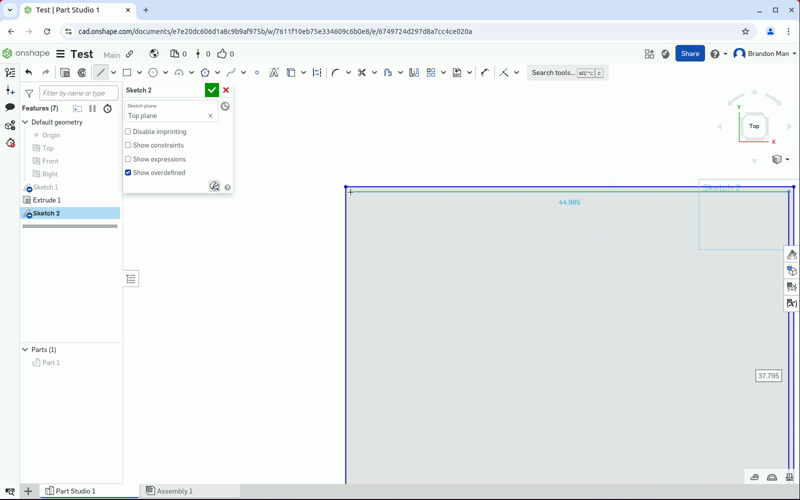
scroll(6)
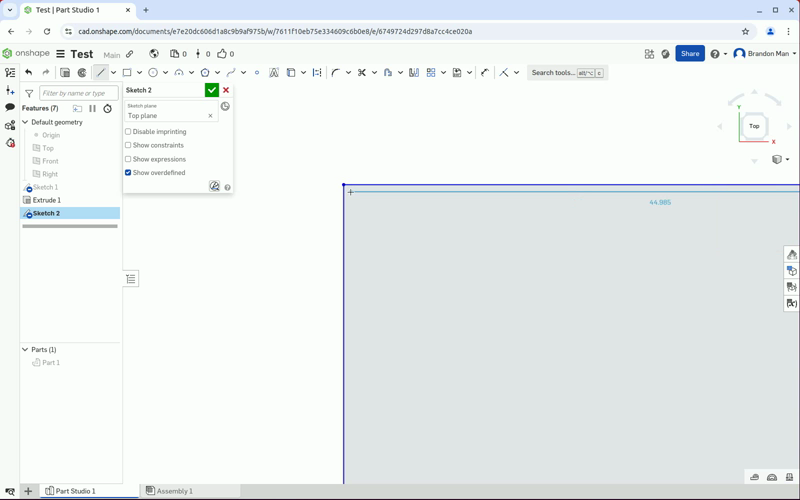
scroll(6)
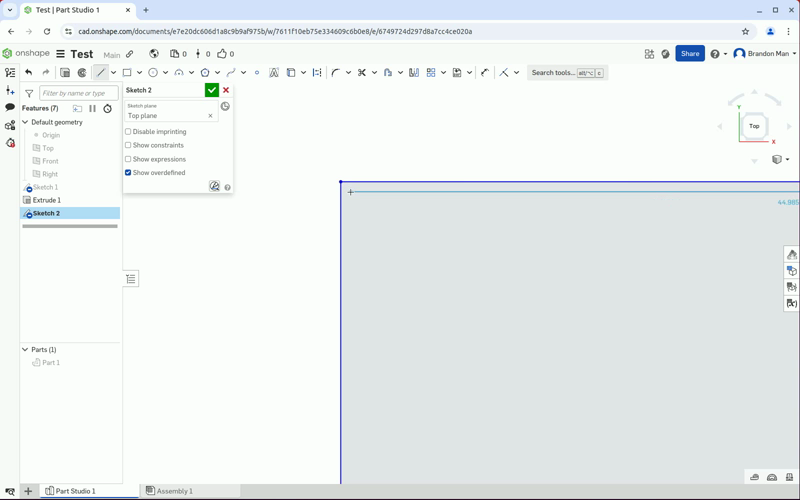
scroll(6)
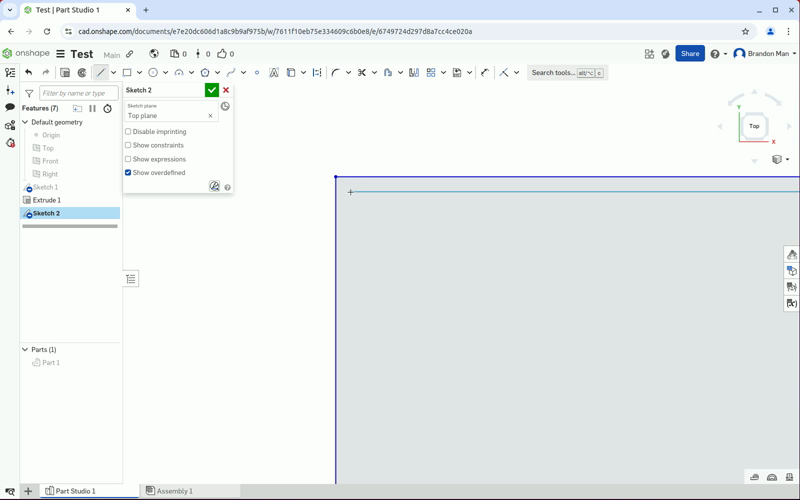
scroll(6)
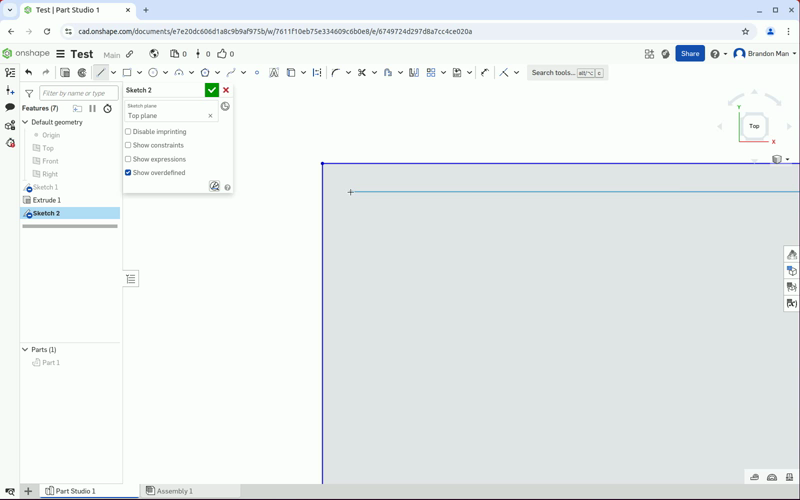
click(350, 191)
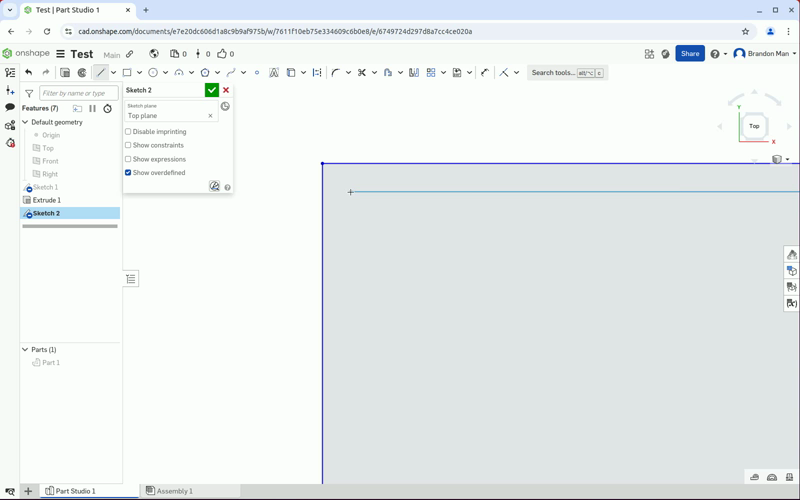
scroll(-6)
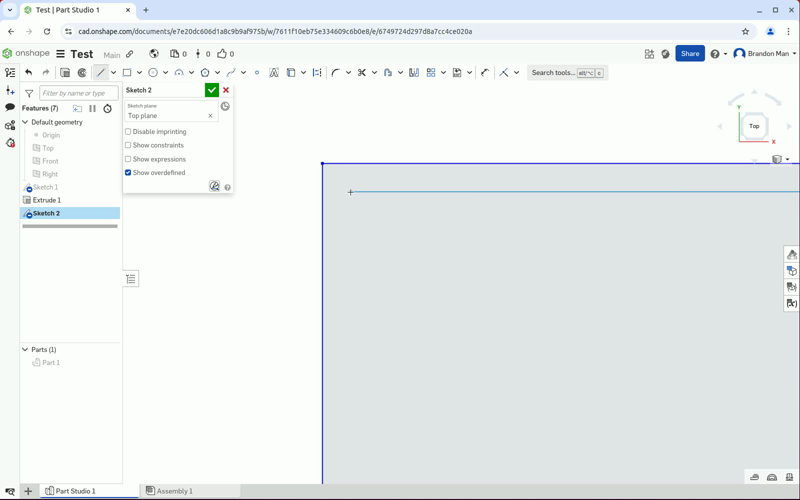
scroll(-6)
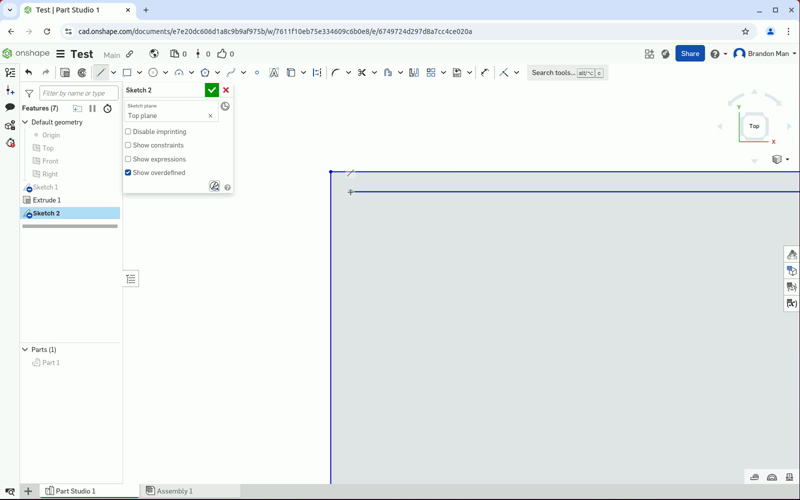
scroll(-6)
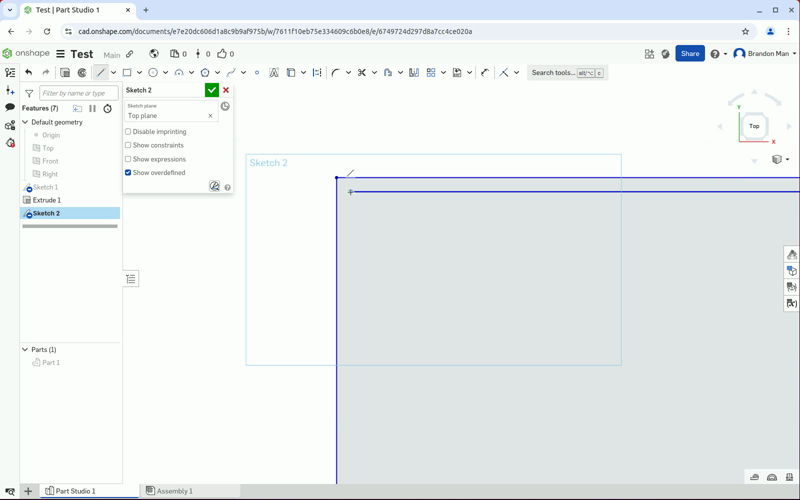
scroll(-6)
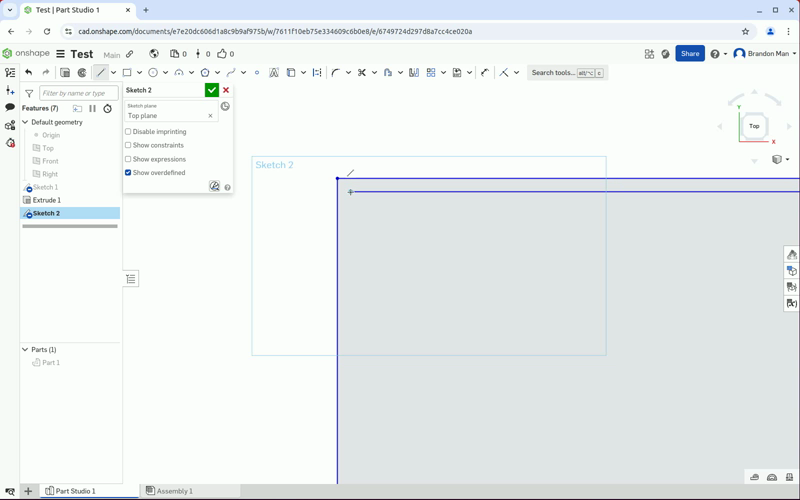
scroll(-6)
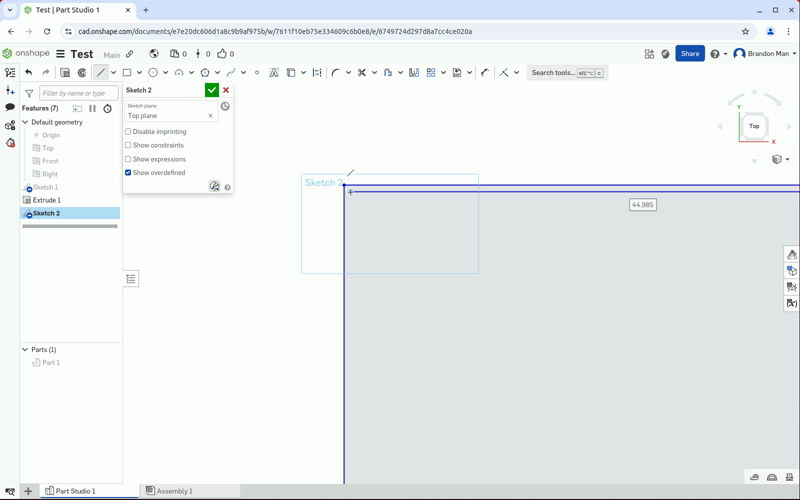
scroll(-6)
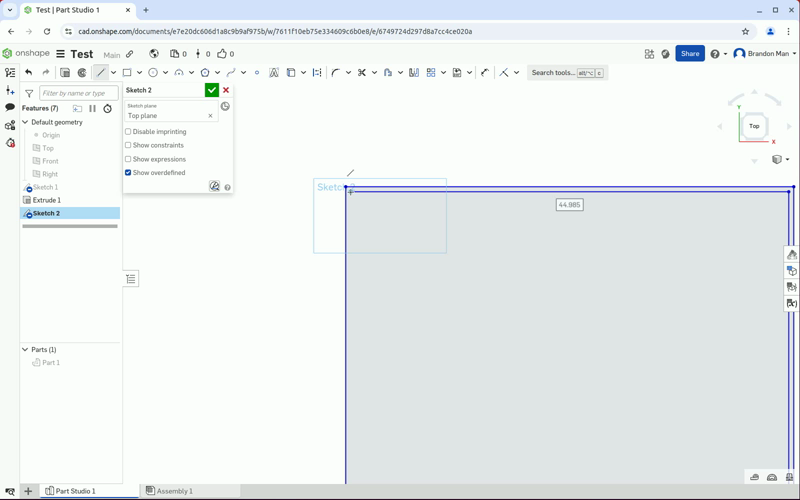
scroll(-6)
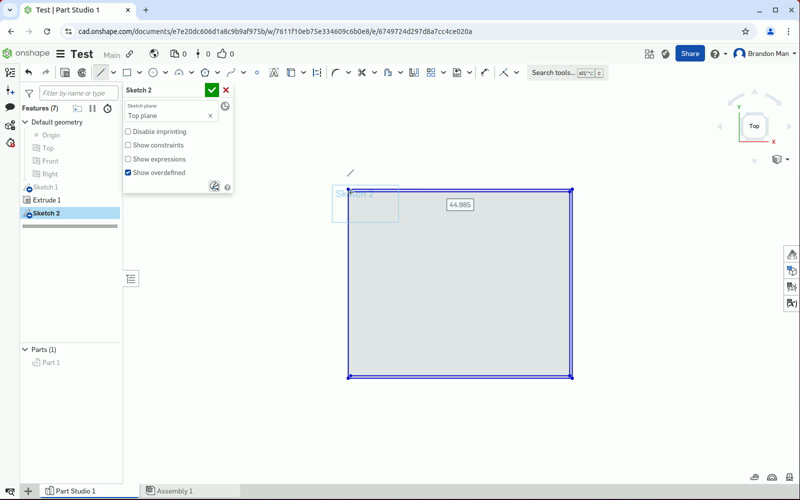
key_up(shift)
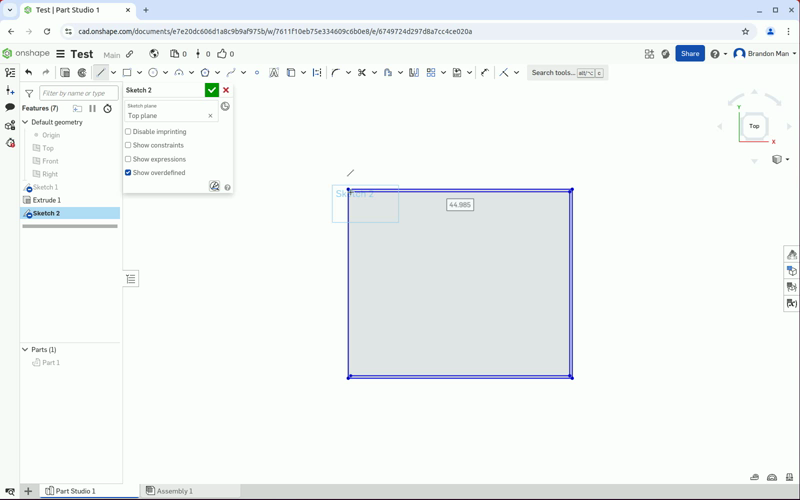
key_down(shift)
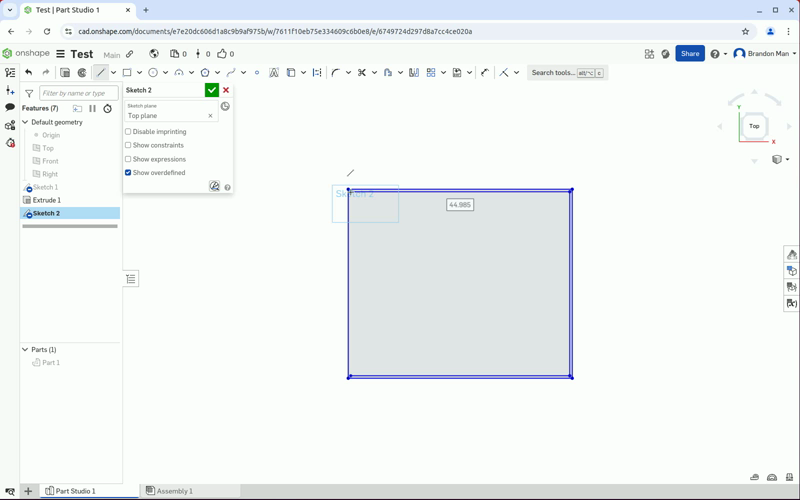
mouse_move(350, 375)
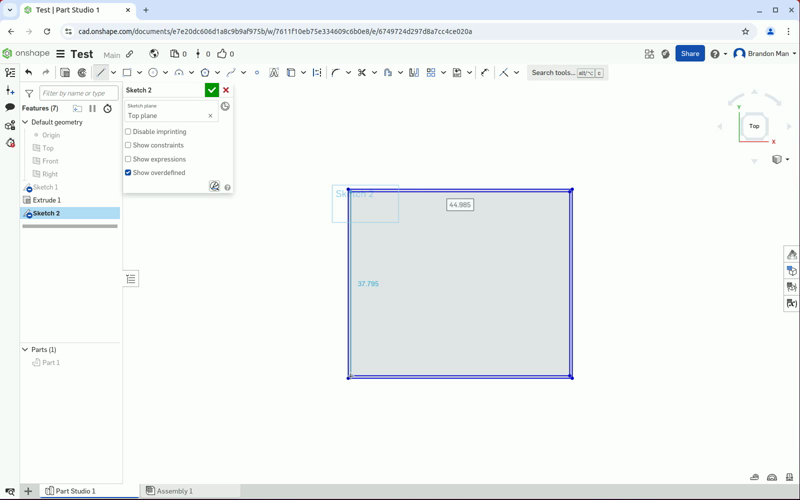
scroll(6)
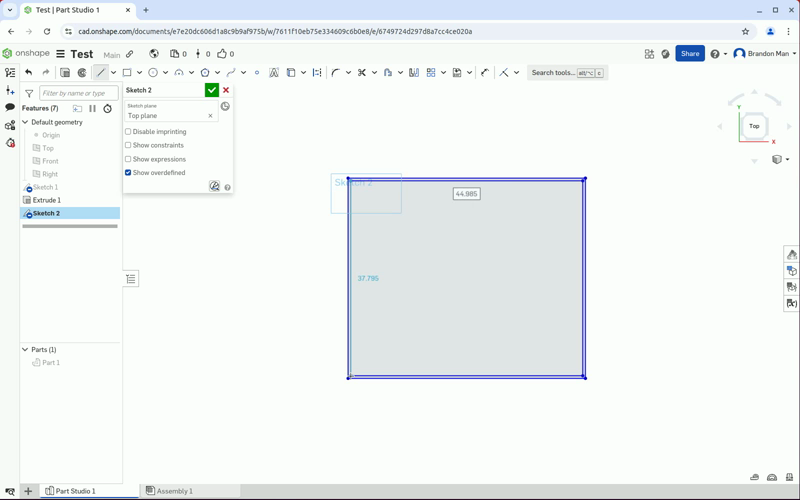
scroll(6)
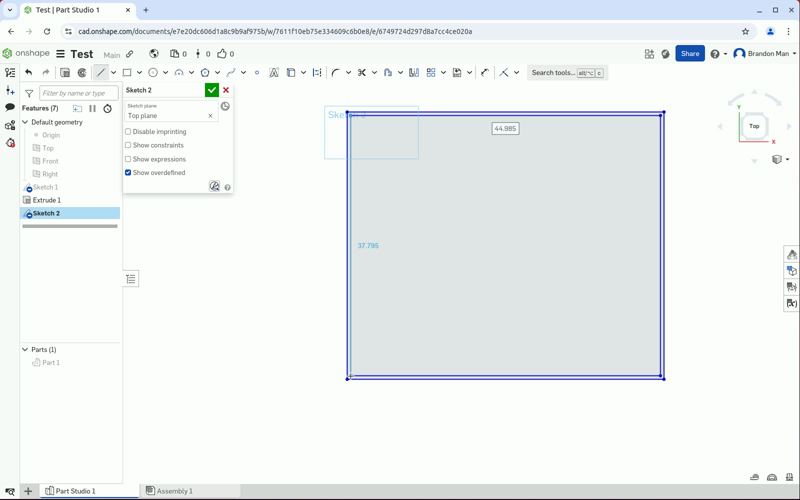
scroll(6)
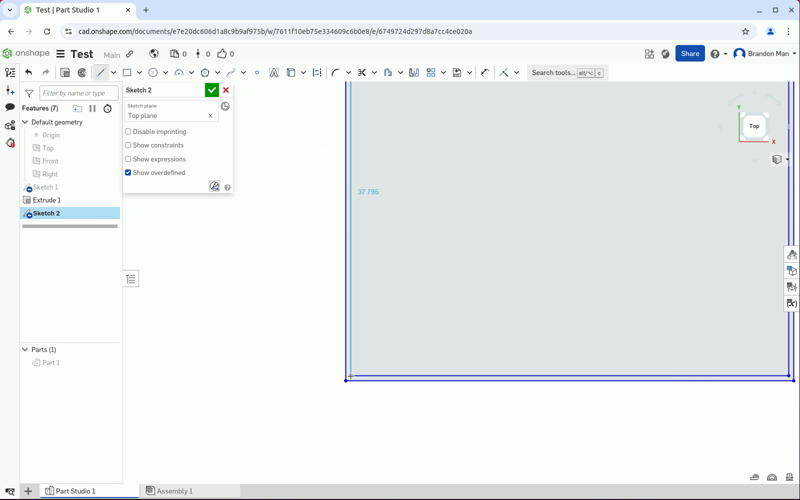
scroll(6)
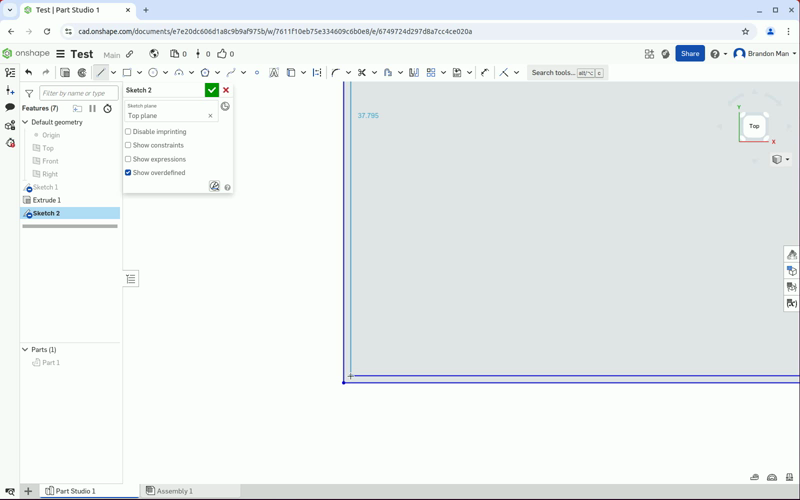
scroll(6)
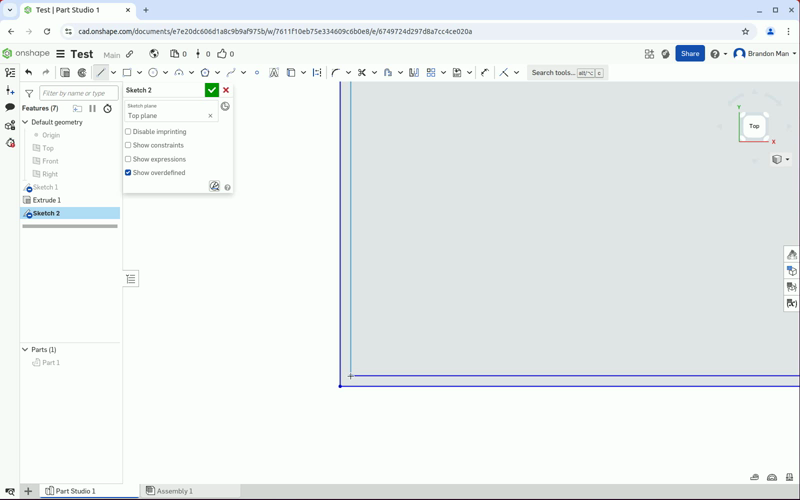
scroll(6)
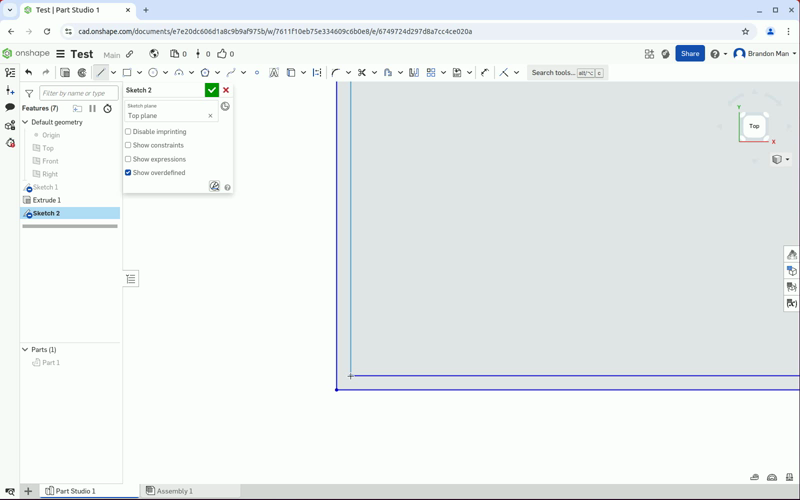
scroll(6)
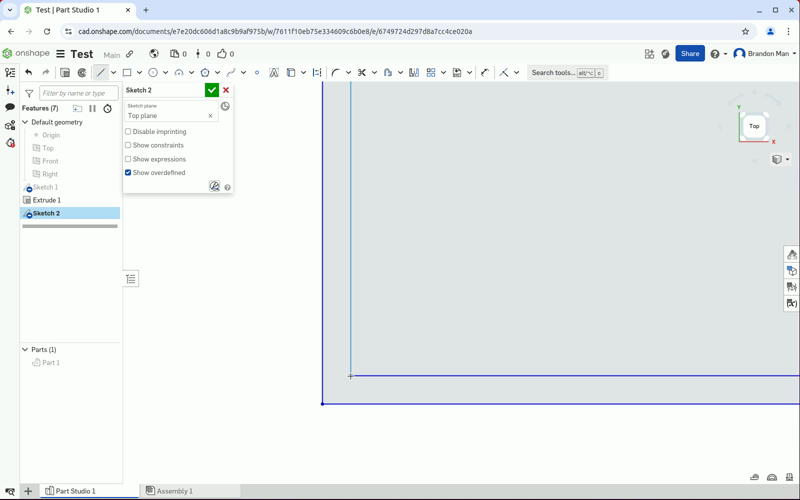
key_up(shift)
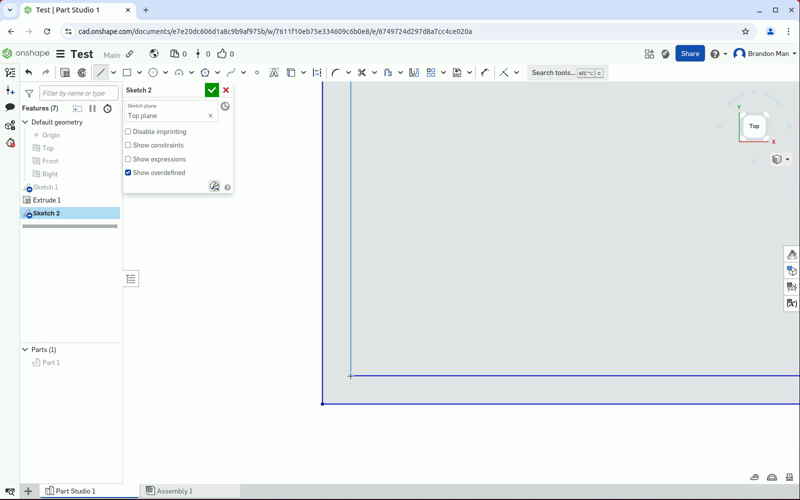
click(350, 375)
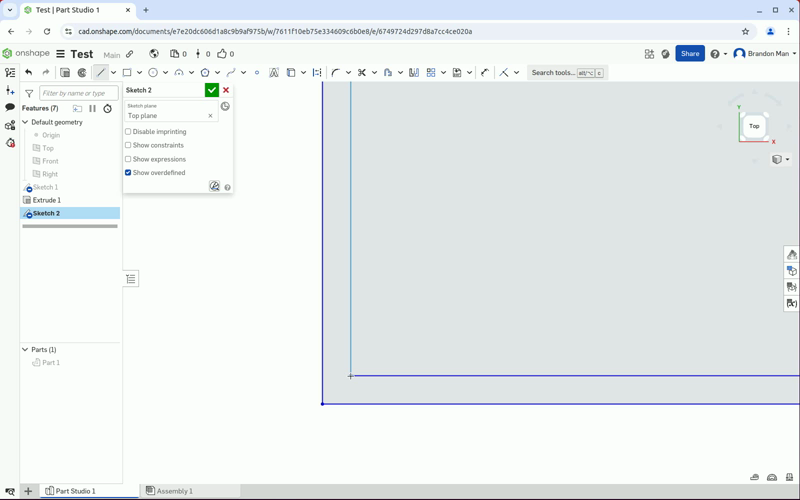
scroll(-6)
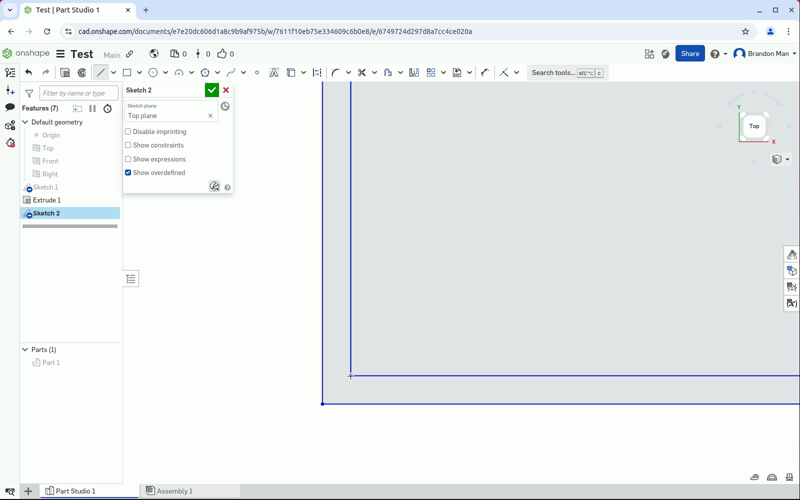
scroll(-6)
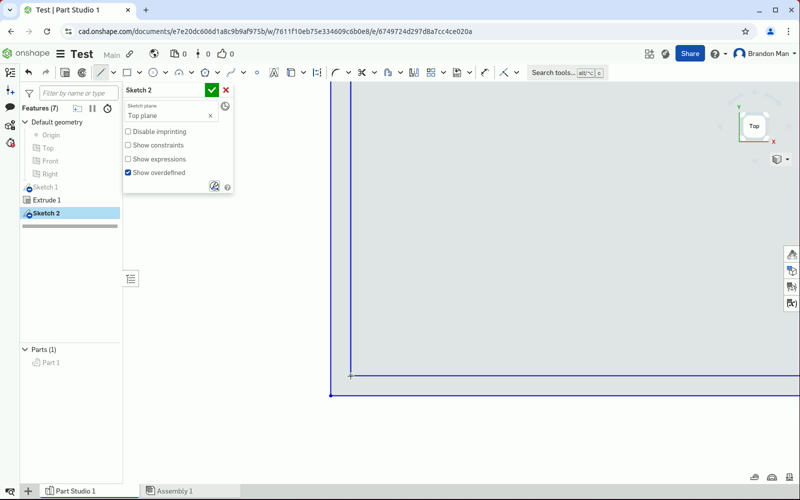
scroll(-6)
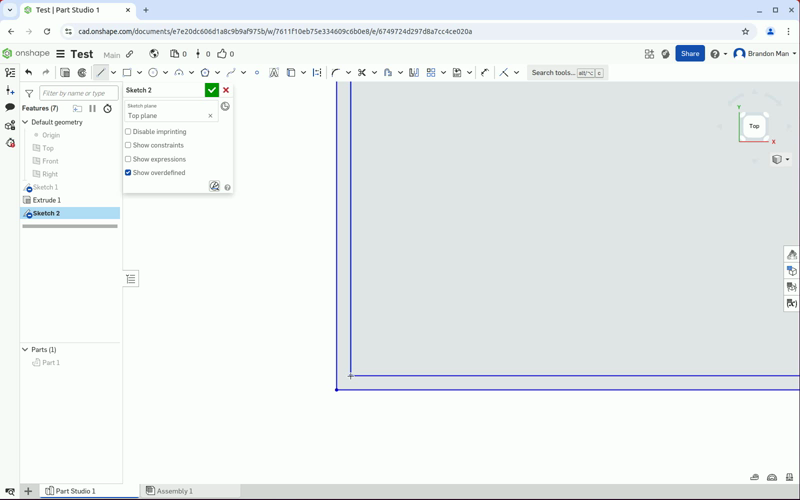
scroll(-6)
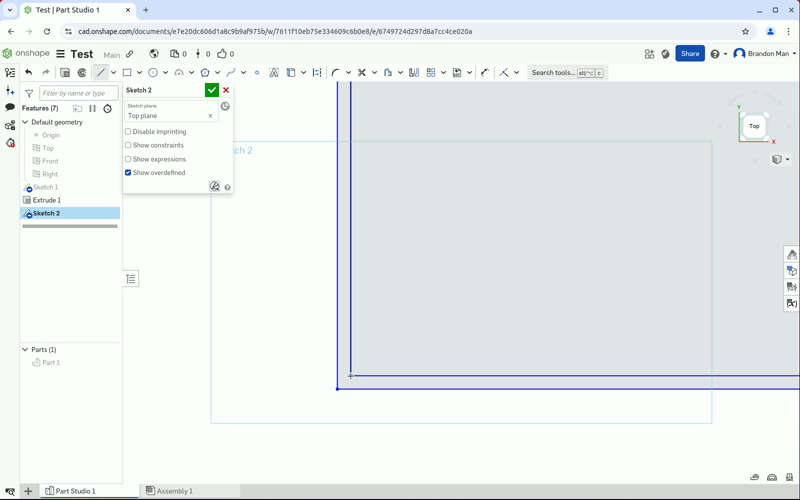
scroll(-6)
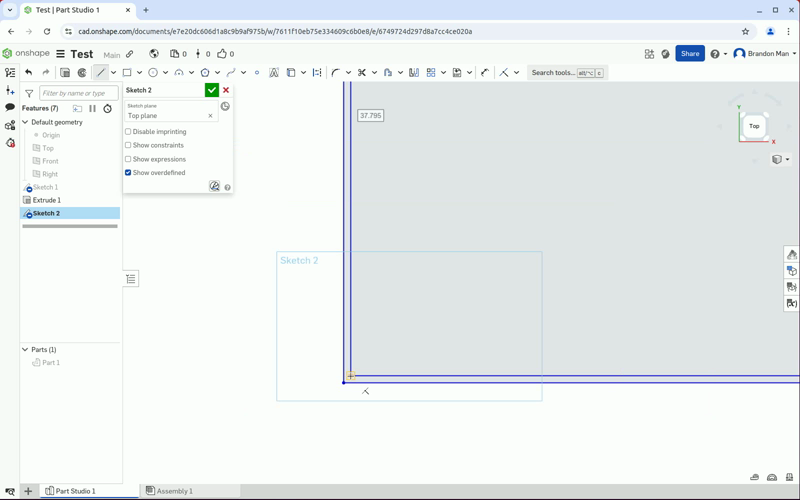
scroll(-6)
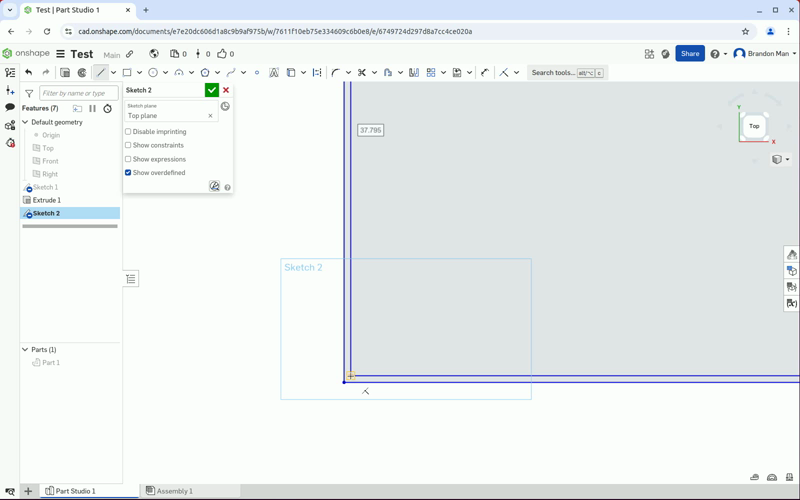
scroll(-6)
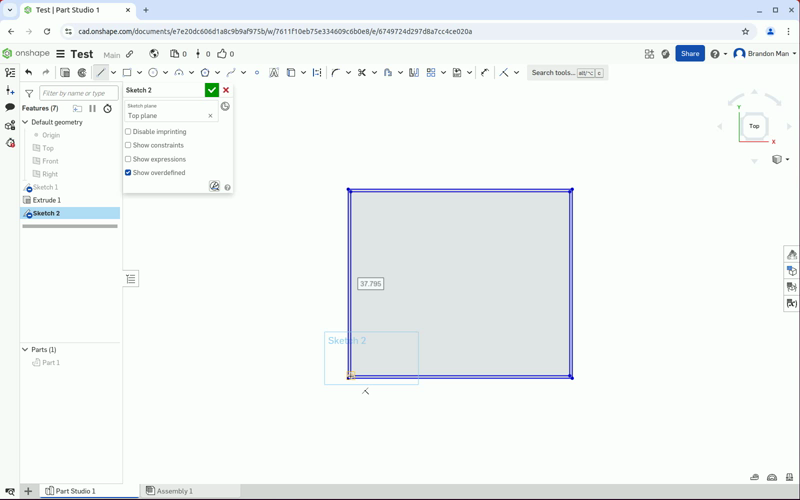
key(esc)
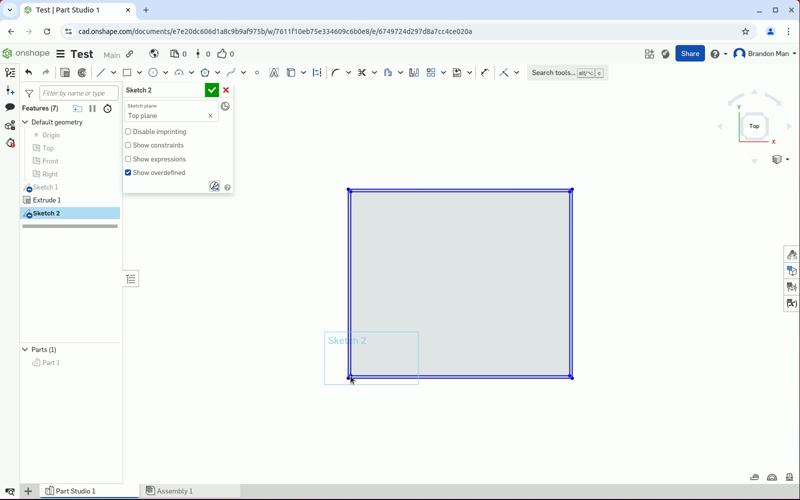
mouse_move(570, 190)
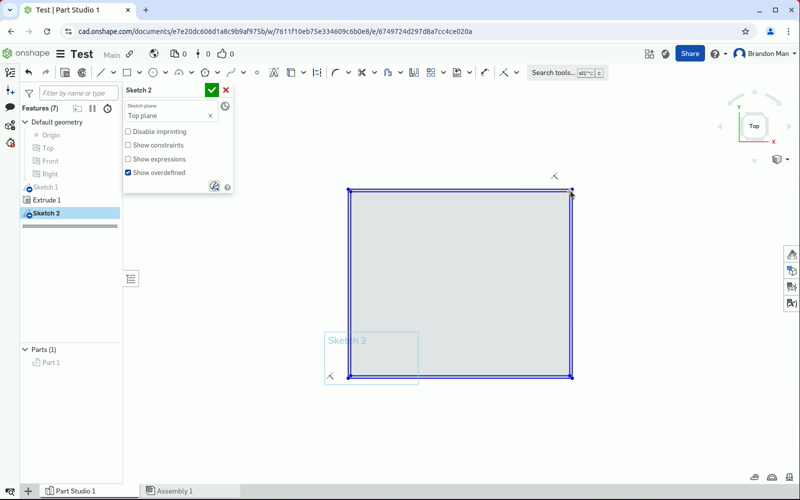
click(570, 190)
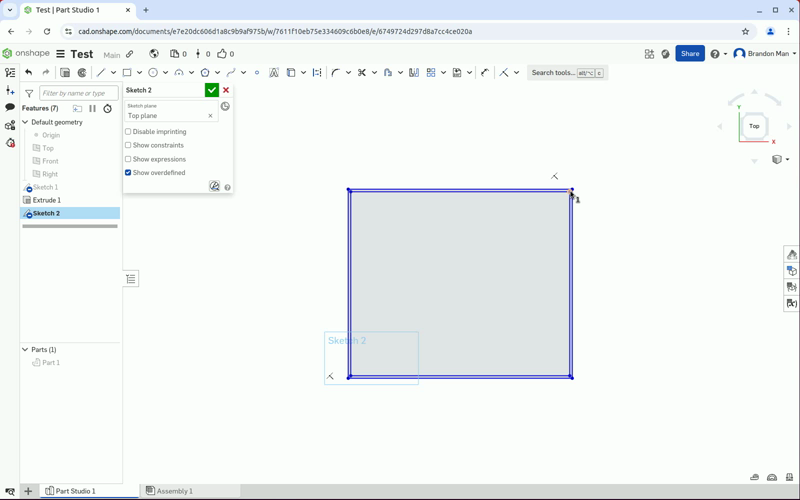
mouse_move(73, 352)
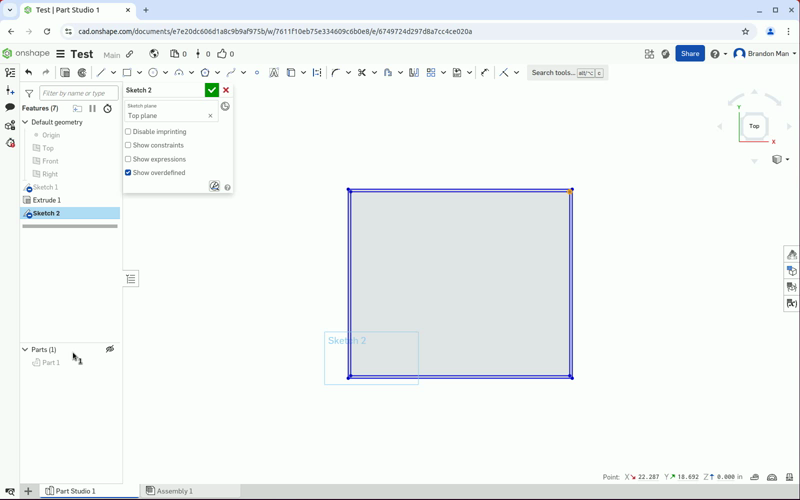
key(shift+y)
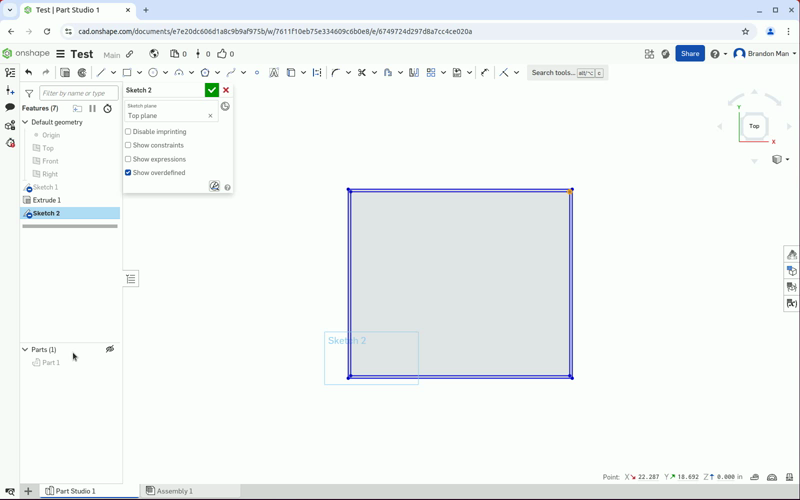
key(shift+e)
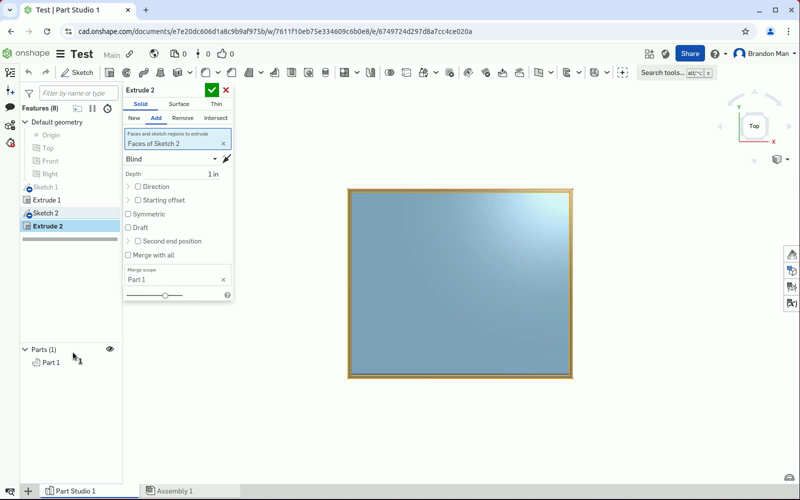
mouse_move(143, 106)
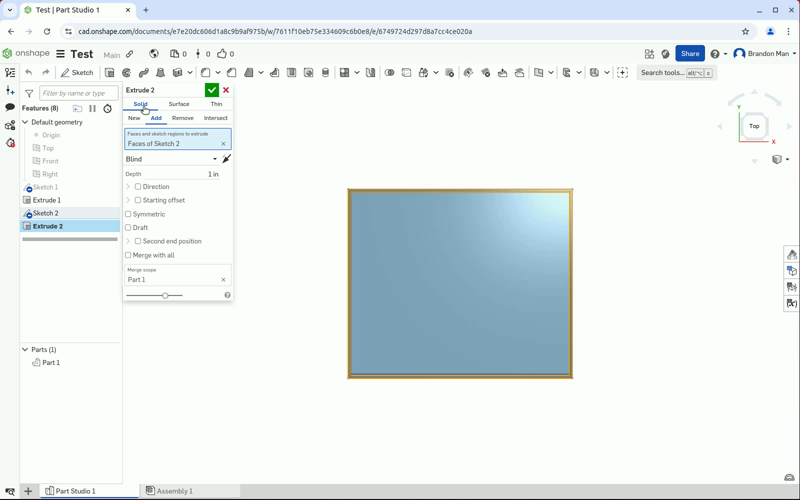
click(143, 106)
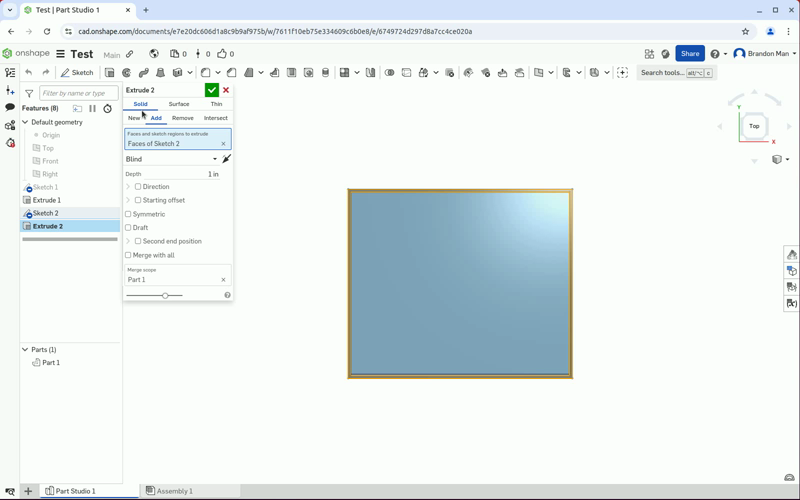
mouse_move(137, 120)
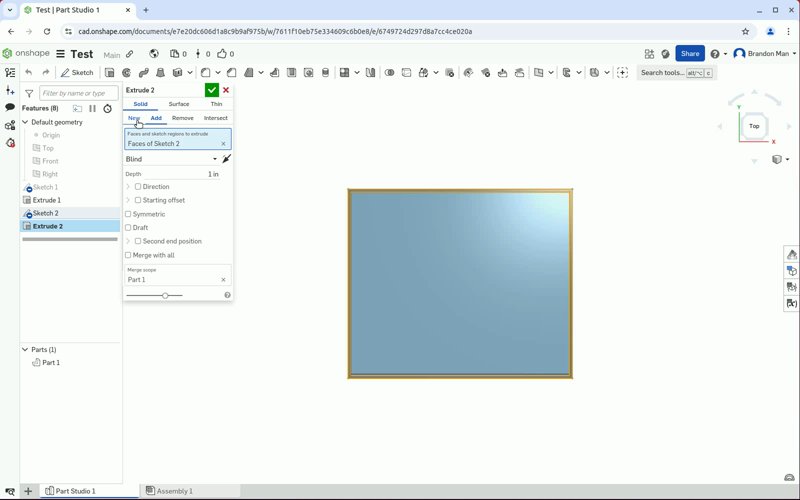
click(137, 120)
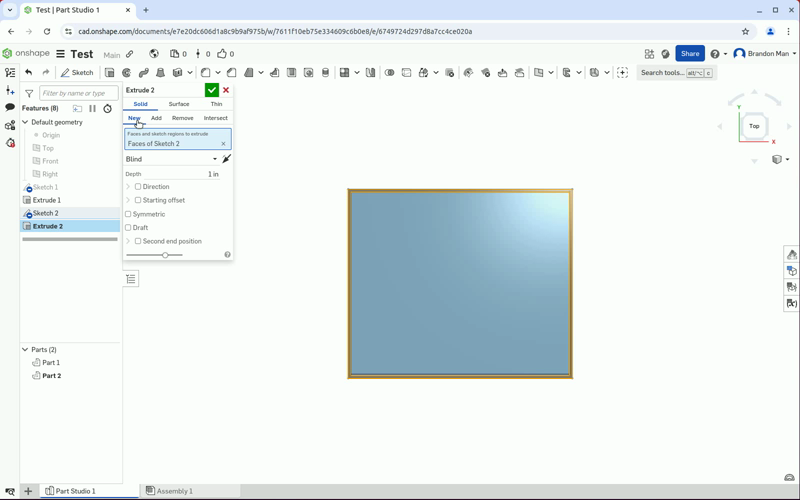
key(tab, 4)
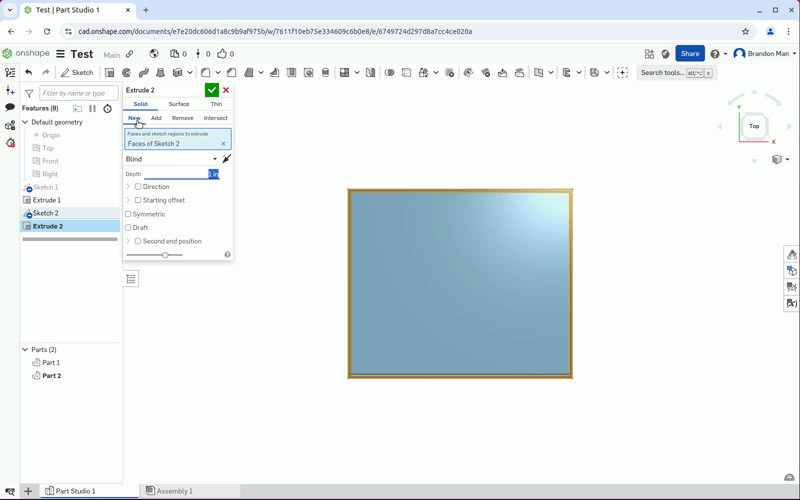
text(0.481)
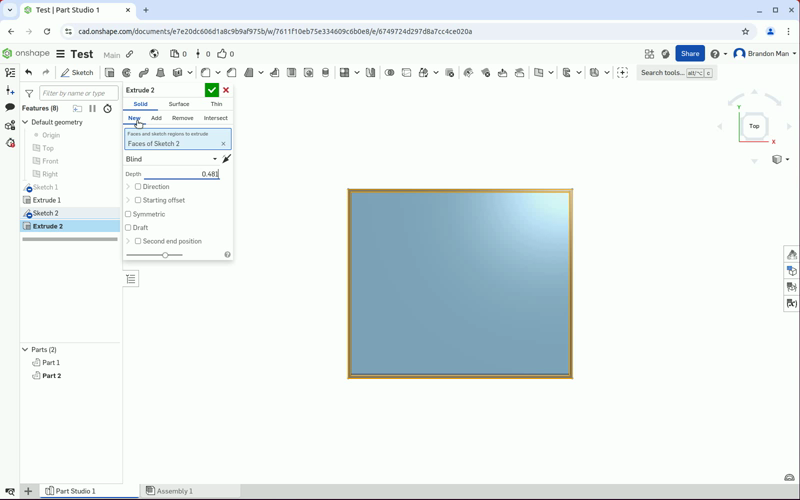
key(enter)
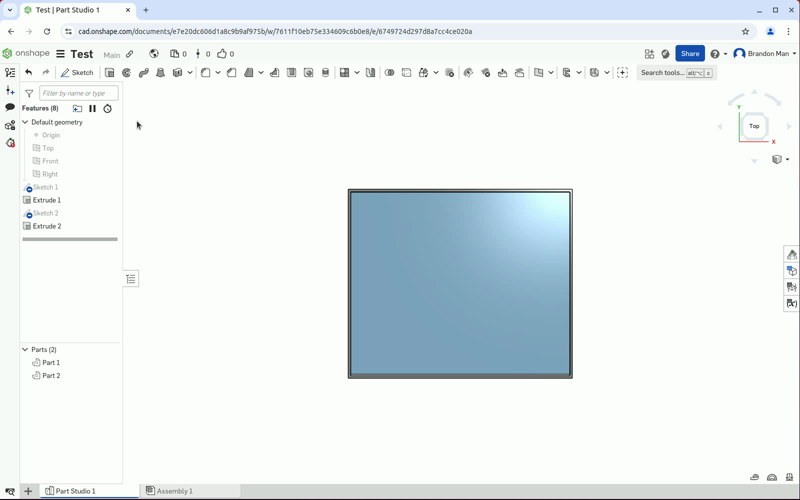
key(shift+h)
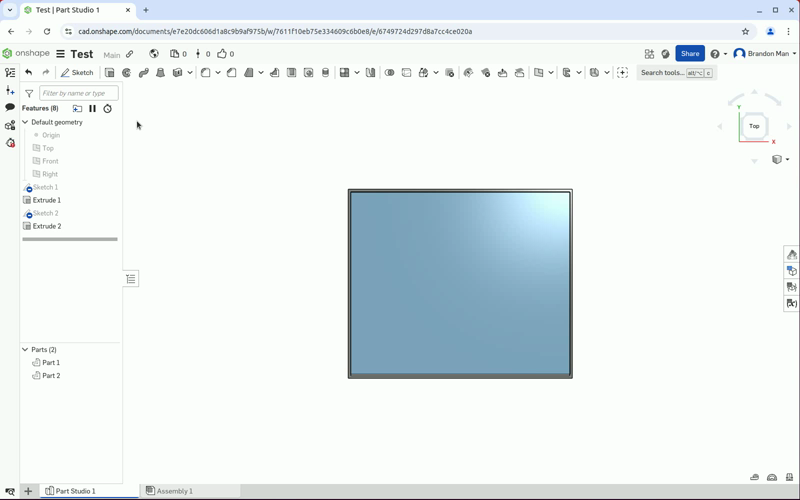
key(shift+h)
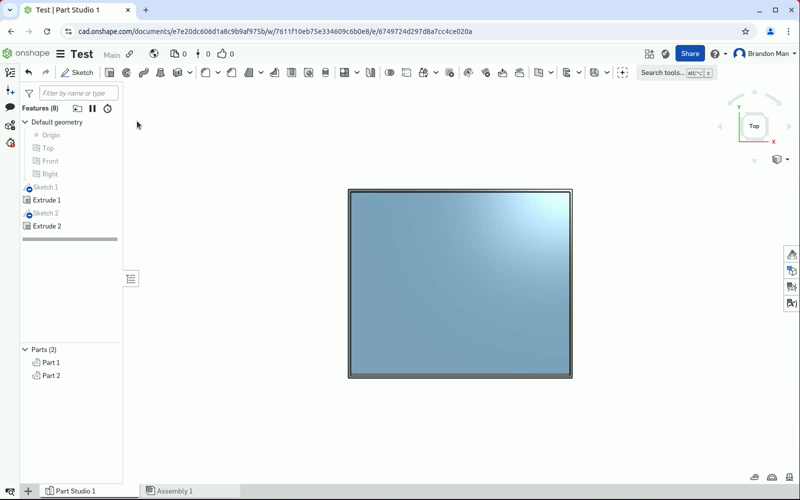
mouse_move(73, 189)
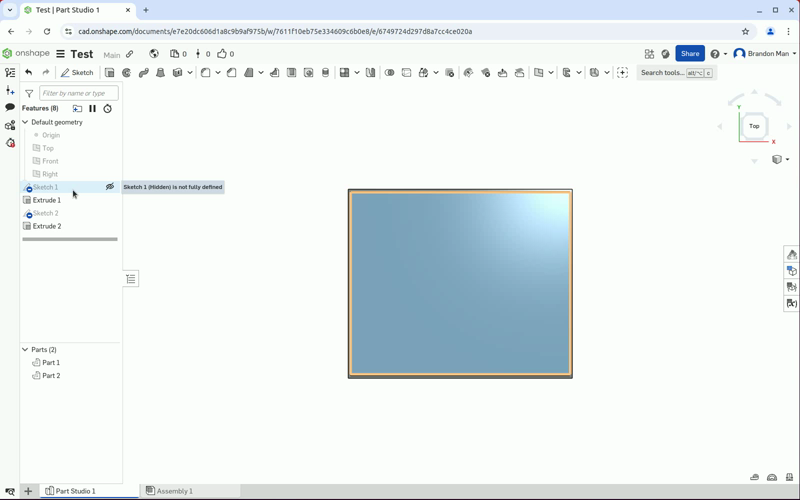
click(73, 189)
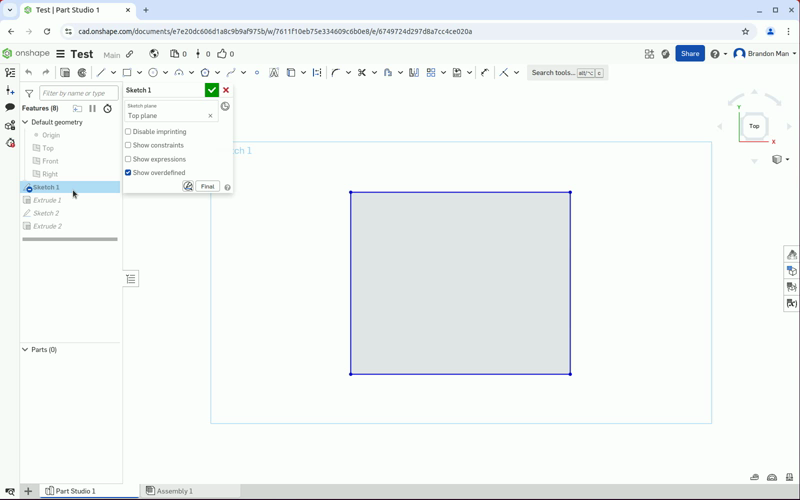
mouse_move(229, 92)
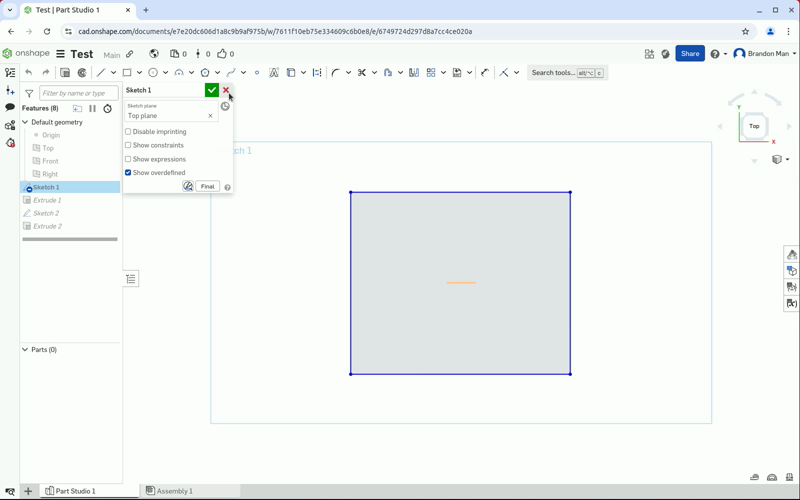
click(229, 92)
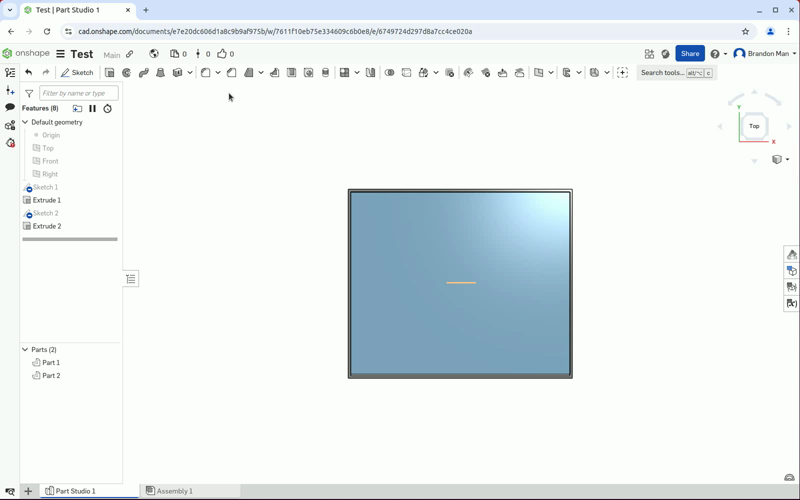
mouse_move(541, 75)
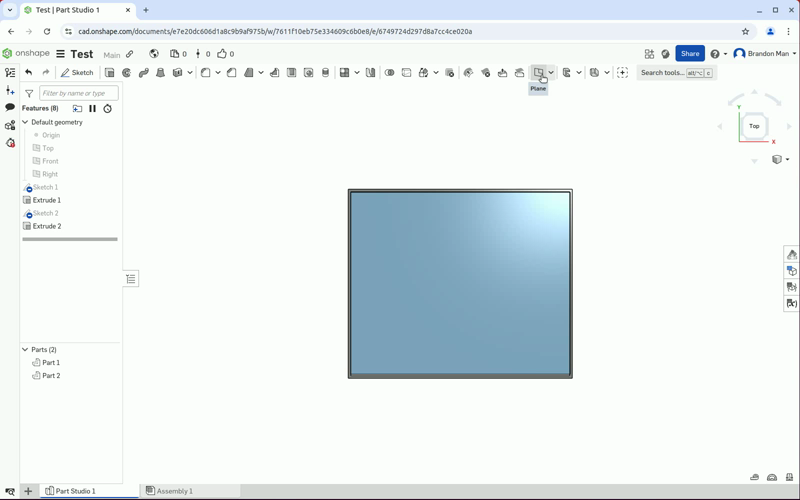
click(541, 75)
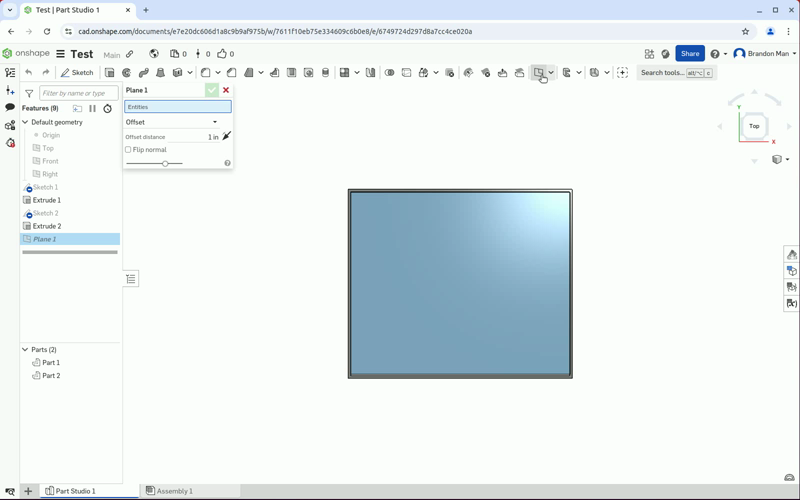
mouse_move(73, 150)
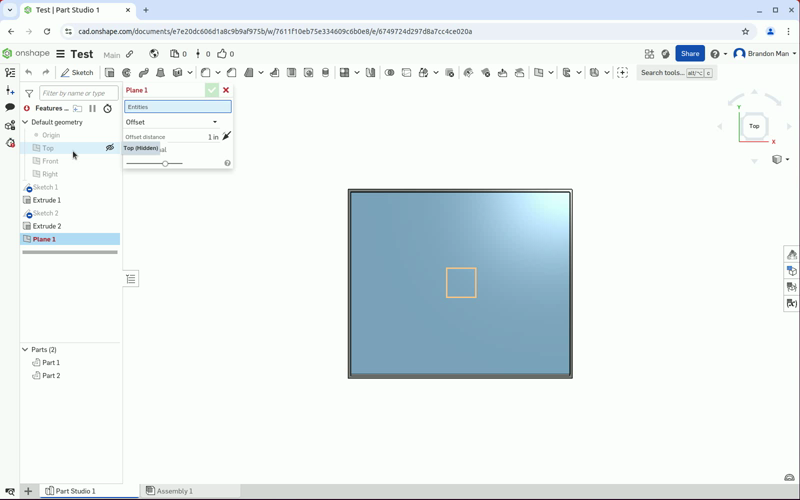
click(73, 150)
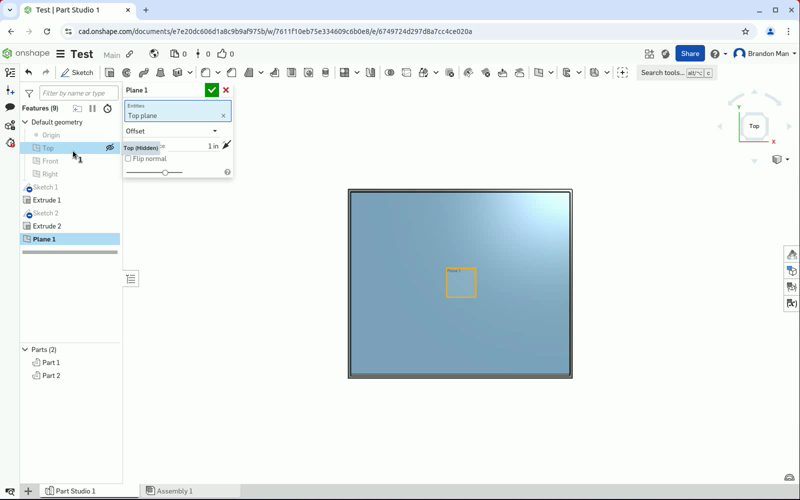
key(tab, 2)
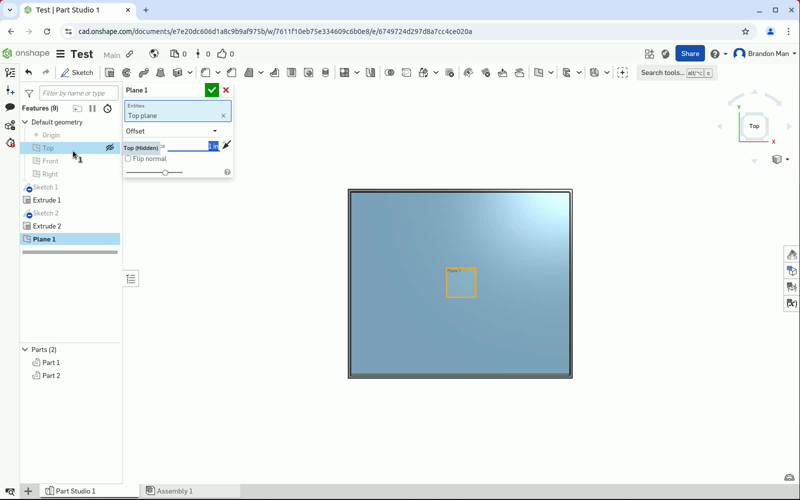
text(0.493)
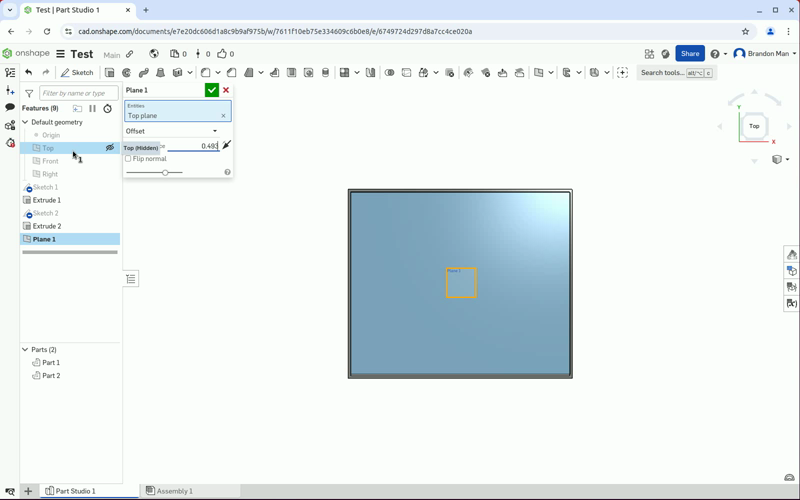
key(enter, 2)
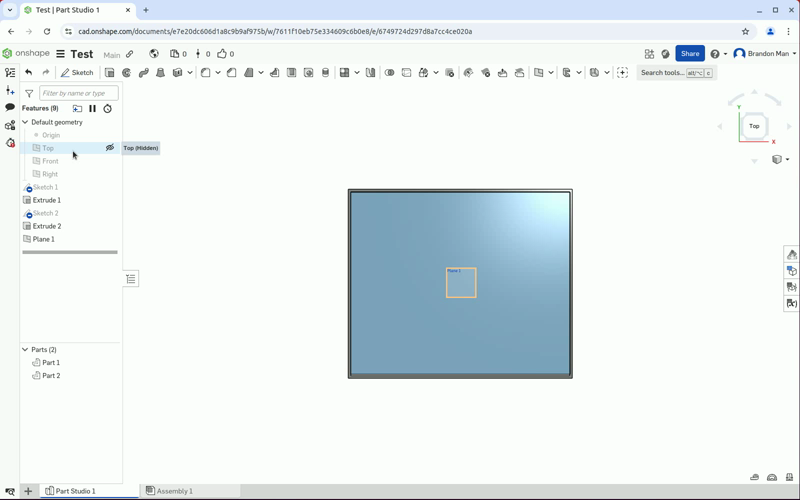
key(shift+s)
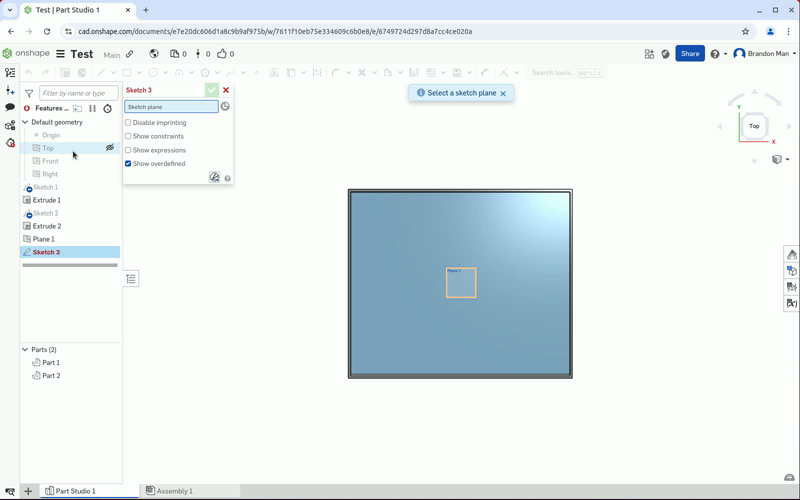
mouse_move(73, 241)
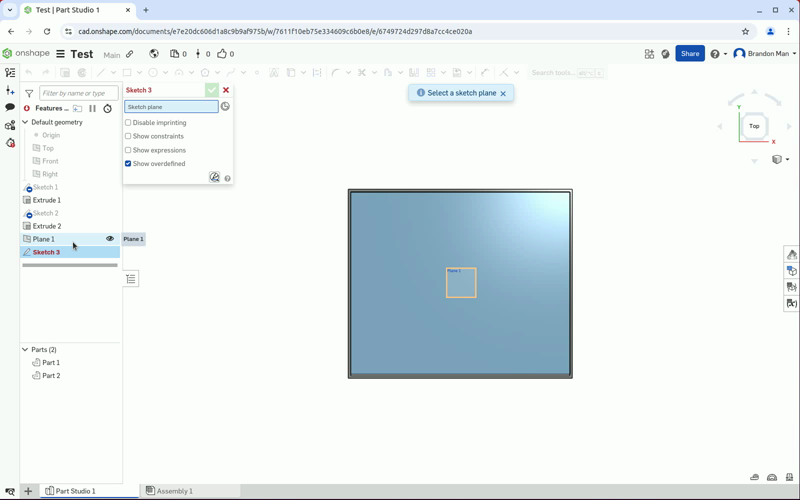
click(73, 241)
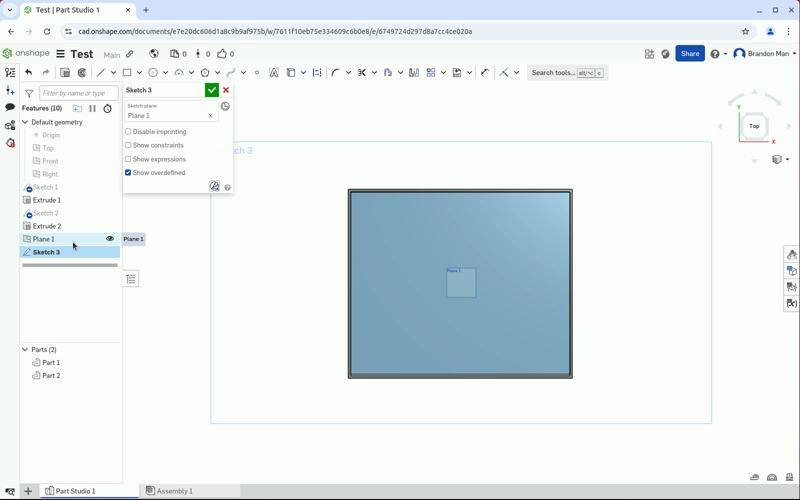
mouse_move(73, 352)
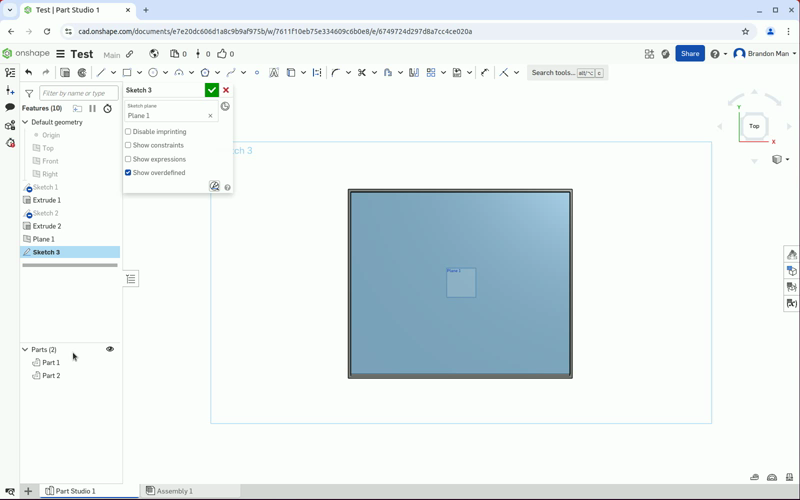
key(y)
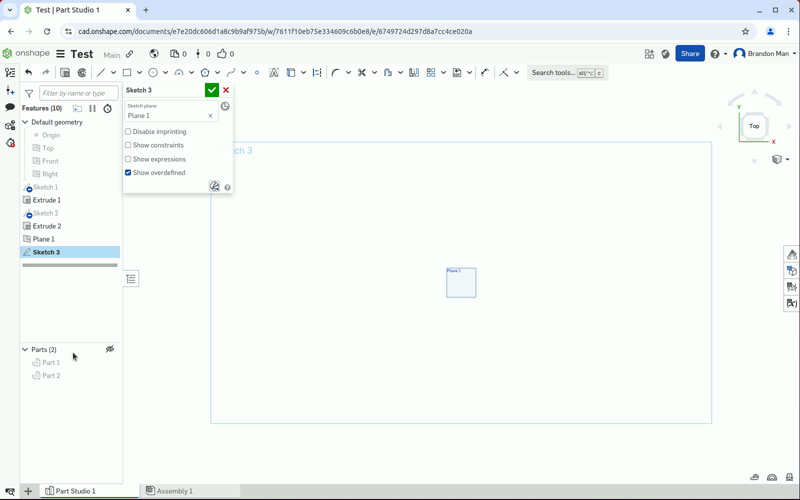
key(l)
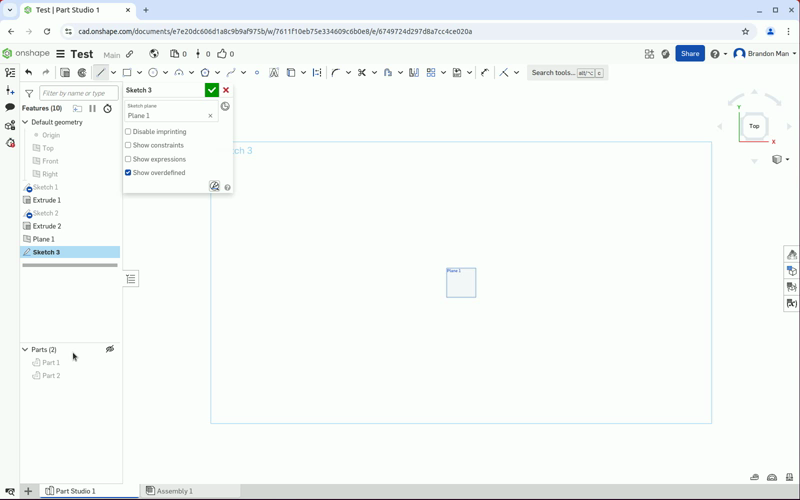
key_down(shift)
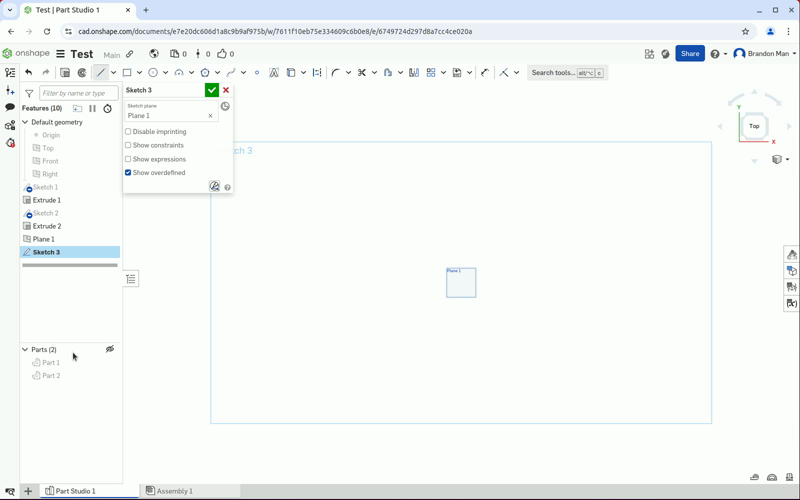
mouse_move(351, 374)
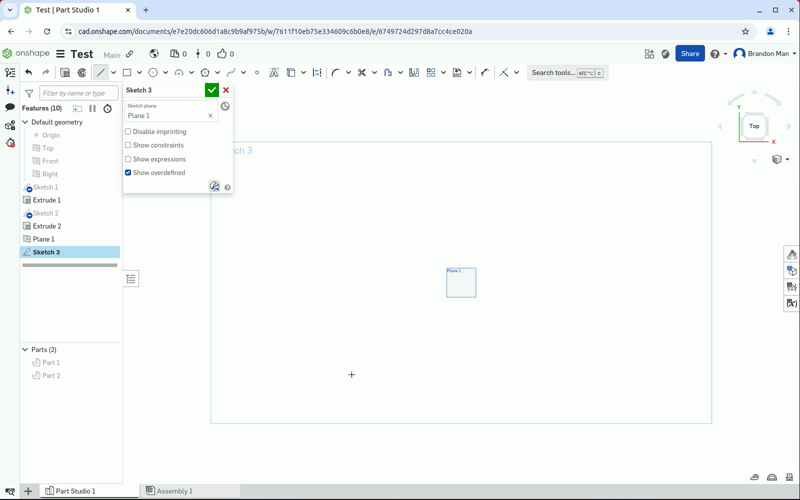
click(351, 374)
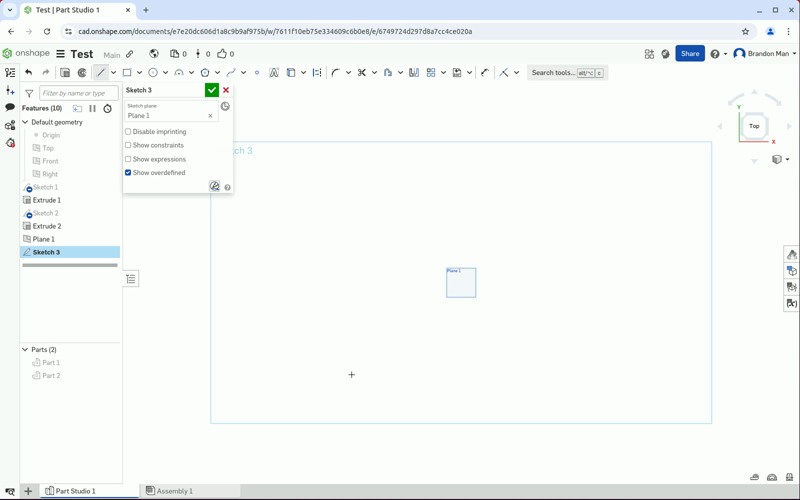
key_up(shift)
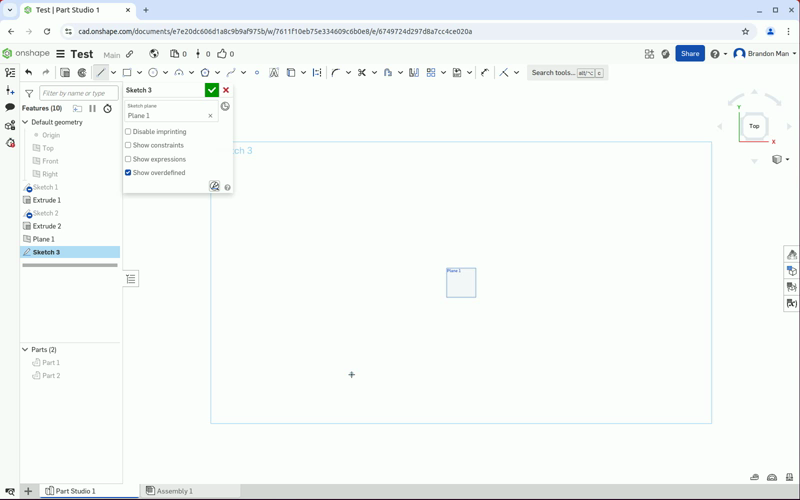
key_down(shift)
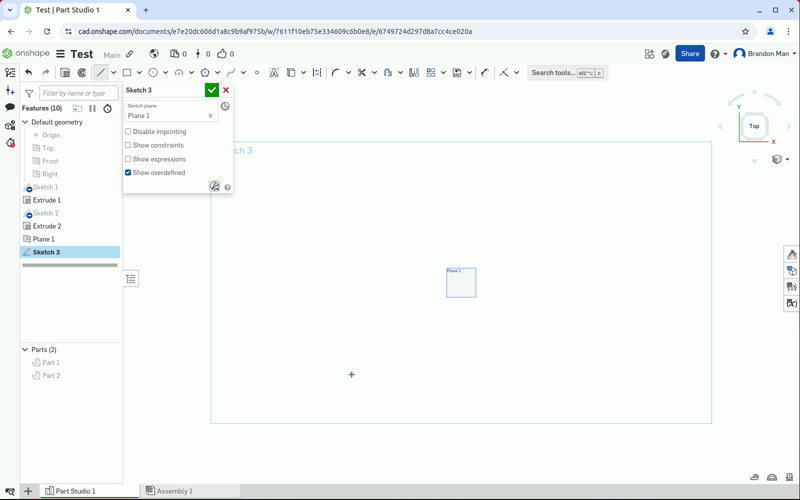
mouse_move(568, 374)
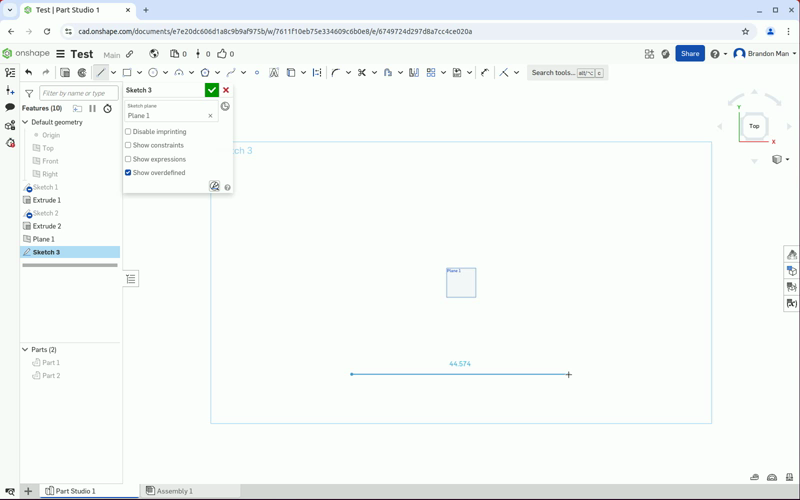
click(568, 374)
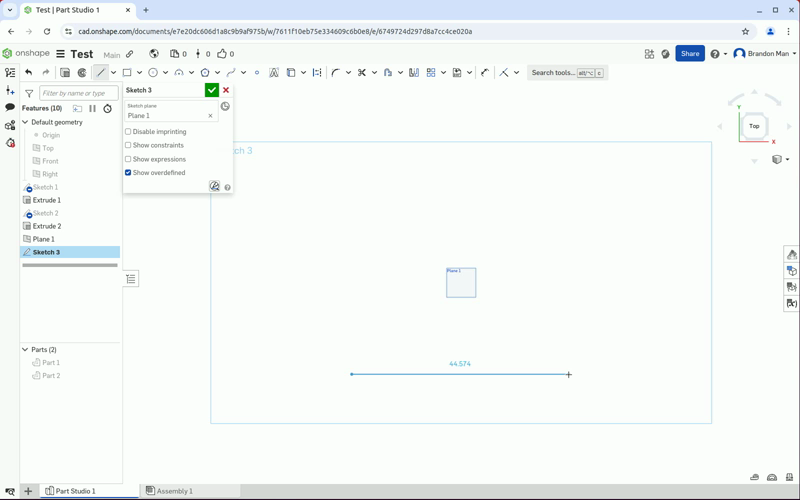
key_up(shift)
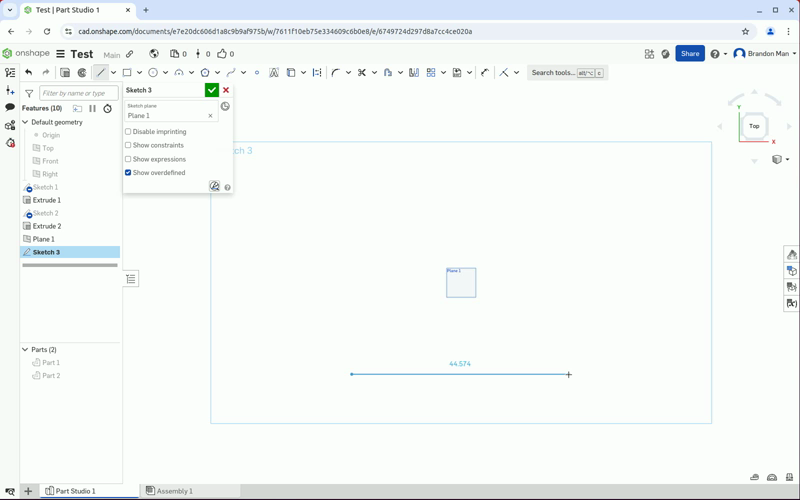
key_down(shift)
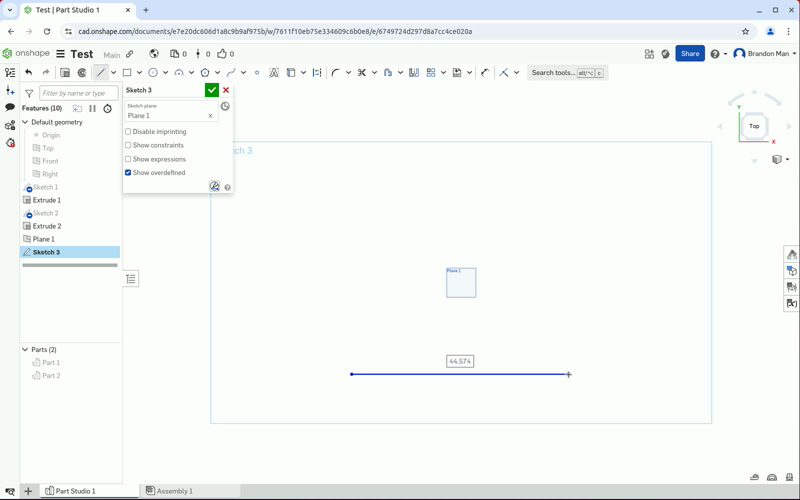
mouse_move(568, 193)
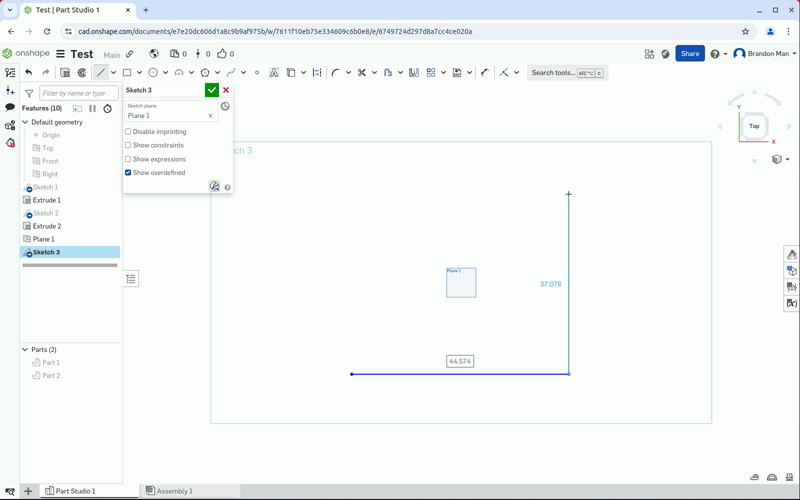
click(568, 193)
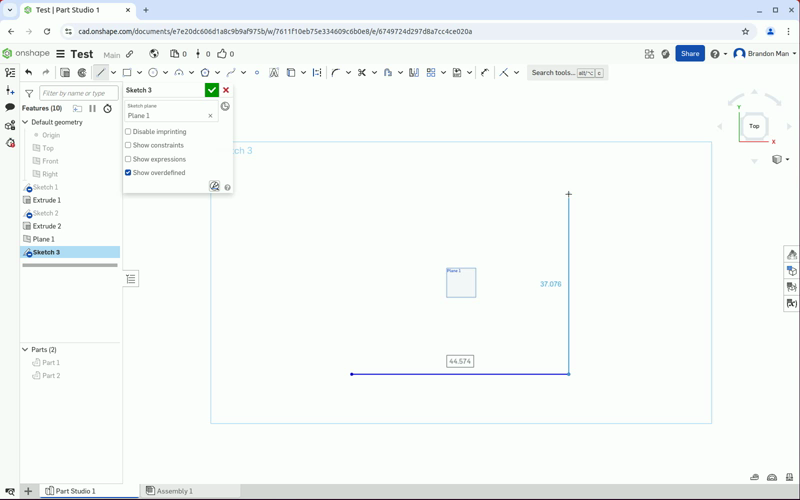
key_up(shift)
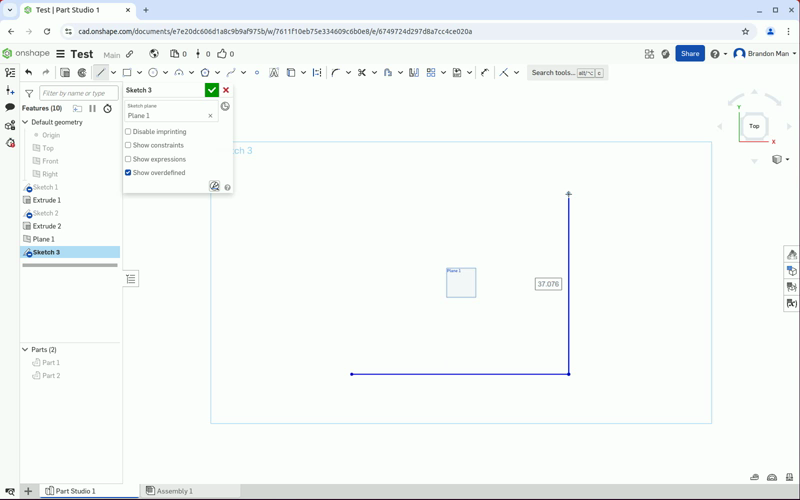
key_down(shift)
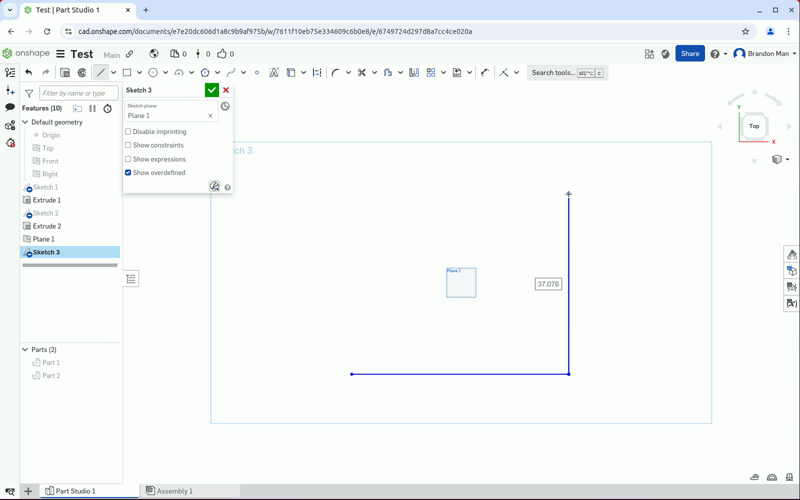
mouse_move(351, 193)
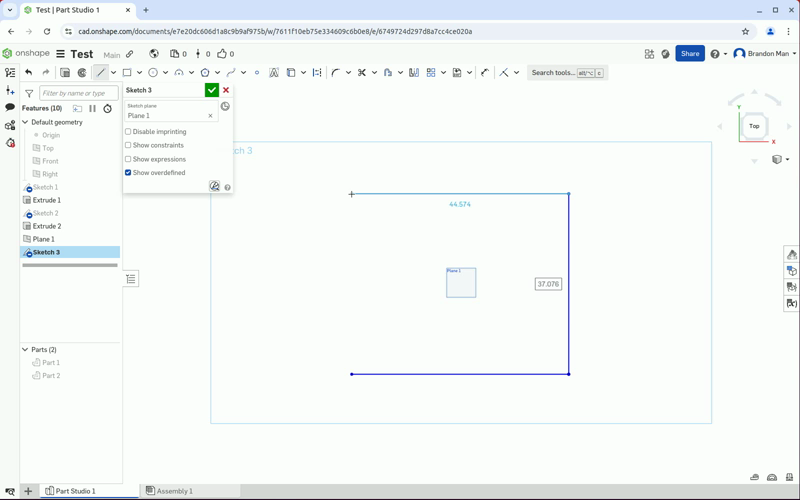
click(351, 193)
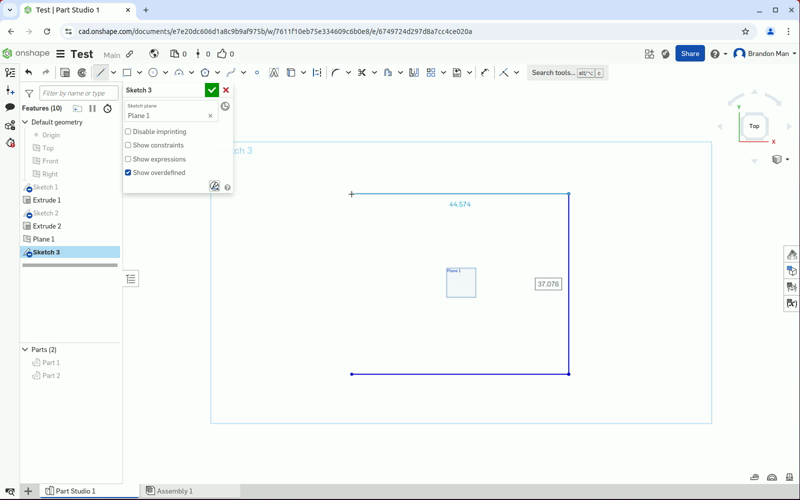
key_up(shift)
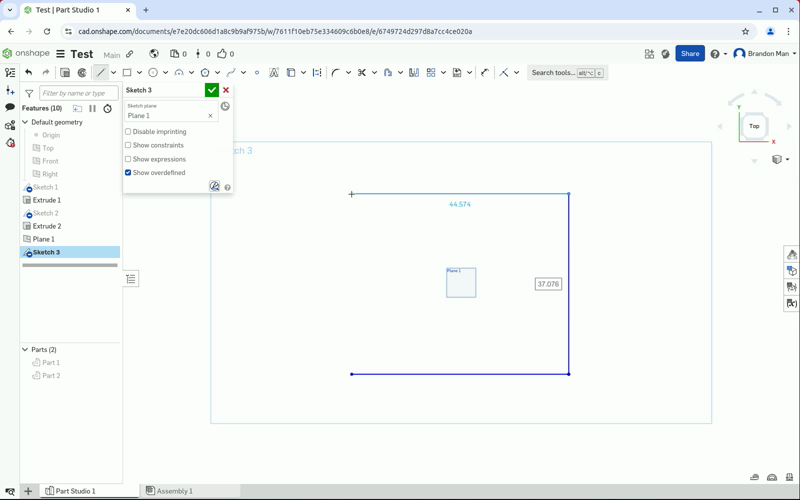
key_down(shift)
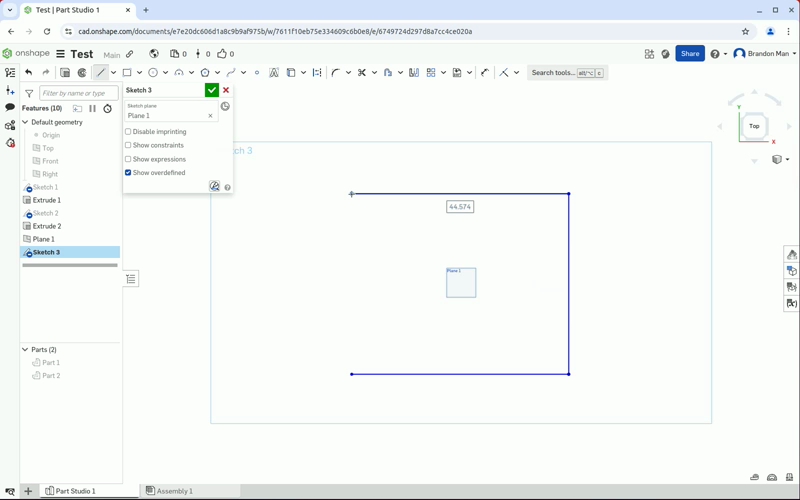
mouse_move(351, 374)
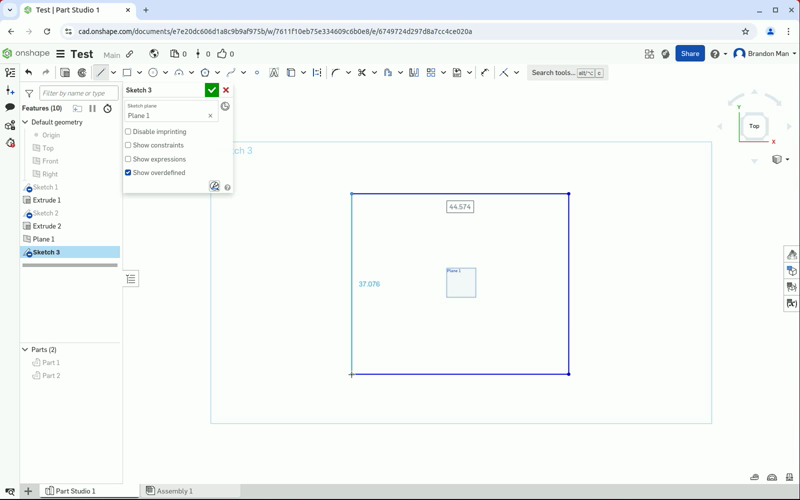
key_up(shift)
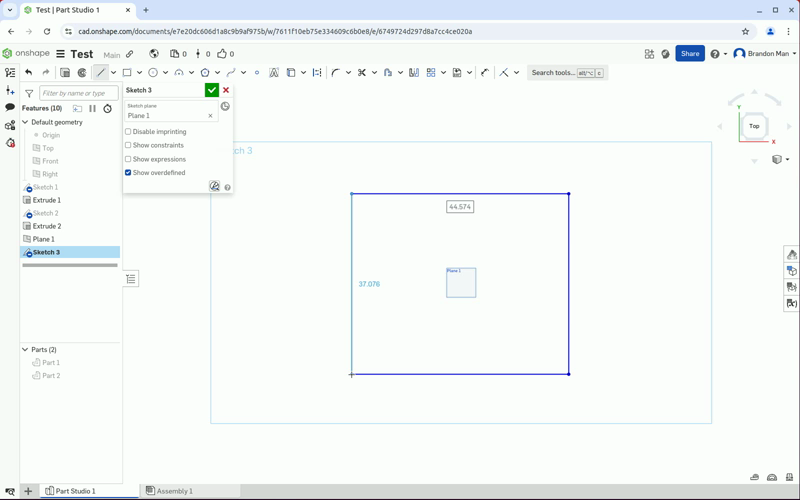
click(351, 374)
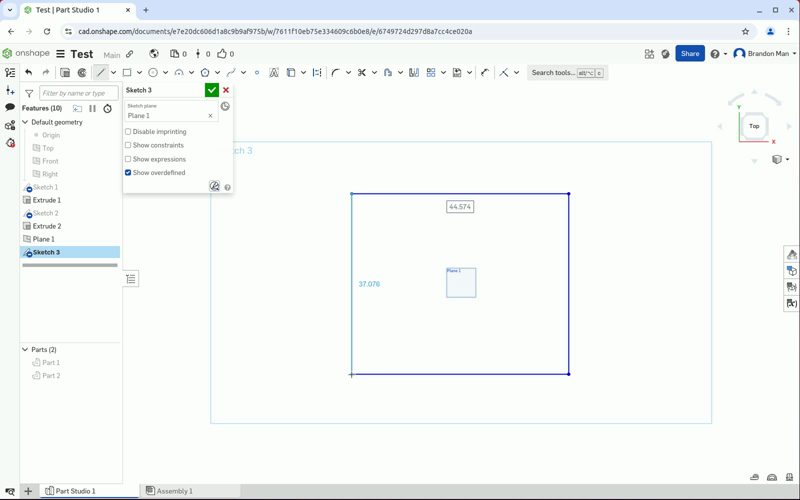
key(esc)
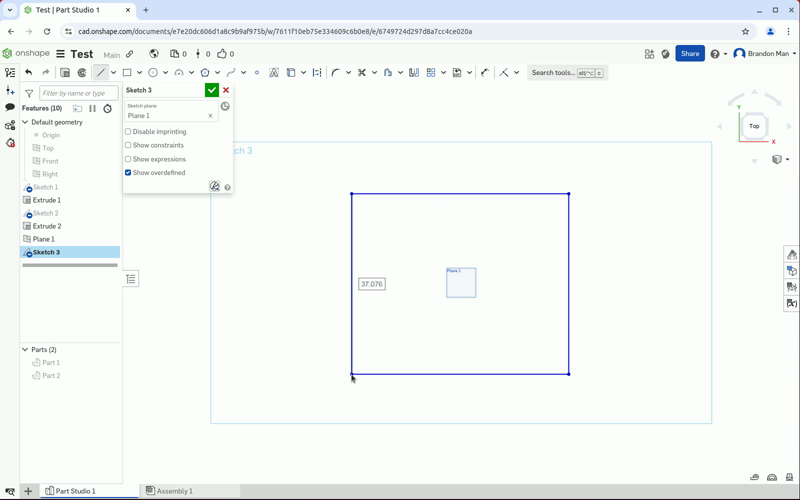
key(l)
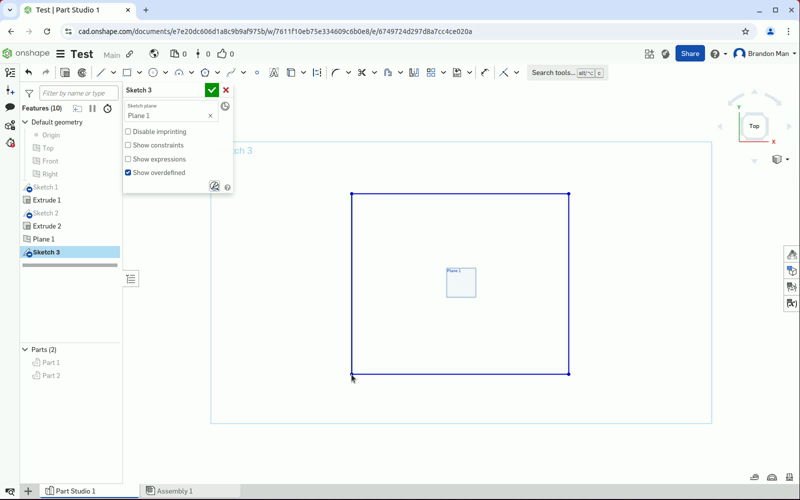
key_down(shift)
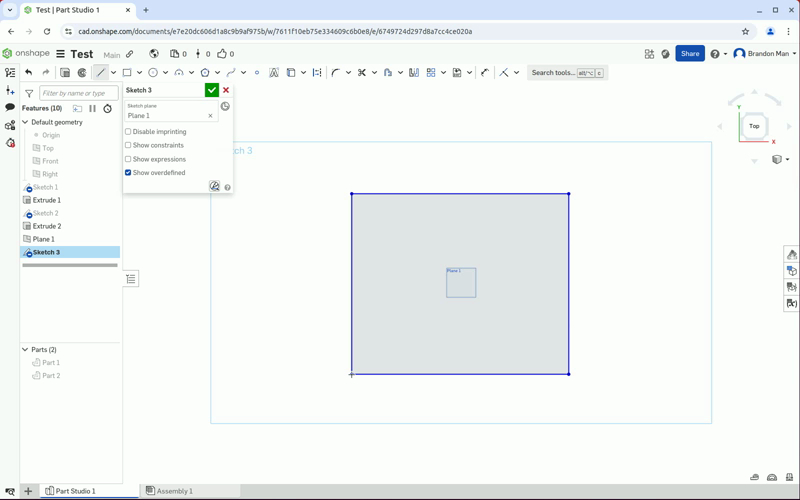
mouse_move(353, 372)
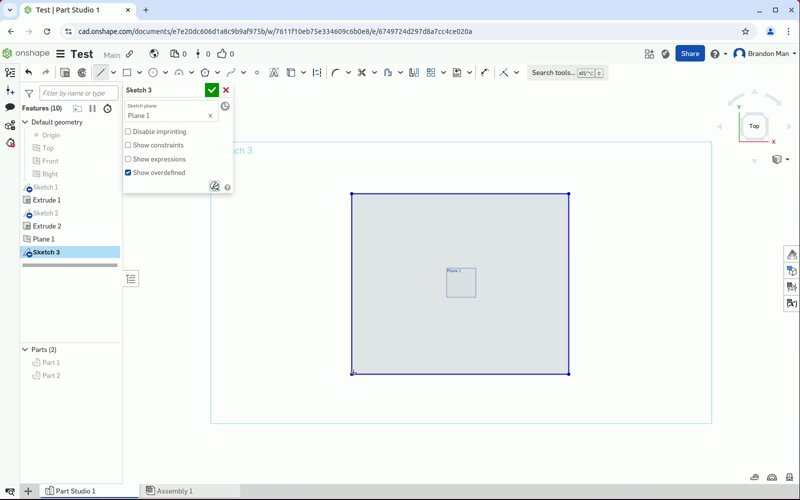
scroll(6)
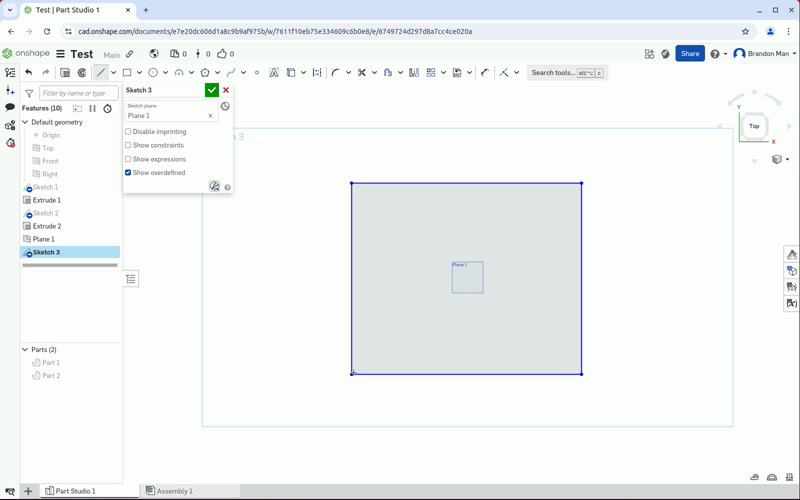
scroll(6)
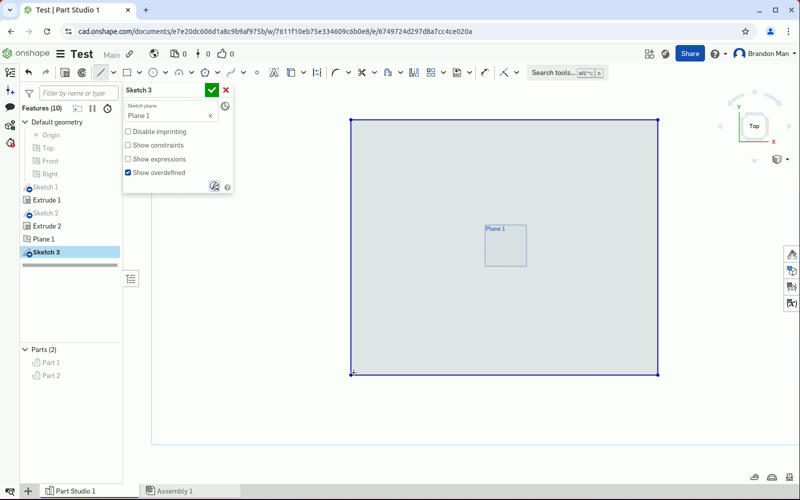
scroll(6)
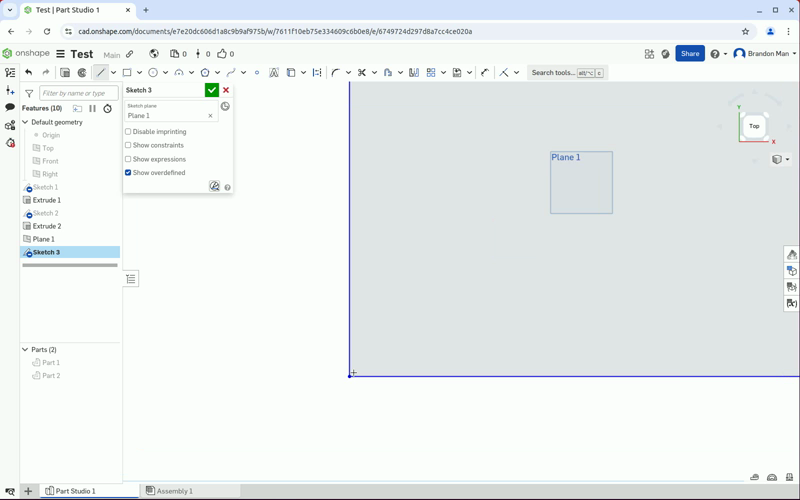
scroll(6)
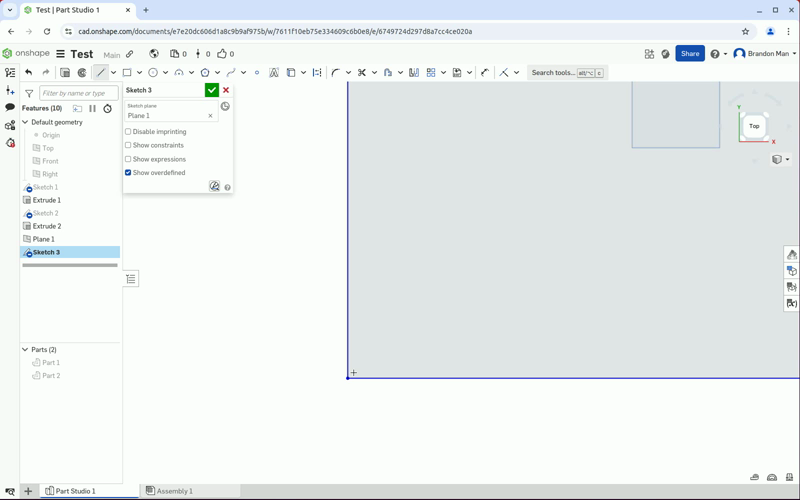
scroll(6)
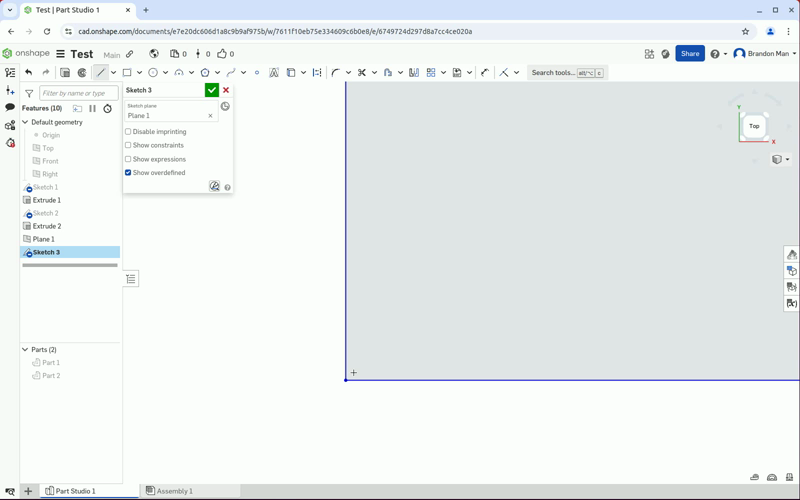
scroll(6)
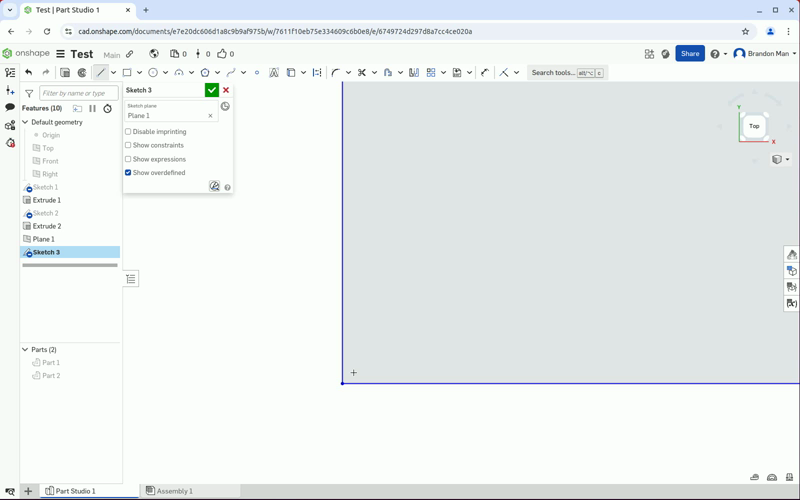
scroll(6)
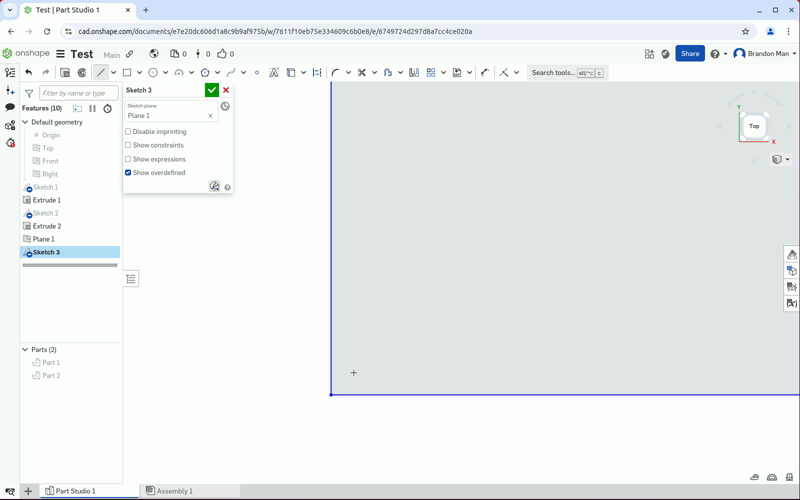
click(353, 372)
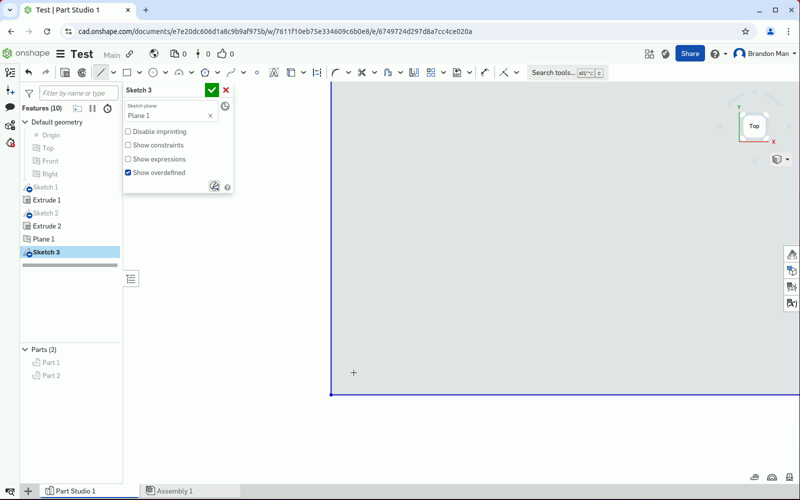
scroll(-6)
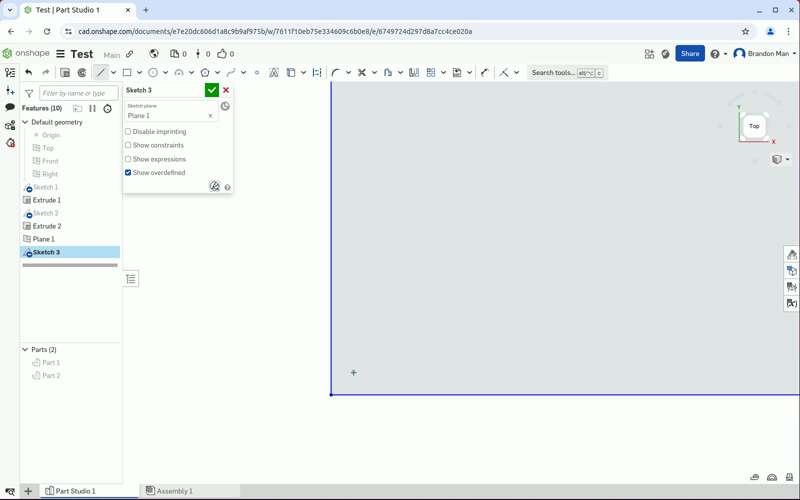
scroll(-6)
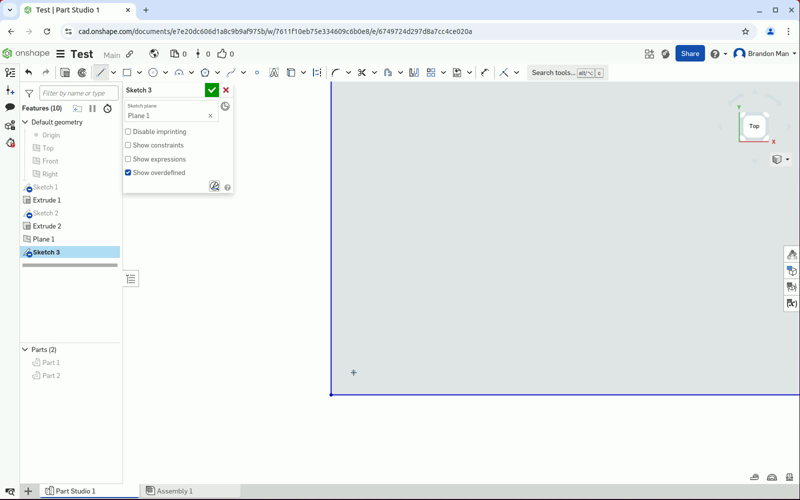
scroll(-6)
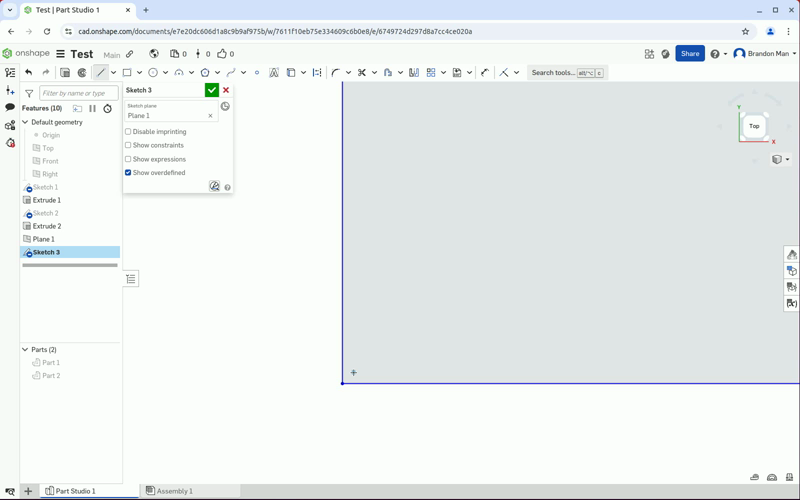
scroll(-6)
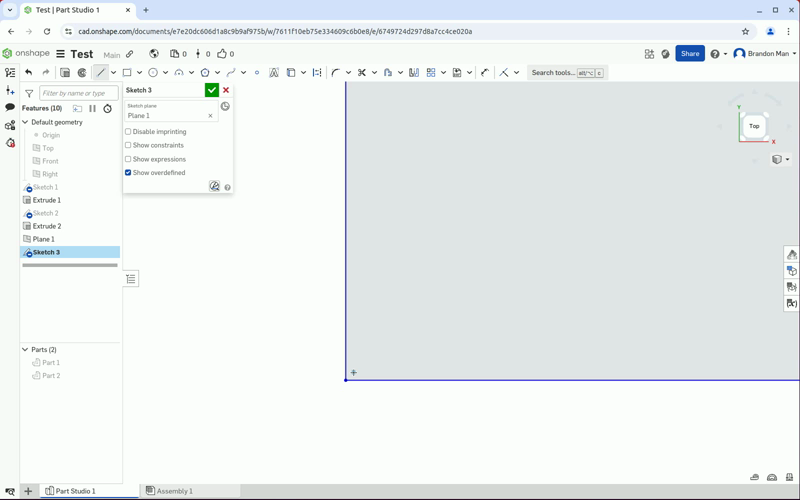
scroll(-6)
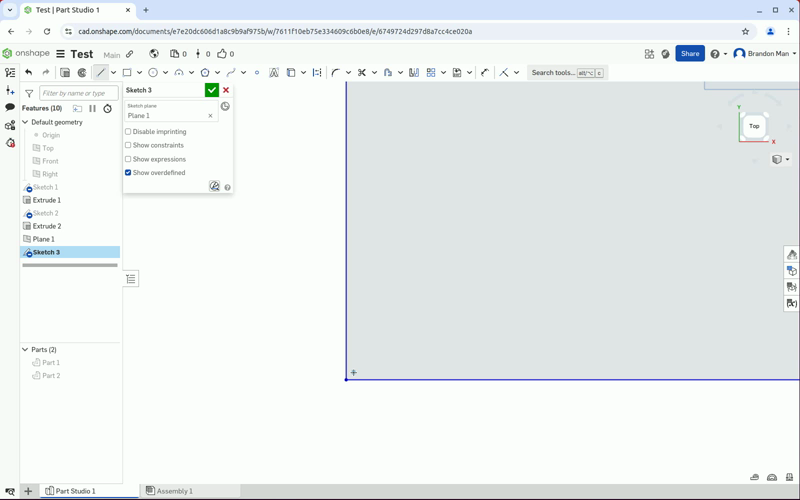
scroll(-6)
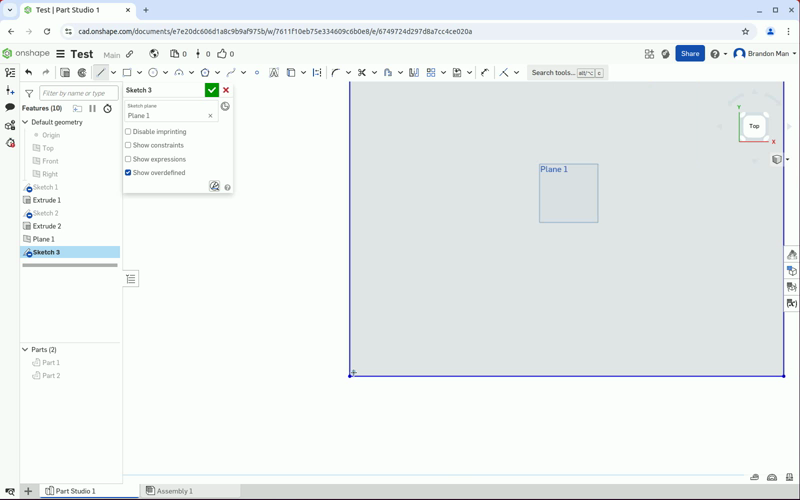
scroll(-6)
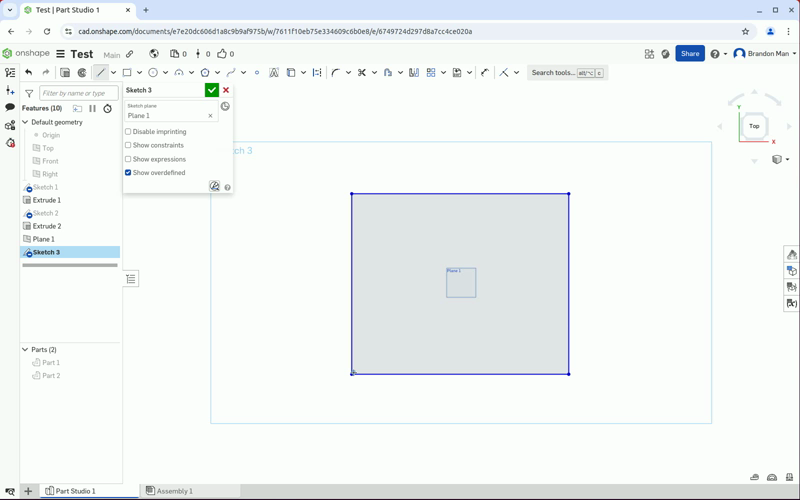
key_up(shift)
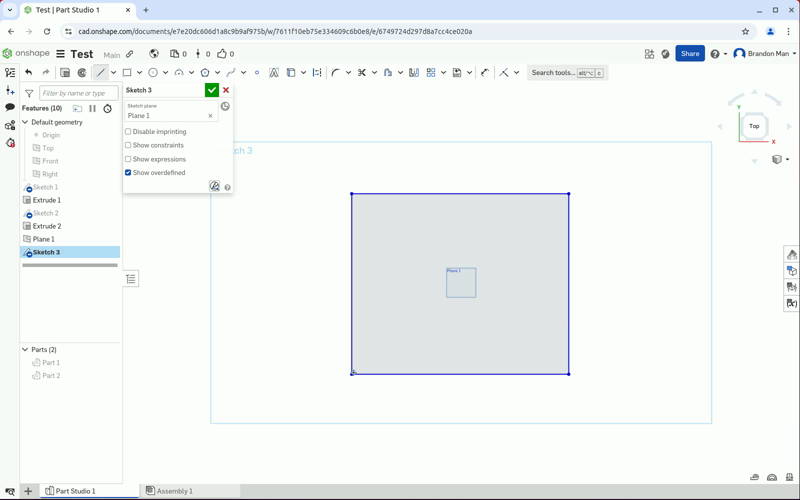
key_down(shift)
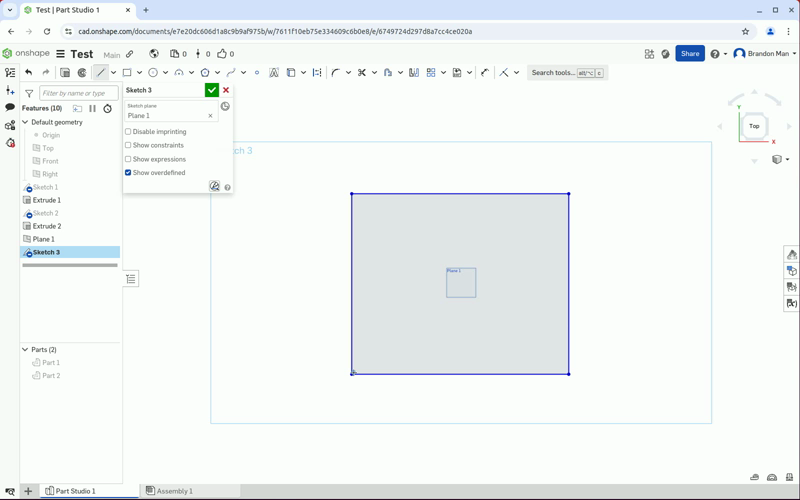
mouse_move(566, 372)
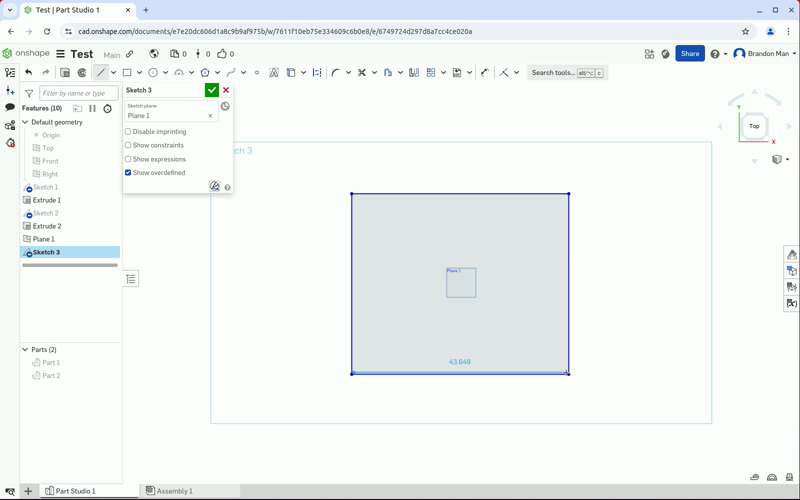
scroll(6)
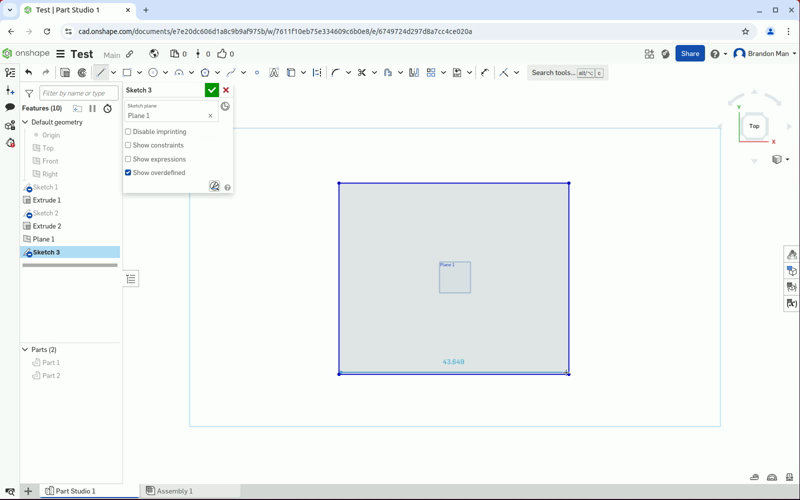
scroll(6)
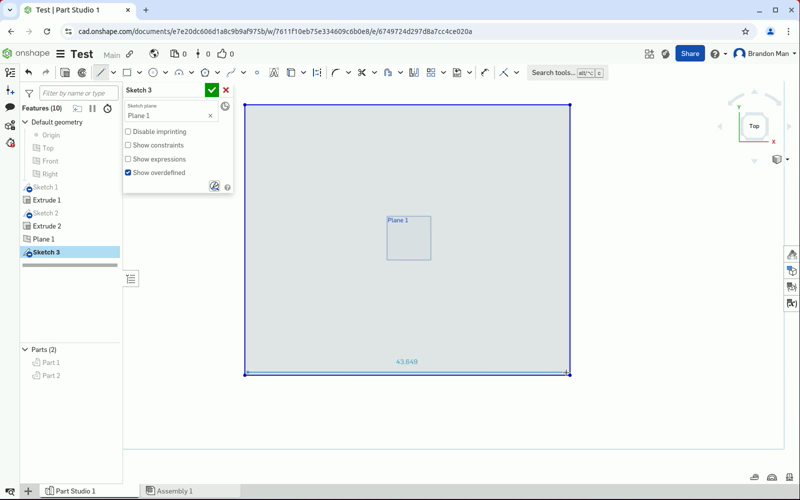
scroll(6)
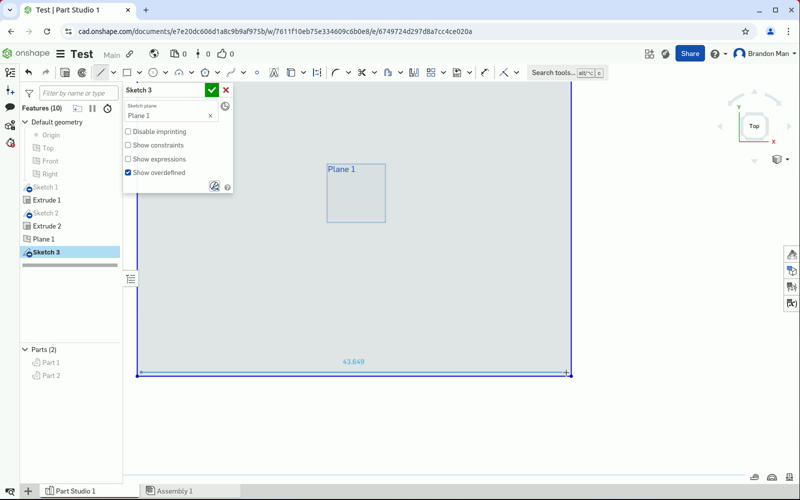
scroll(6)
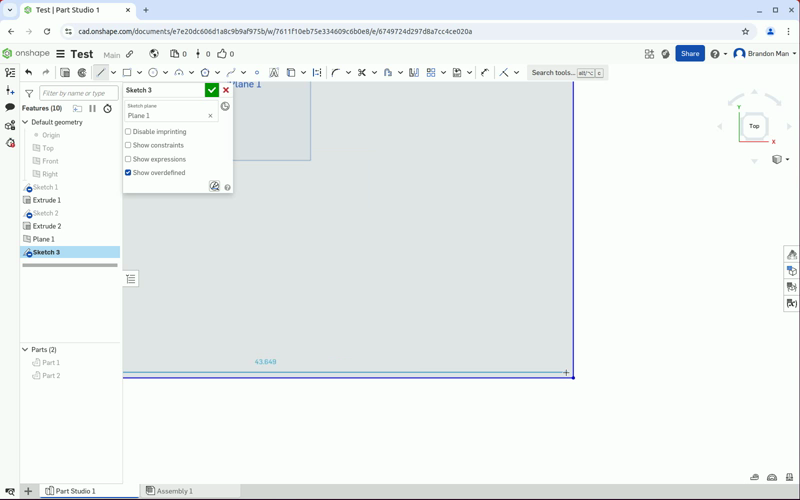
scroll(6)
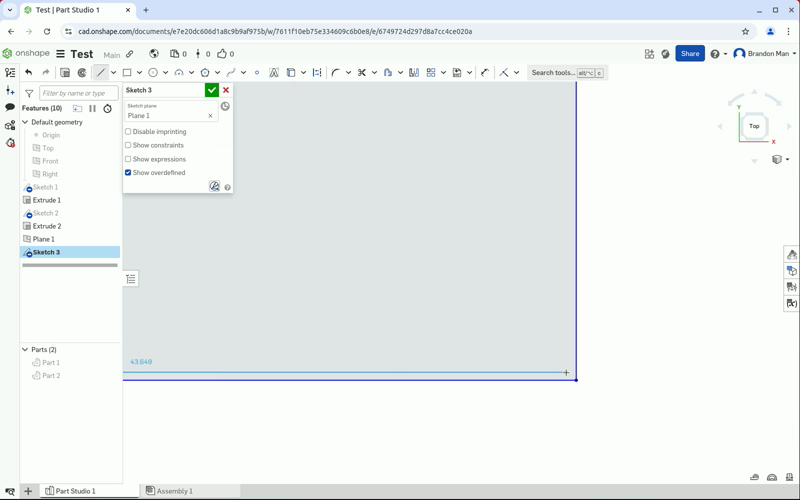
scroll(6)
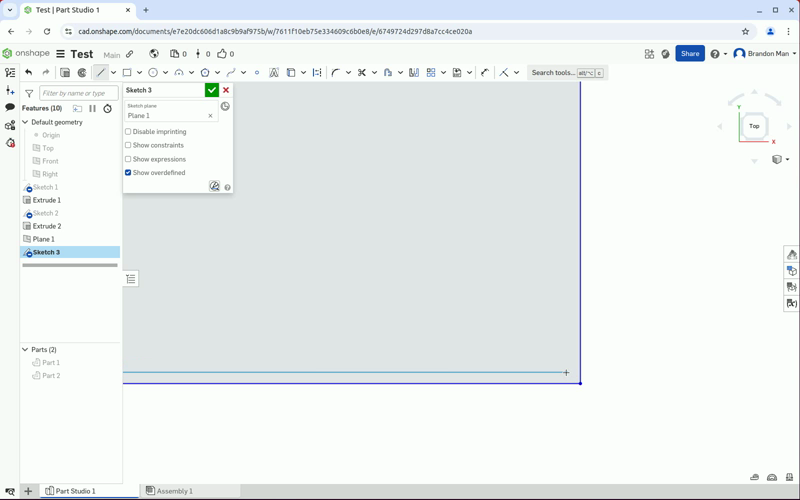
scroll(6)
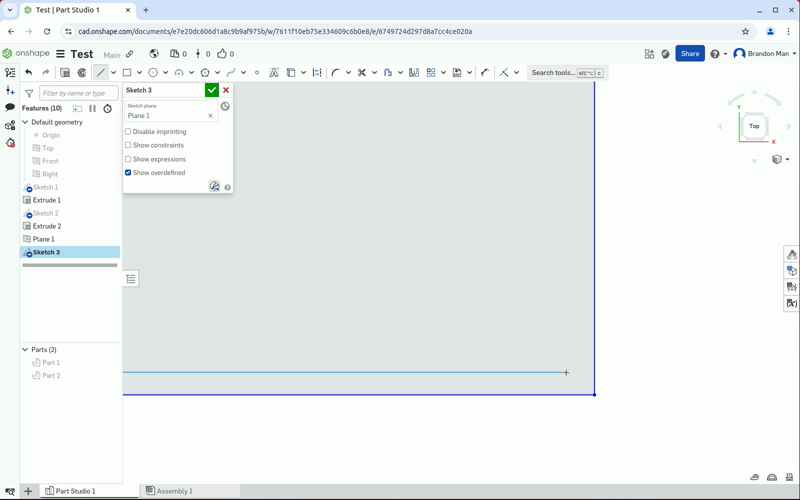
click(566, 372)
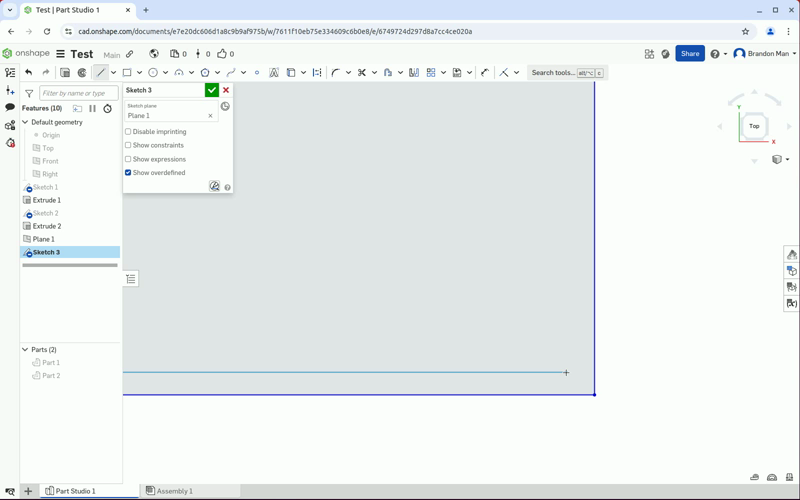
scroll(-6)
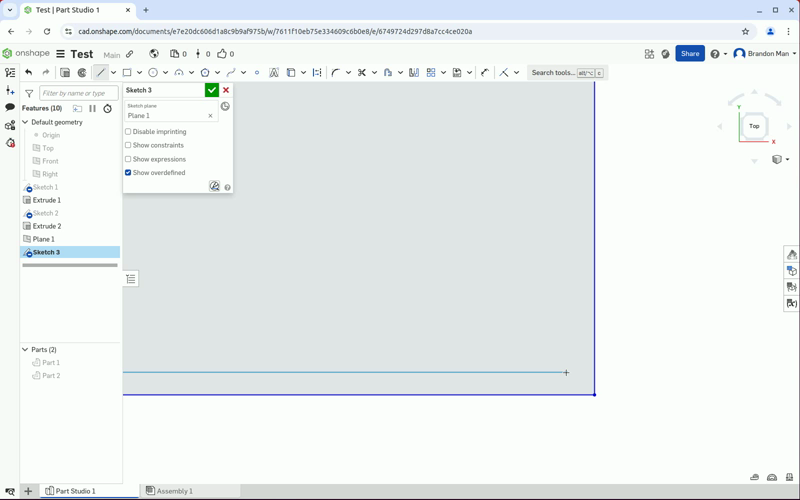
scroll(-6)
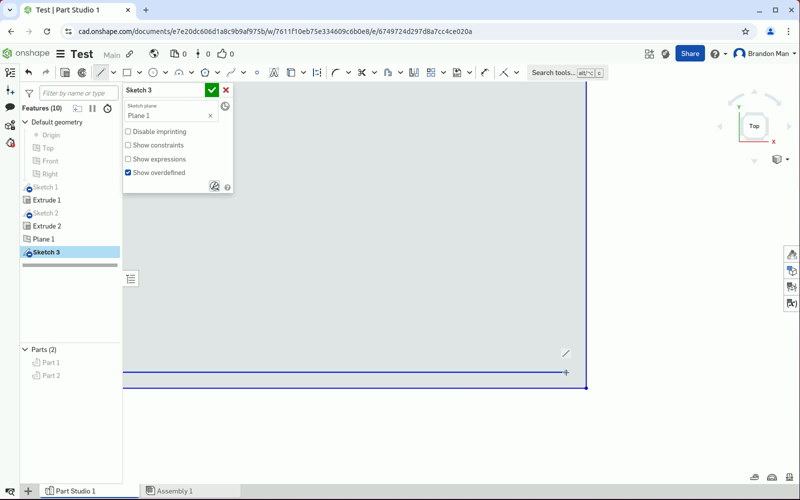
scroll(-6)
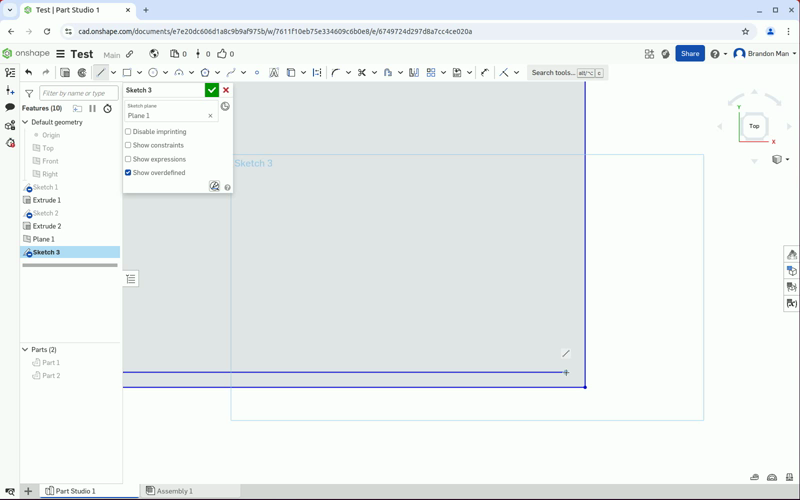
scroll(-6)
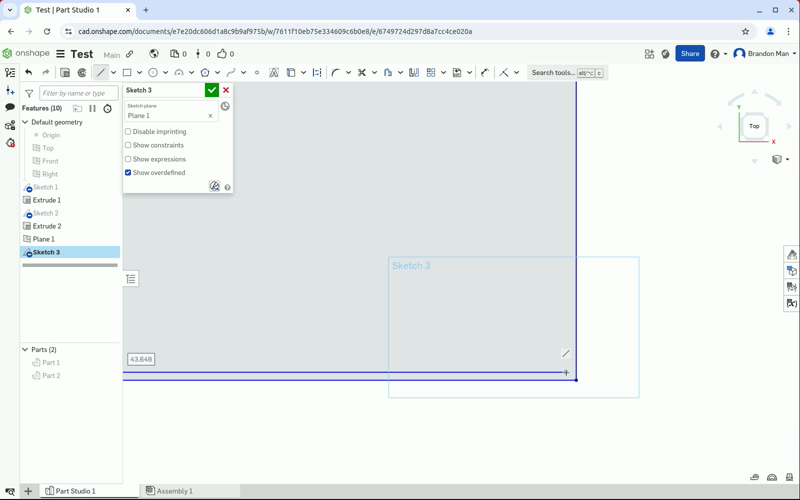
scroll(-6)
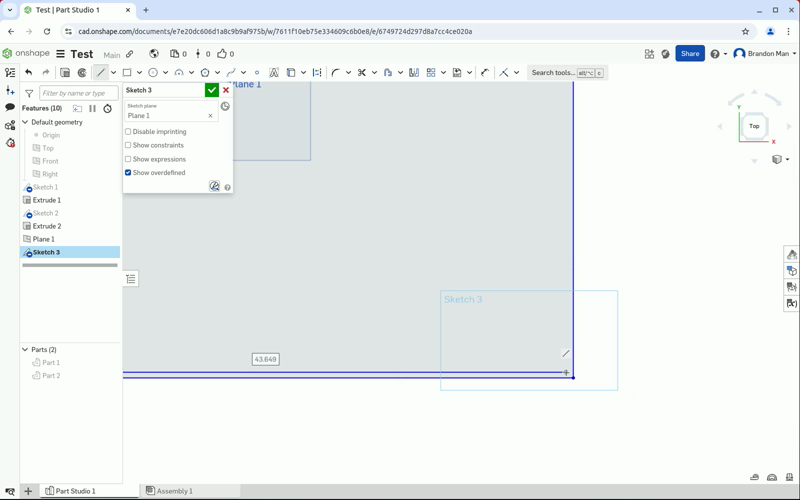
scroll(-6)
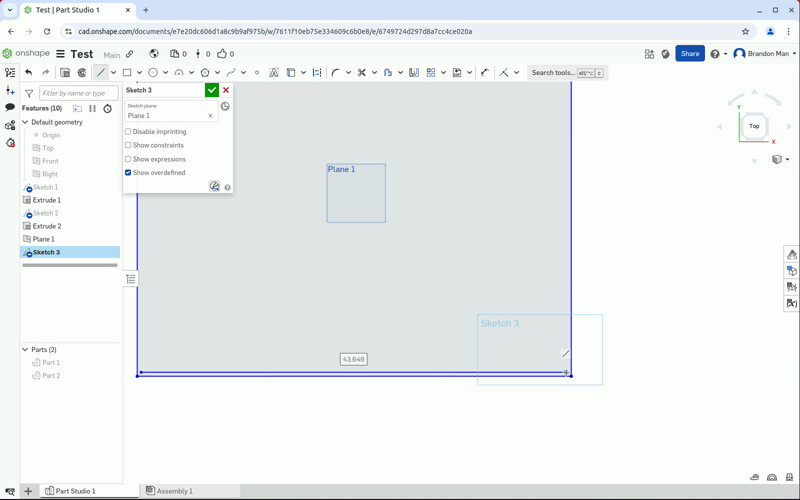
scroll(-6)
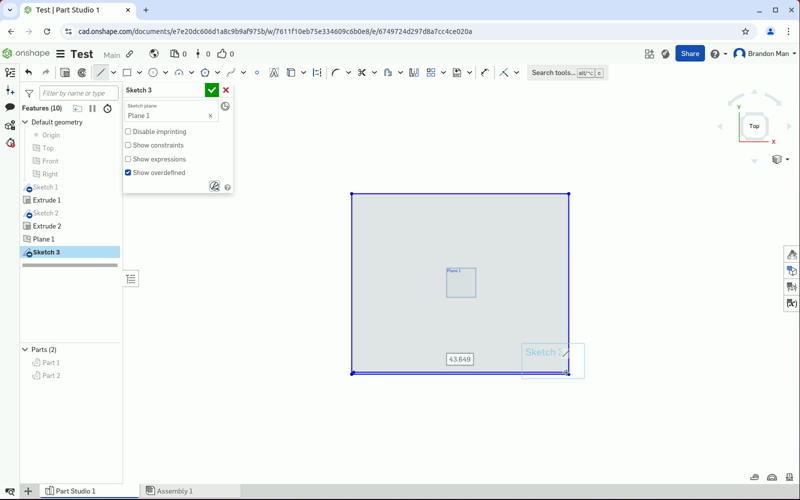
key_up(shift)
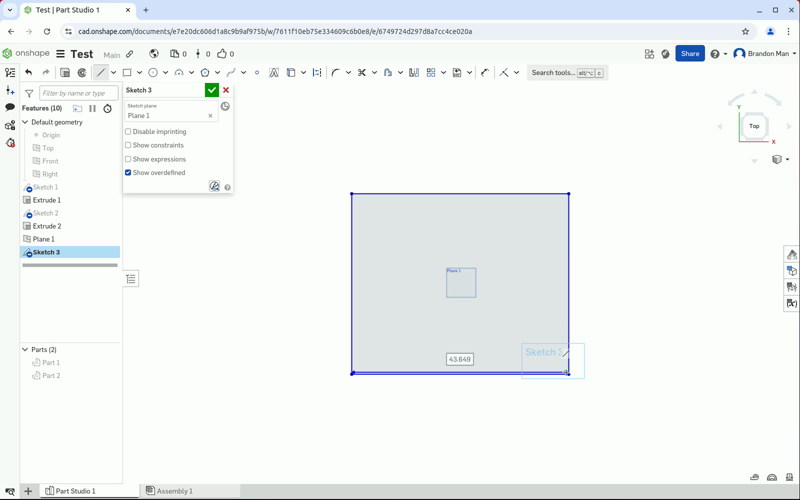
key_down(shift)
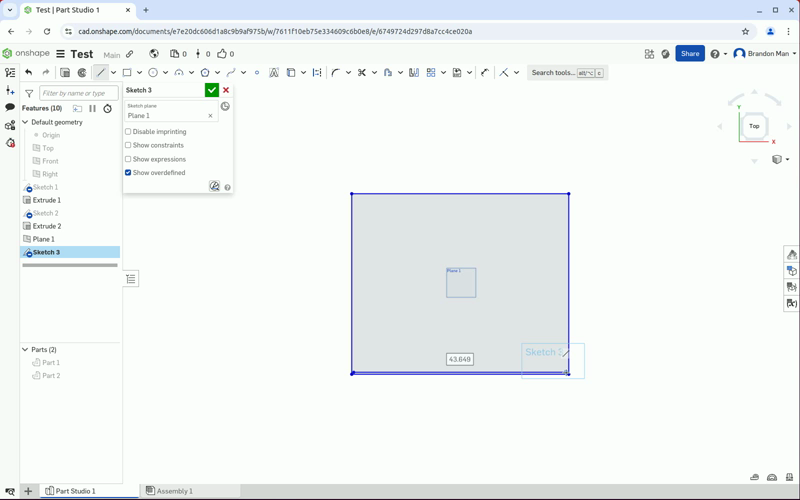
mouse_move(566, 196)
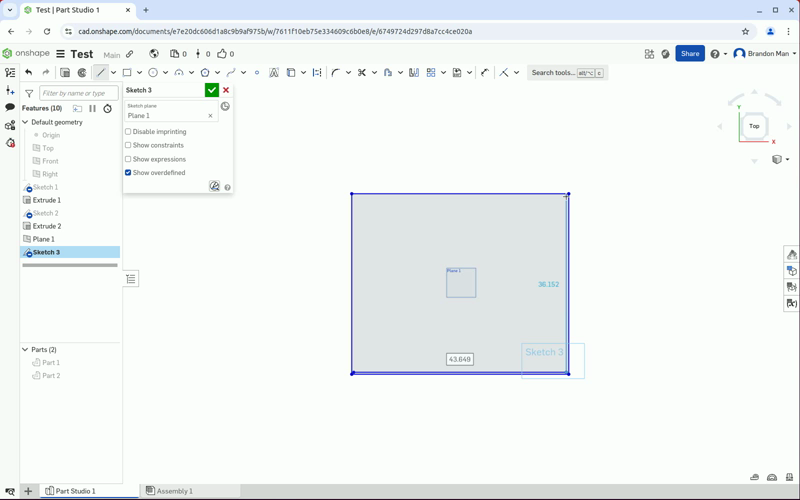
scroll(6)
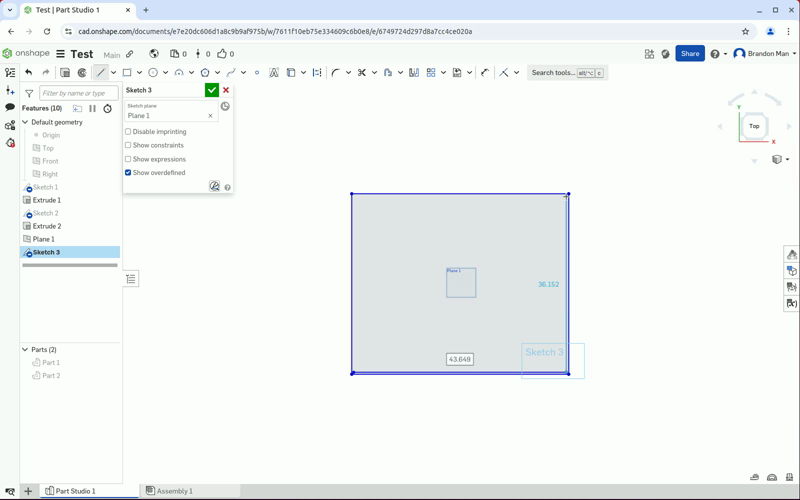
scroll(6)
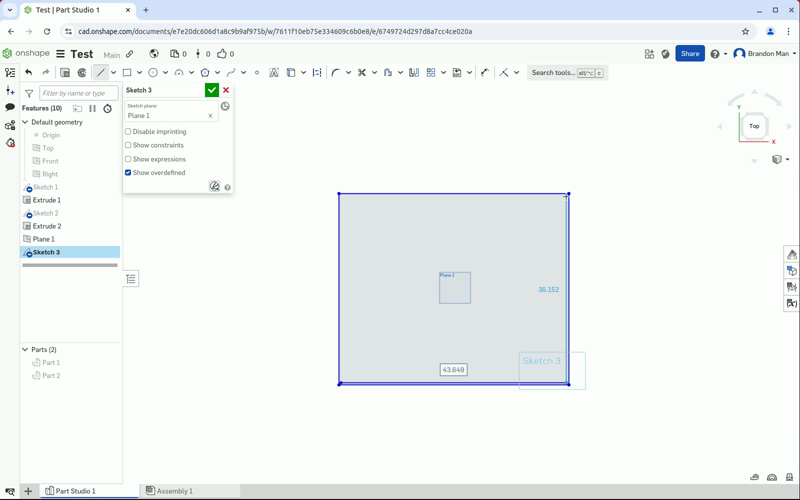
scroll(6)
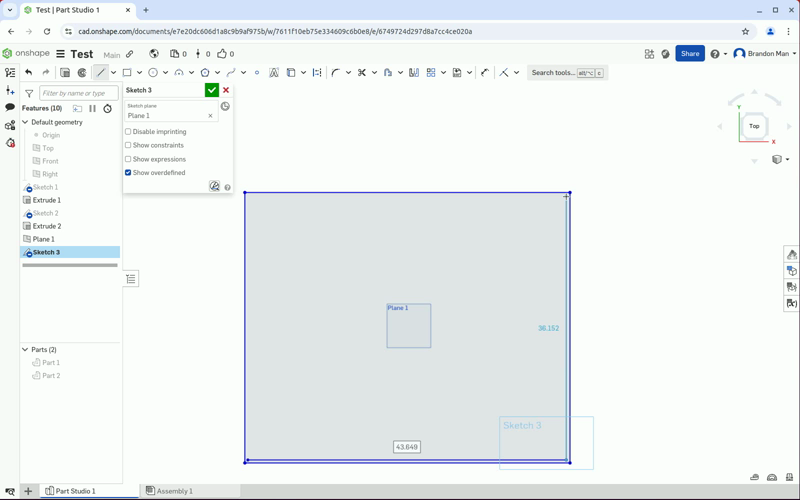
scroll(6)
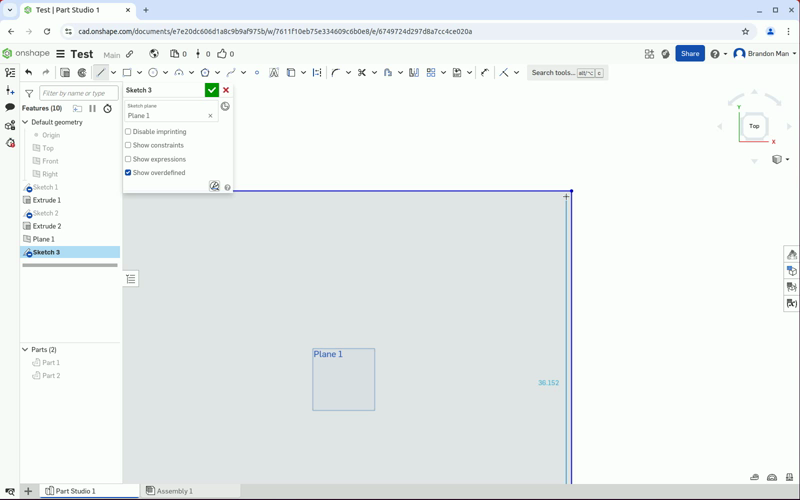
scroll(6)
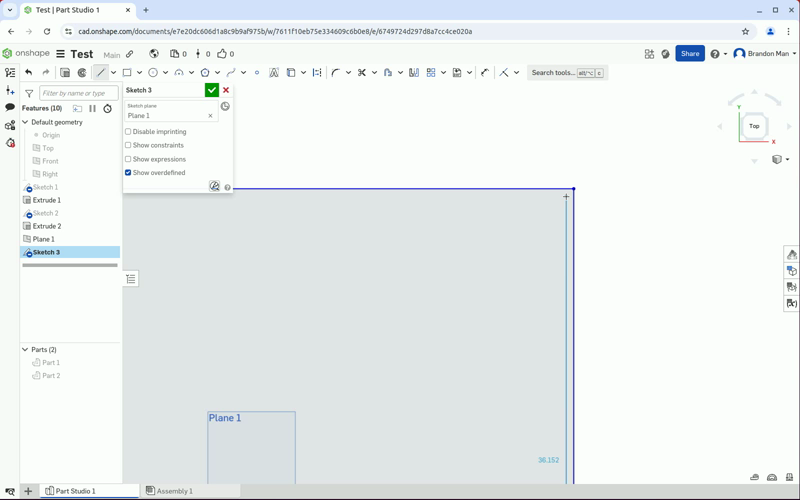
scroll(6)
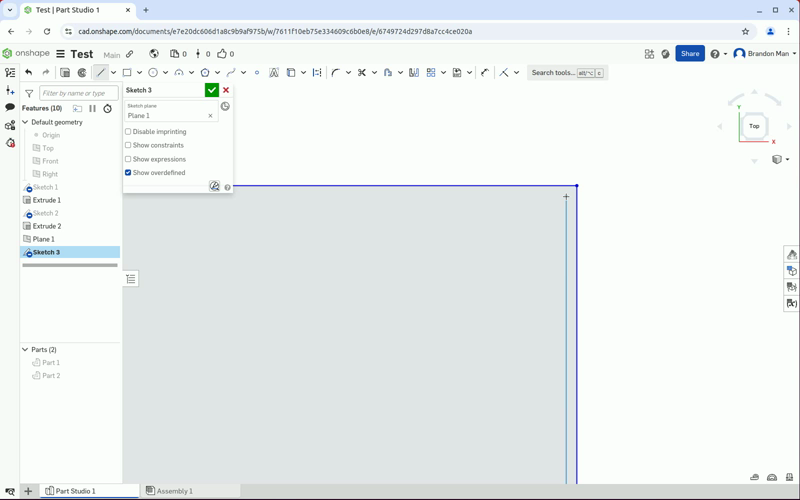
scroll(6)
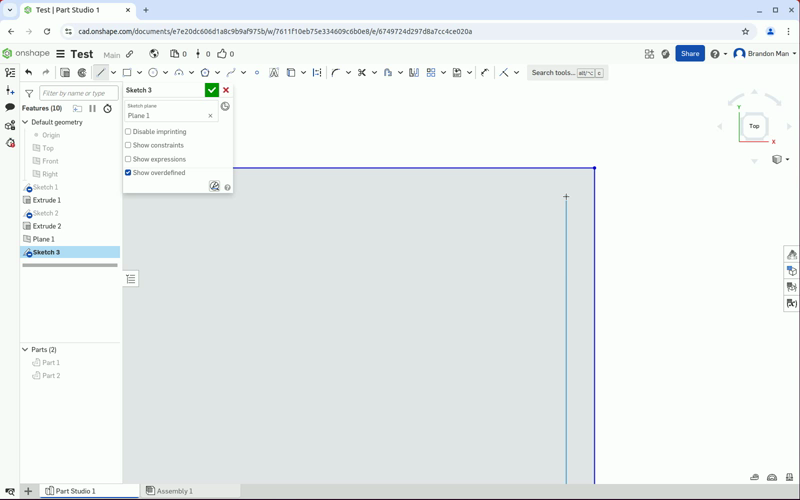
click(566, 196)
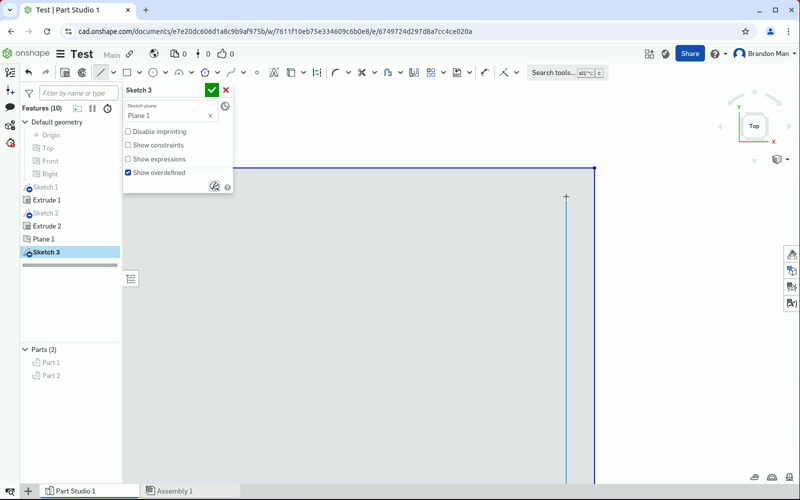
scroll(-6)
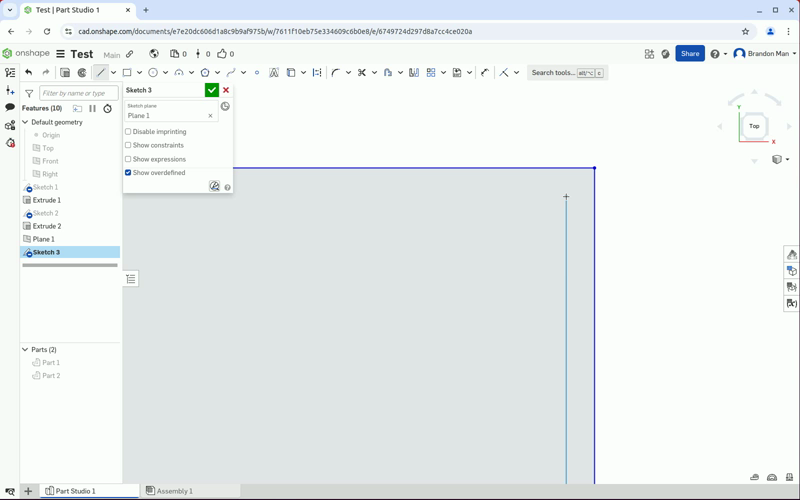
scroll(-6)
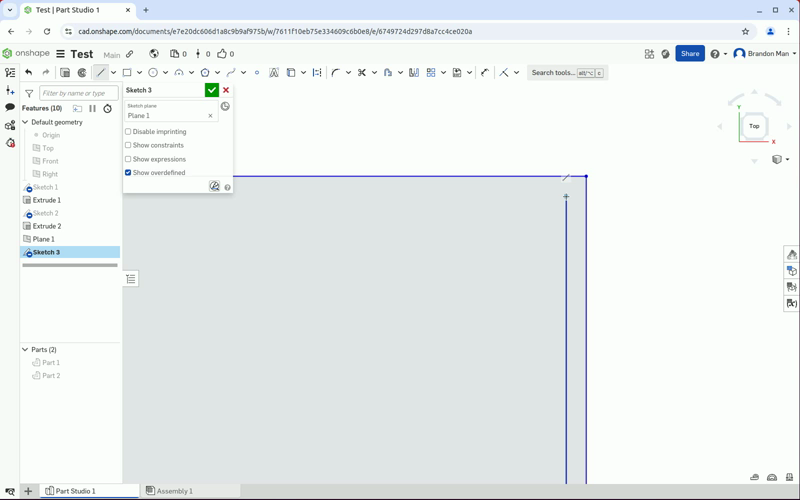
scroll(-6)
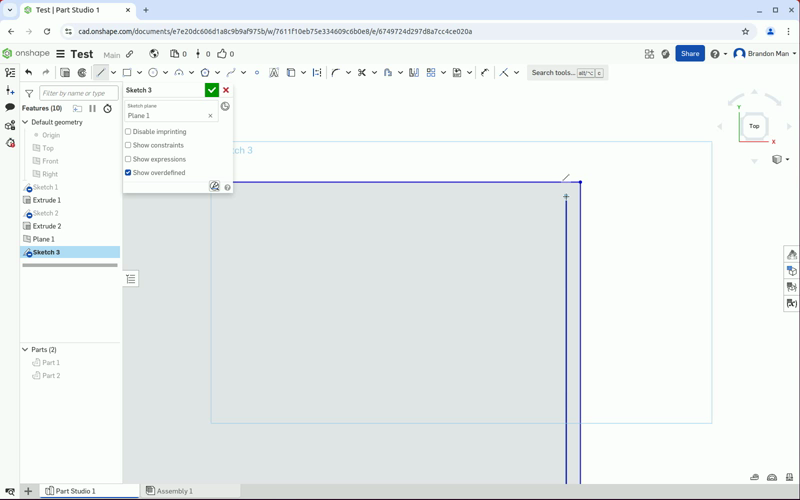
scroll(-6)
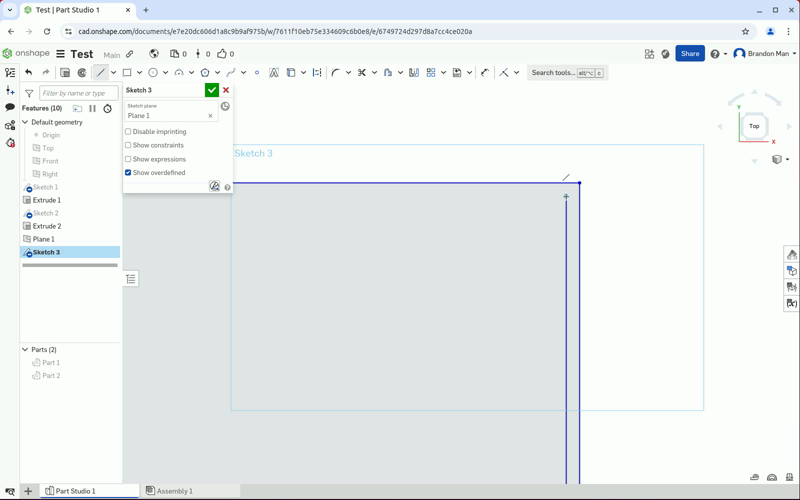
scroll(-6)
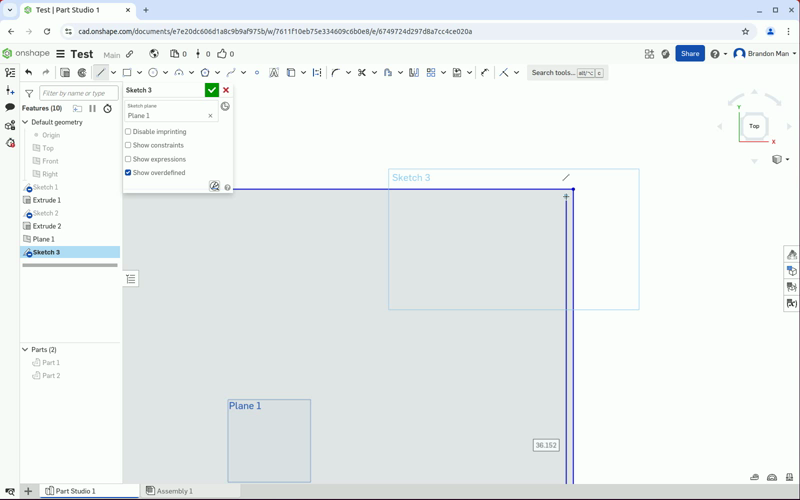
scroll(-6)
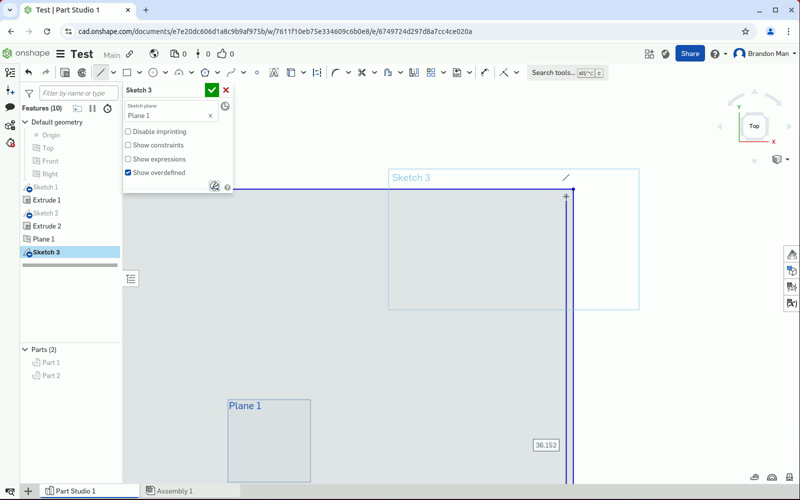
scroll(-6)
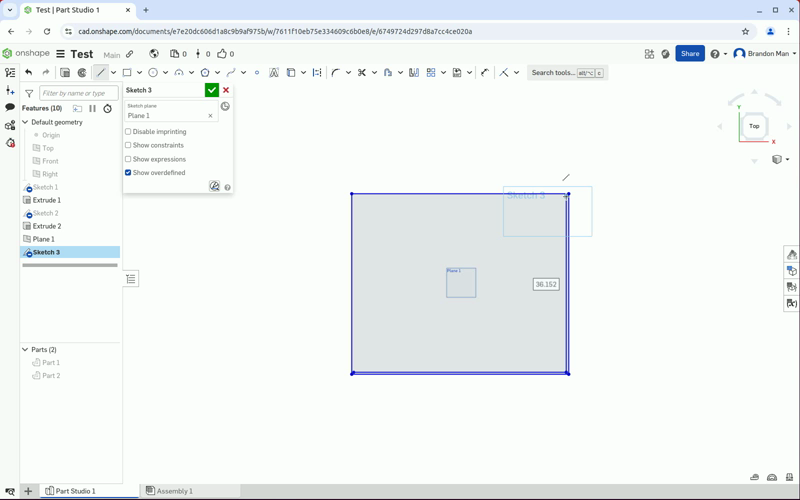
key_up(shift)
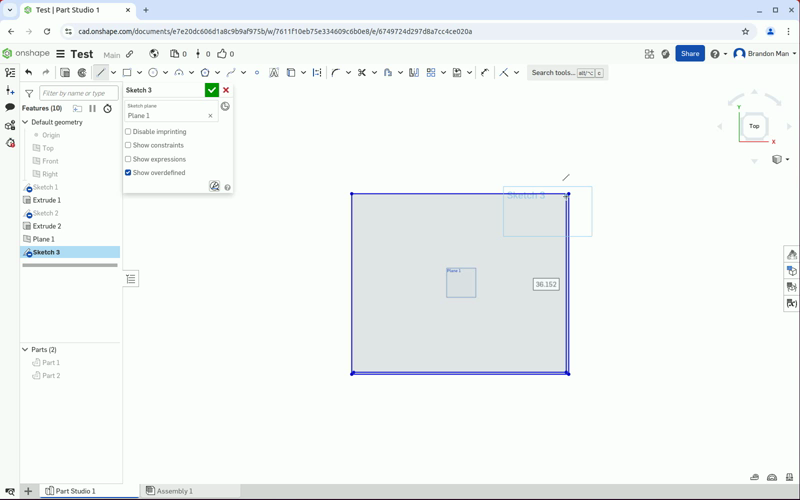
key_down(shift)
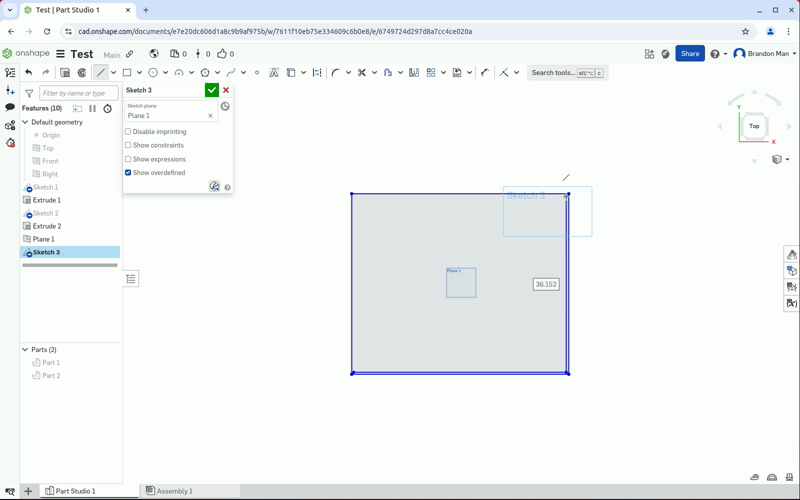
mouse_move(353, 196)
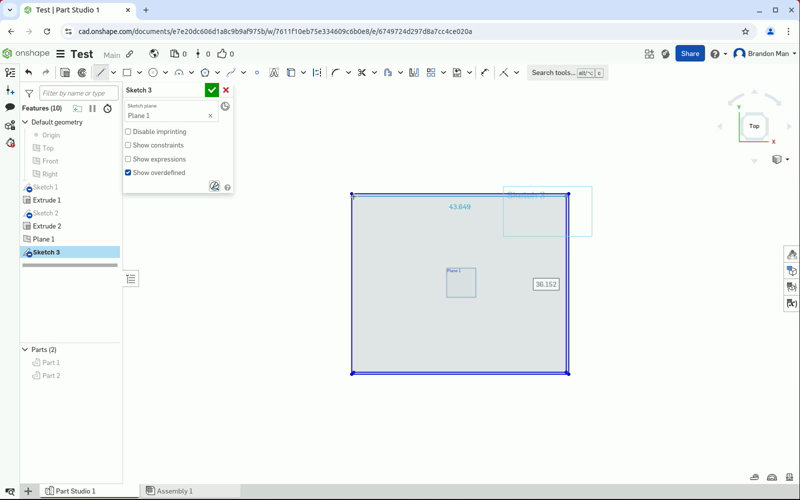
scroll(6)
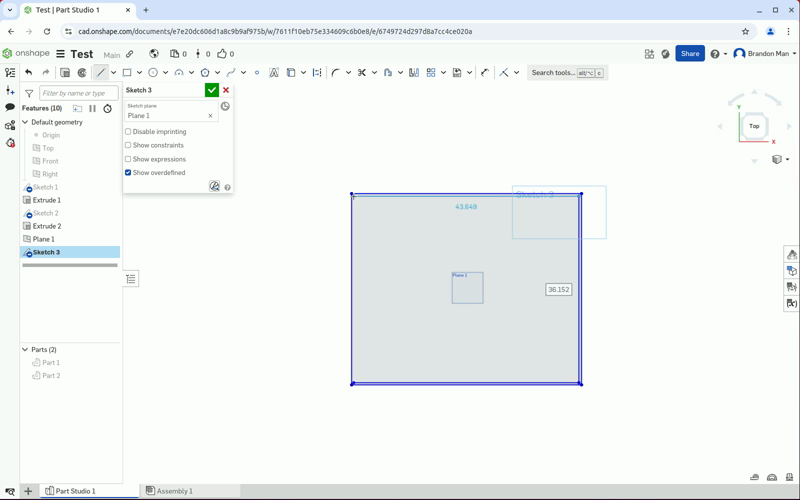
scroll(6)
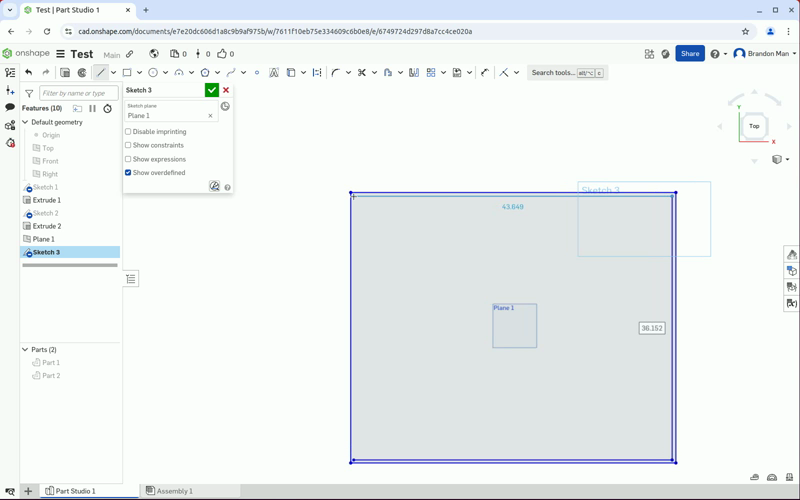
scroll(6)
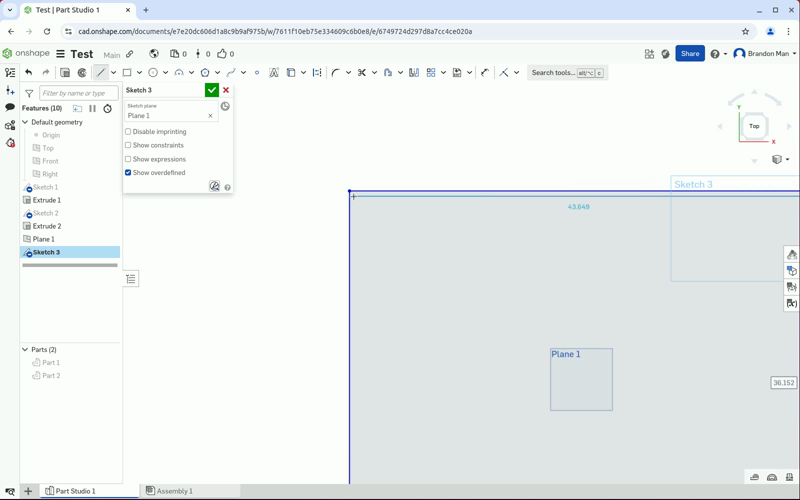
scroll(6)
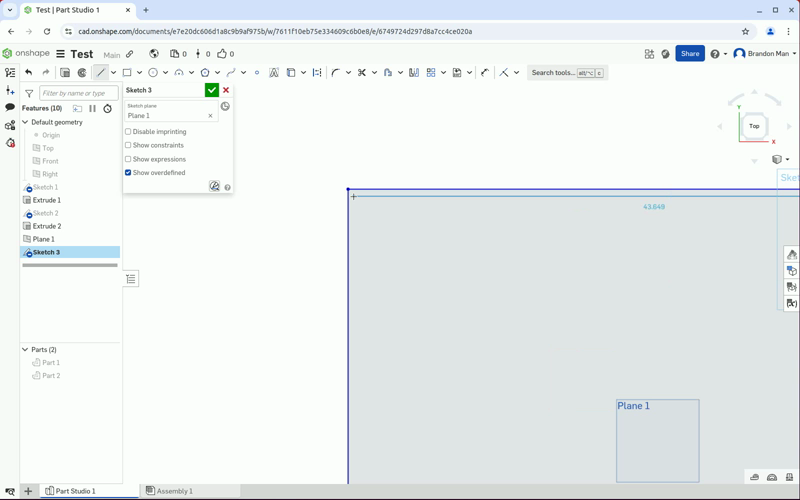
scroll(6)
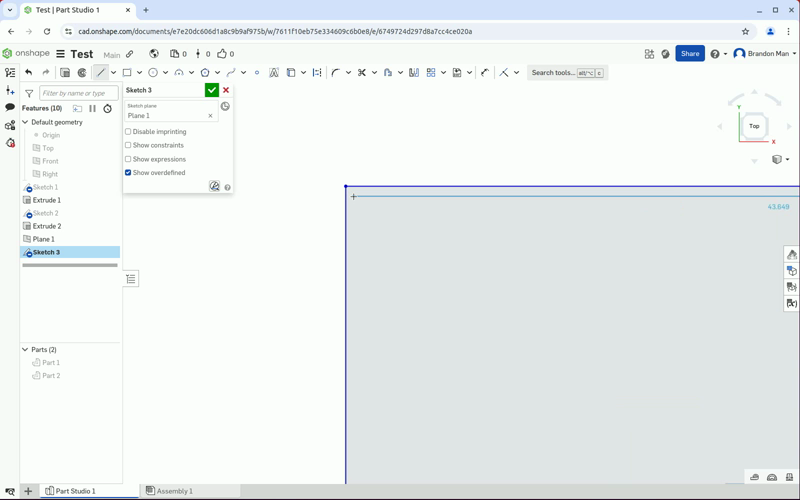
scroll(6)
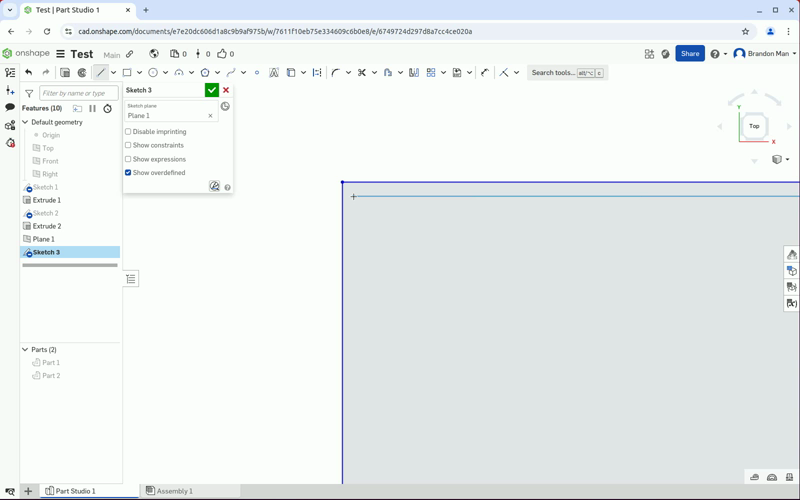
scroll(6)
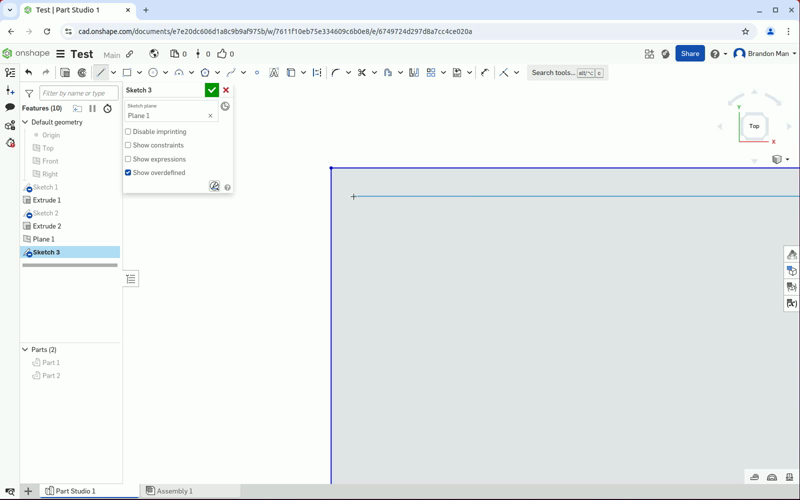
click(353, 196)
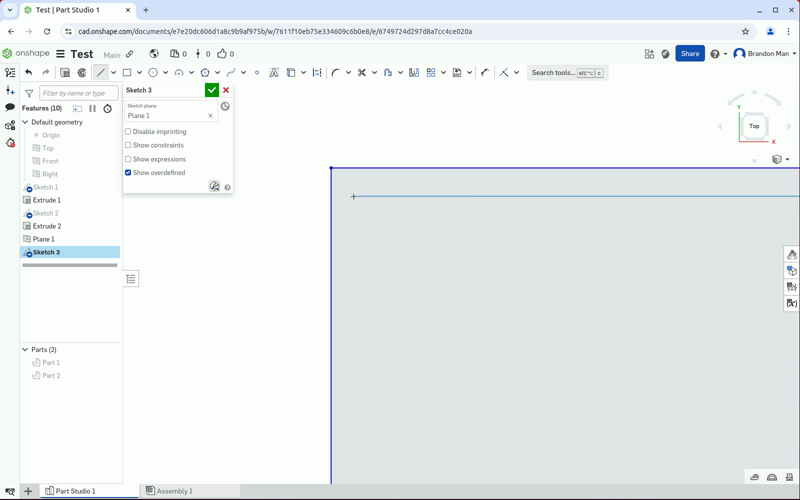
scroll(-6)
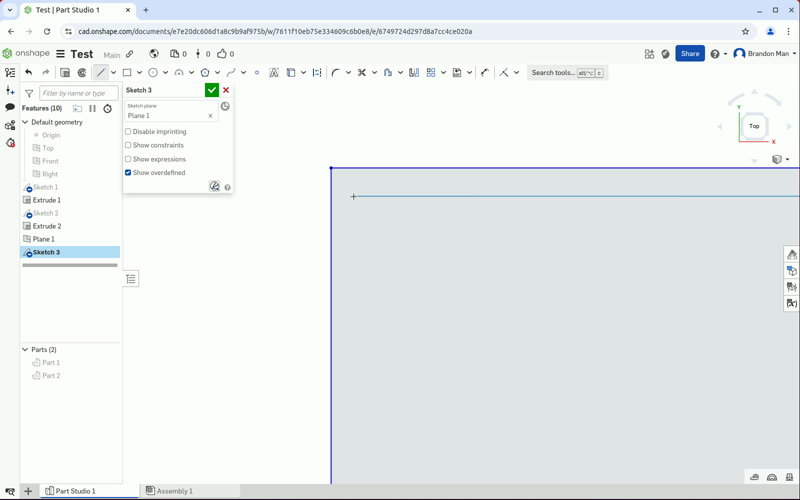
scroll(-6)
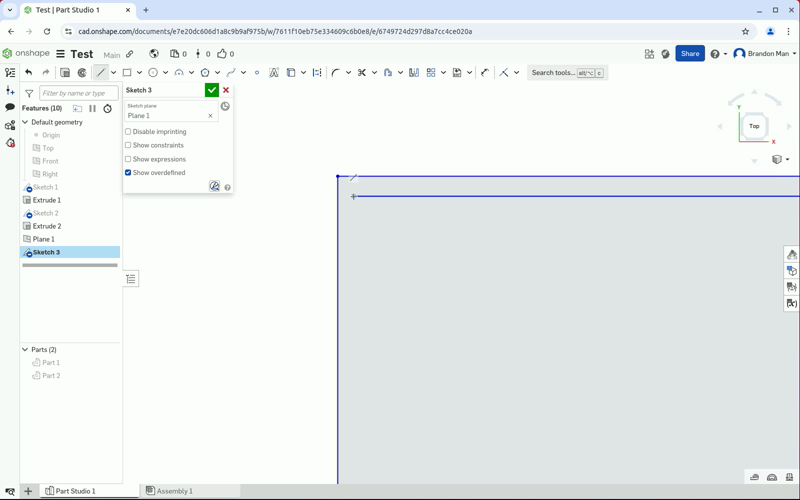
scroll(-6)
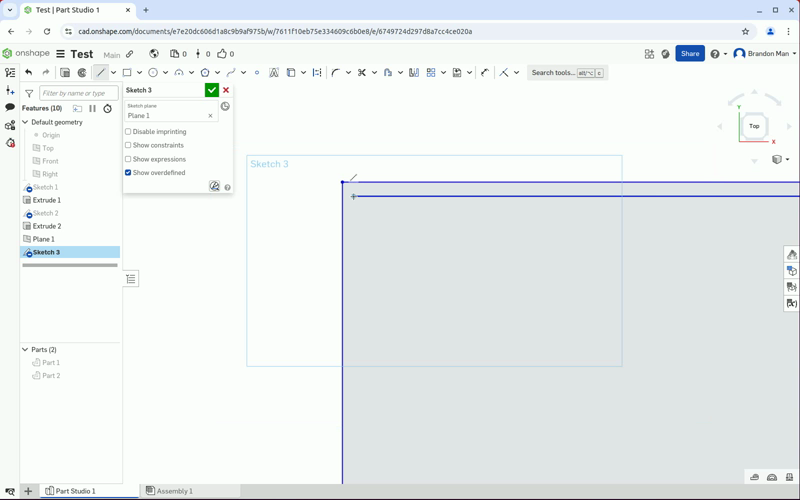
scroll(-6)
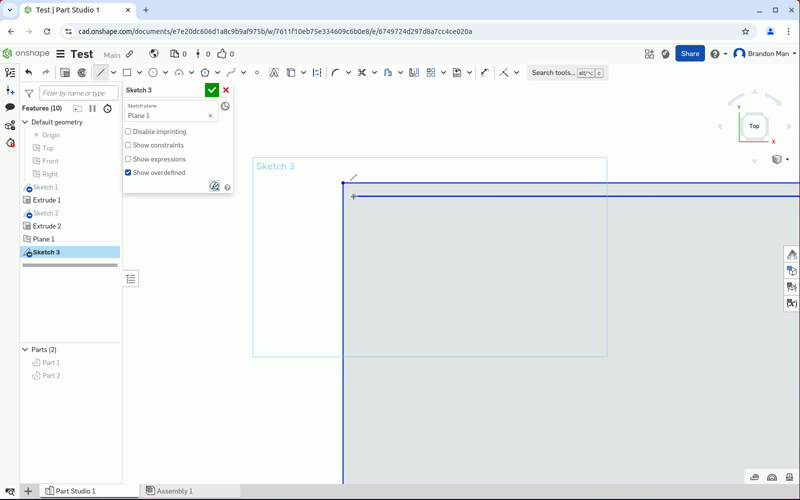
scroll(-6)
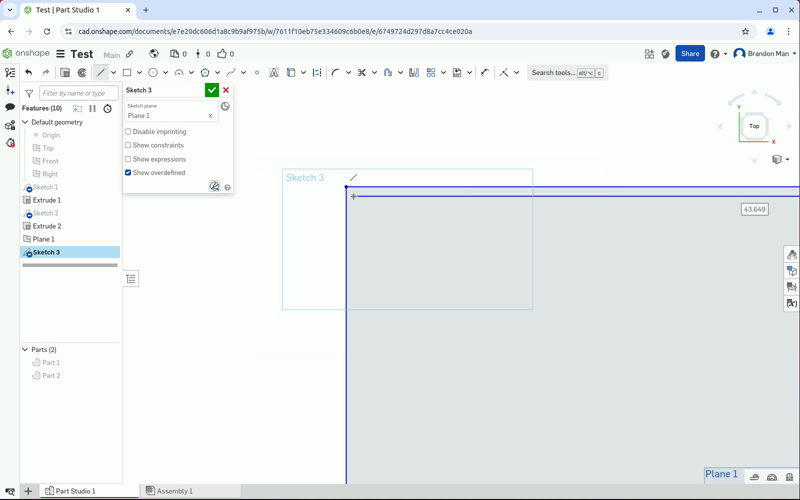
scroll(-6)
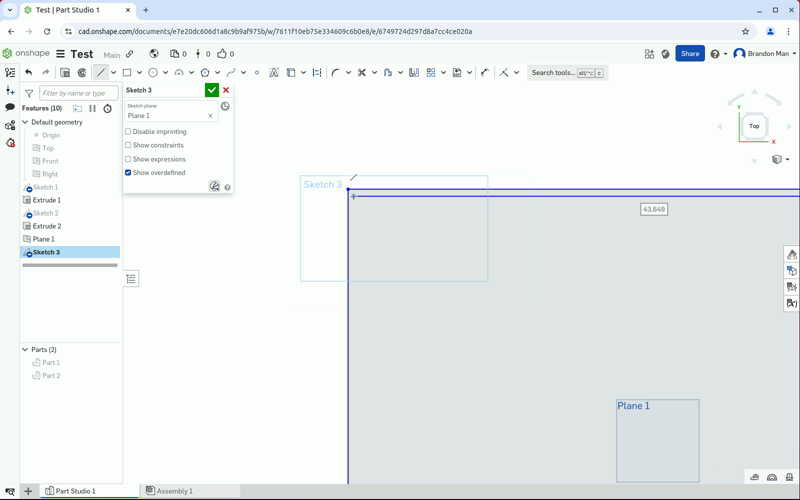
scroll(-6)
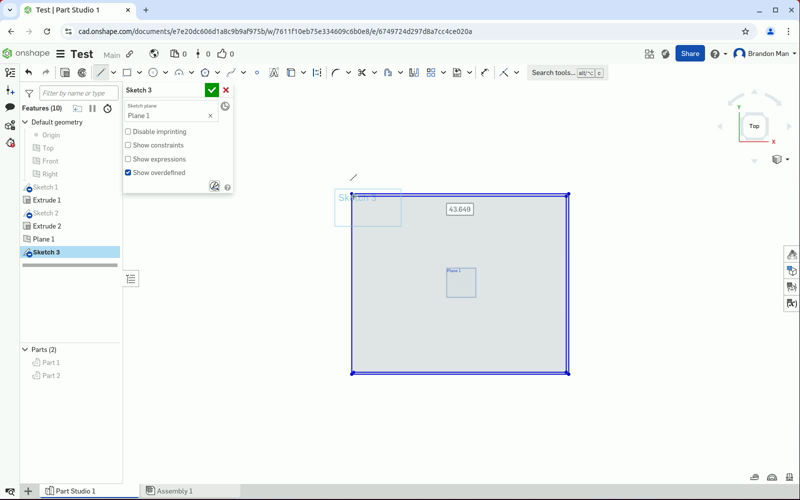
key_up(shift)
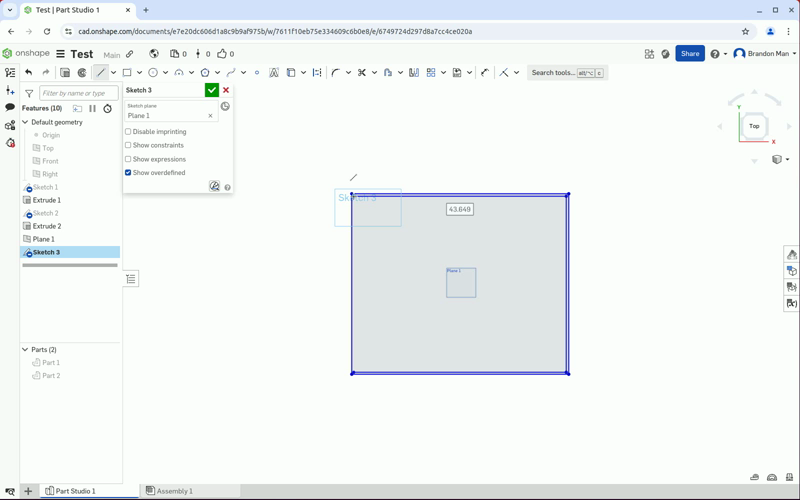
key_down(shift)
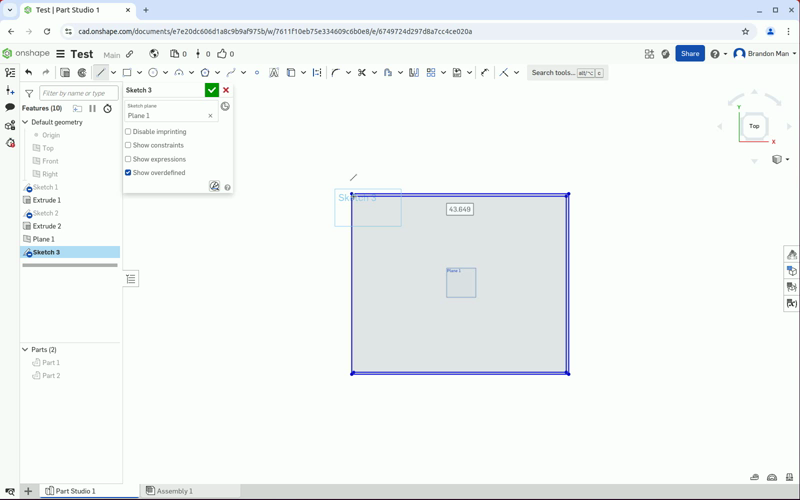
mouse_move(353, 372)
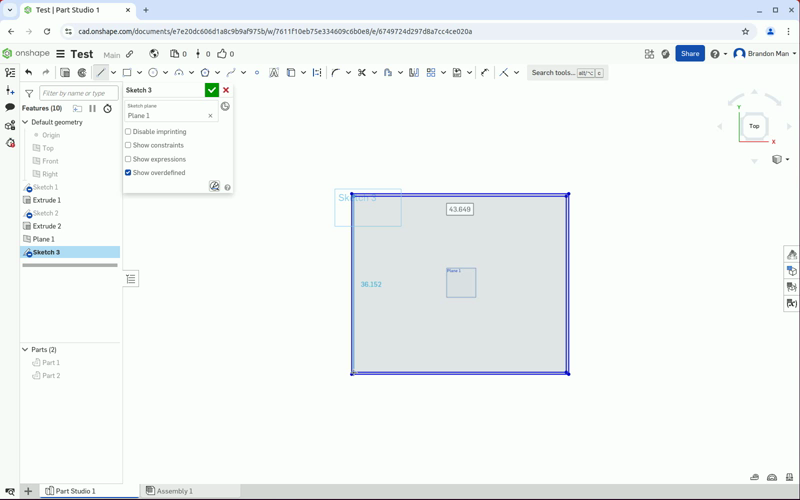
scroll(6)
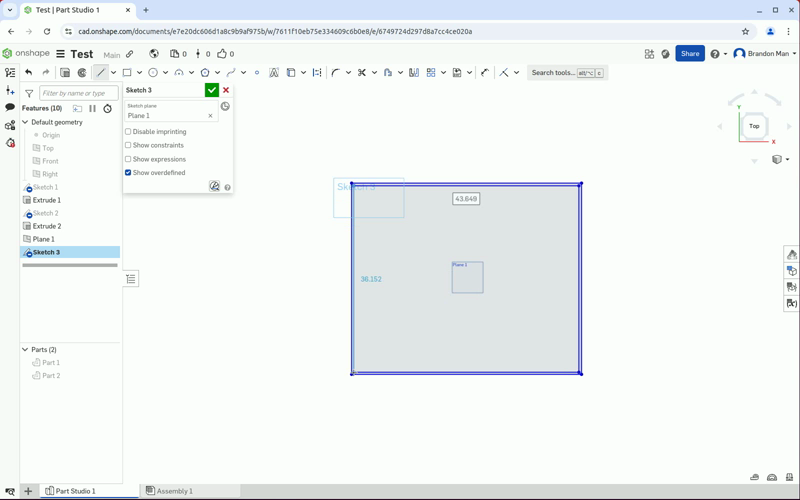
scroll(6)
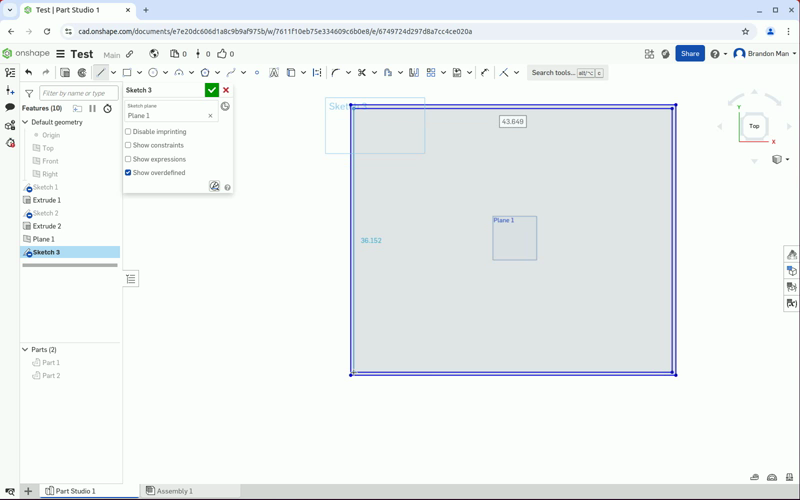
scroll(6)
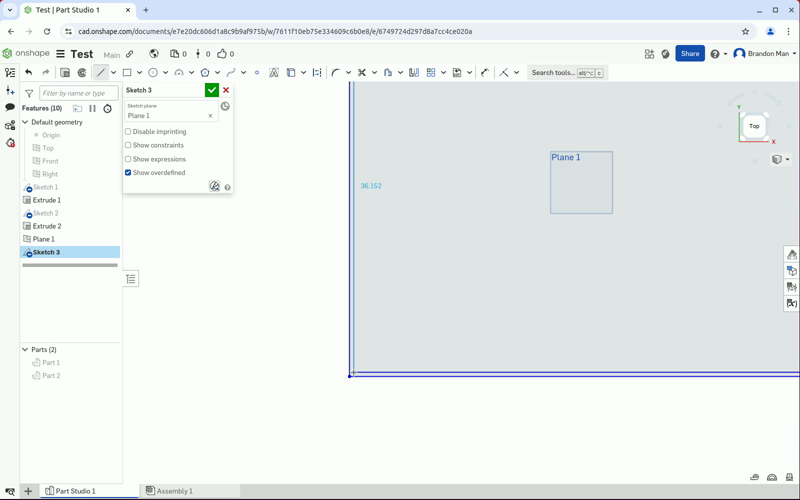
scroll(6)
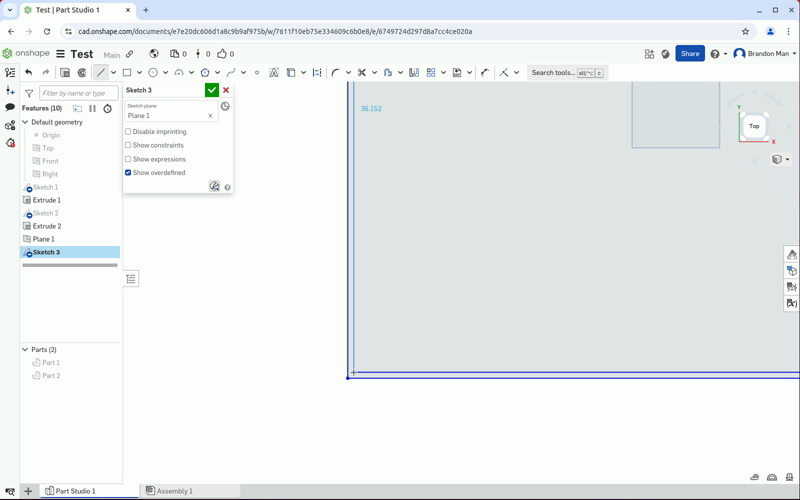
scroll(6)
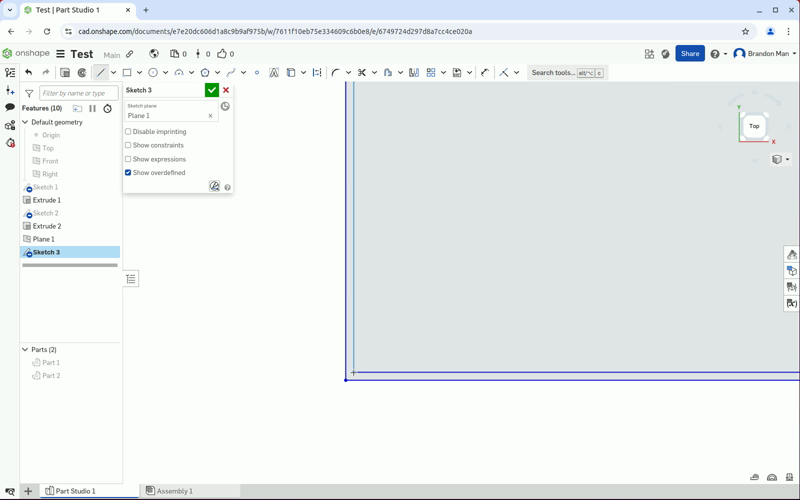
scroll(6)
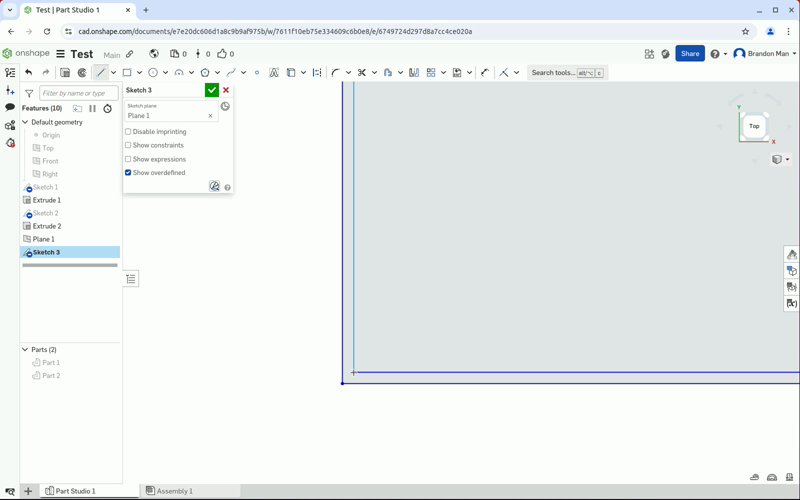
scroll(6)
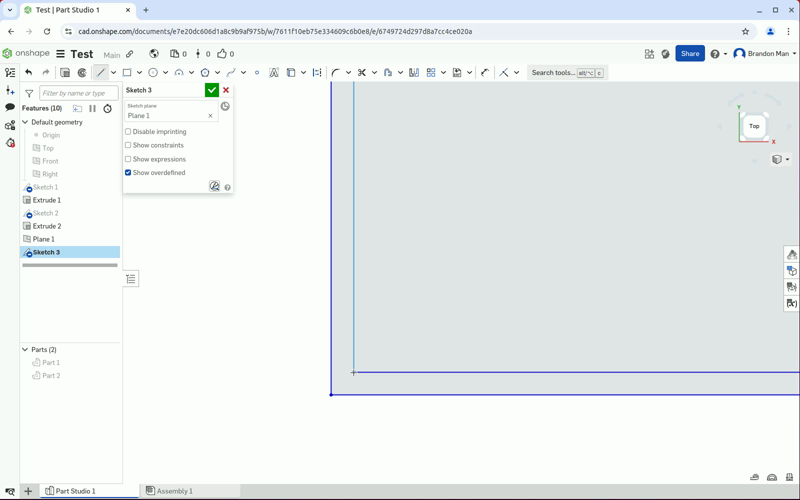
key_up(shift)
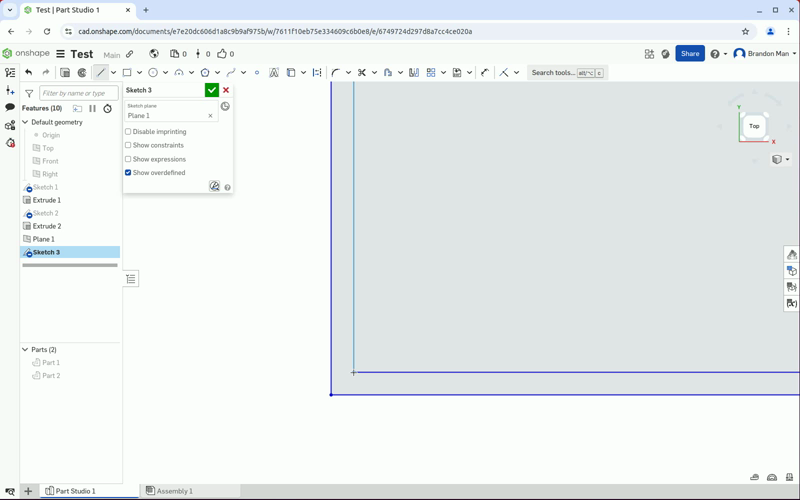
click(353, 372)
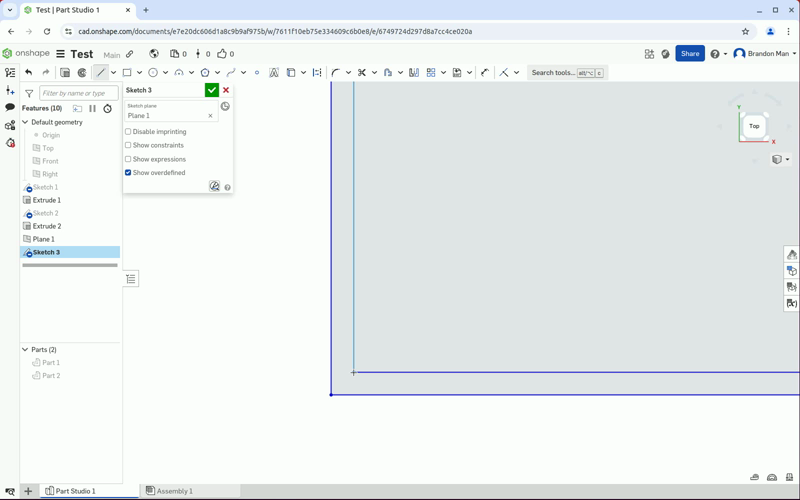
scroll(-6)
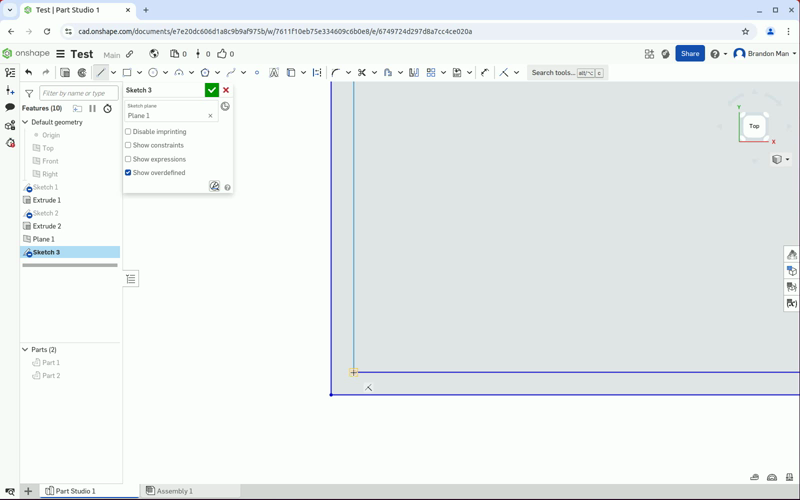
scroll(-6)
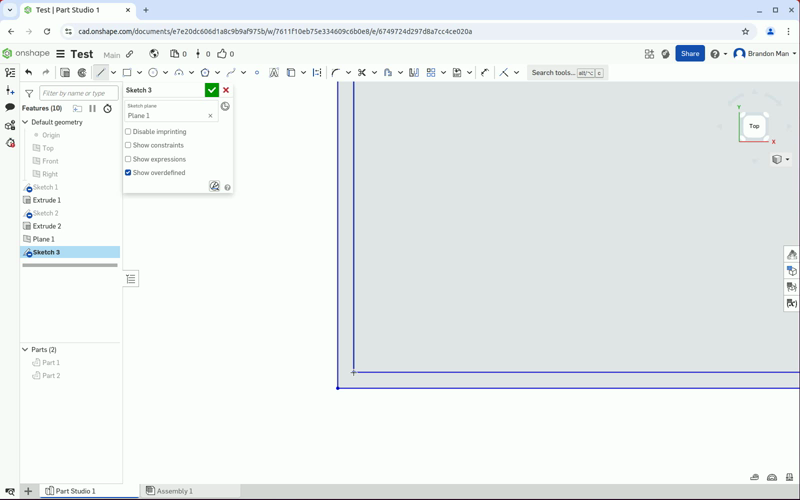
scroll(-6)
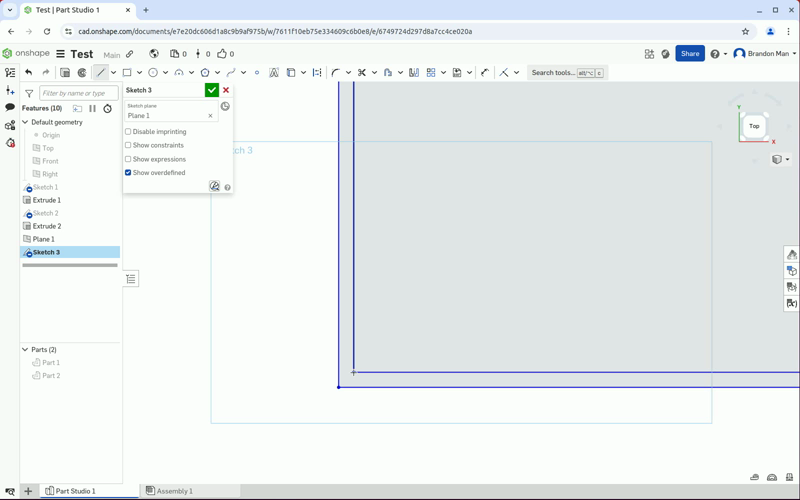
scroll(-6)
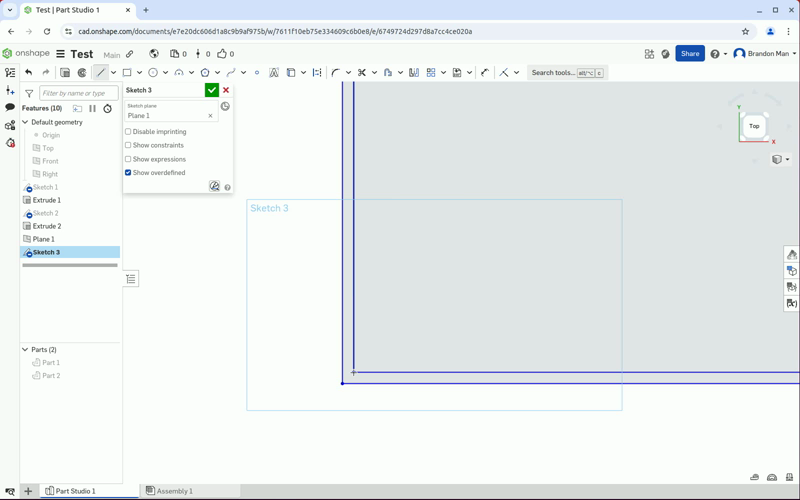
scroll(-6)
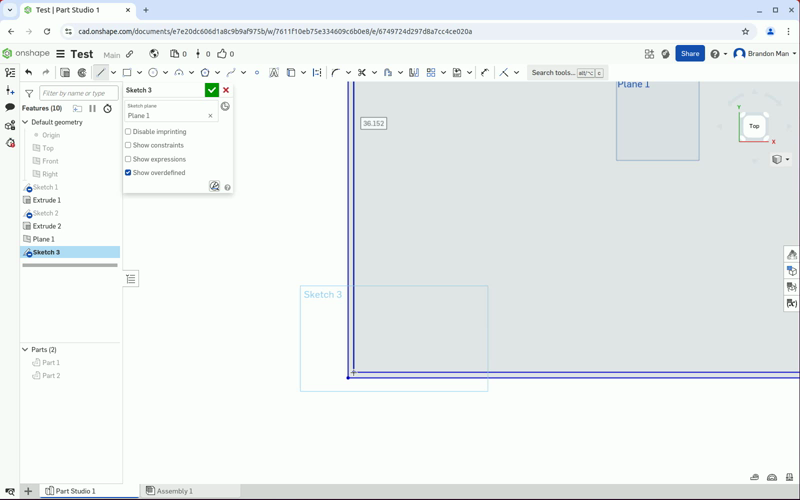
scroll(-6)
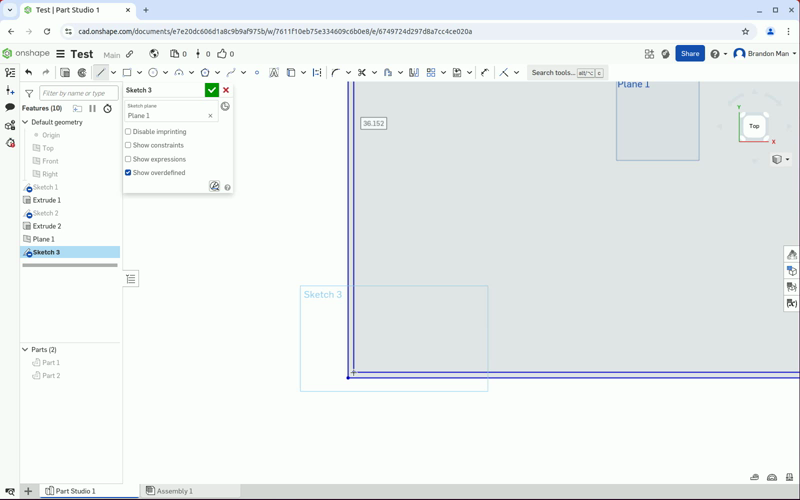
scroll(-6)
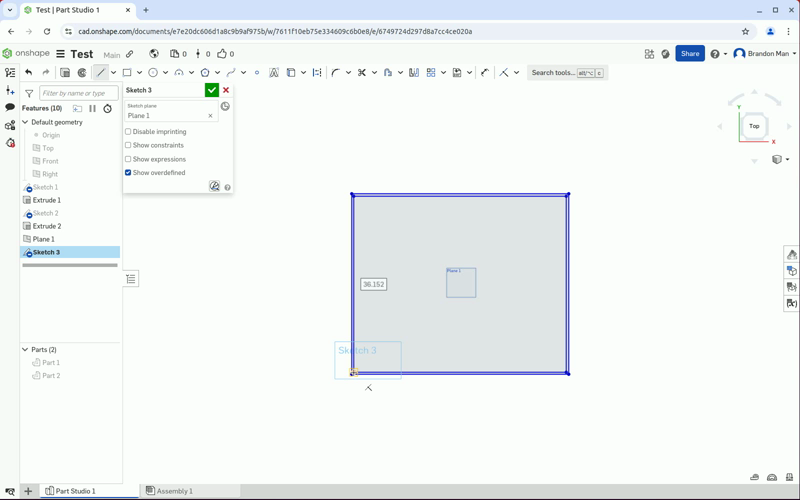
key(esc)
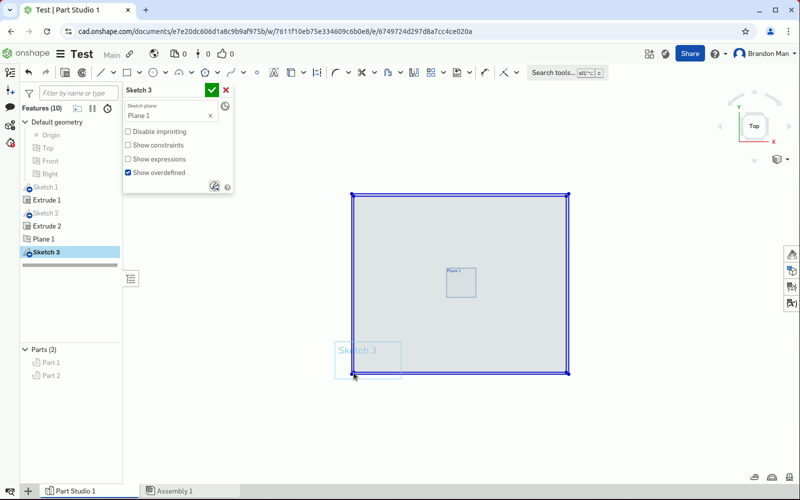
mouse_move(352, 249)
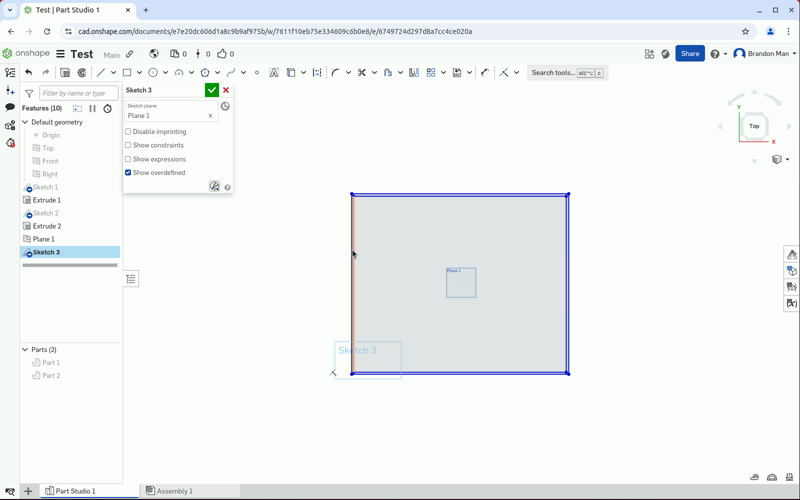
scroll(6)
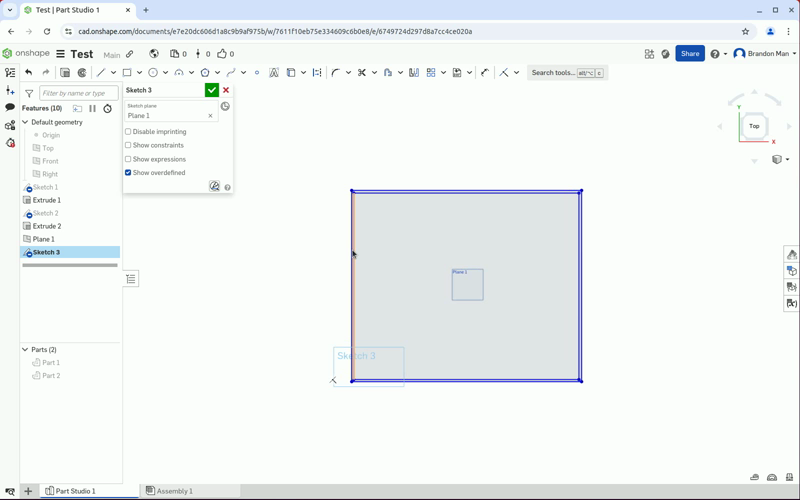
scroll(6)
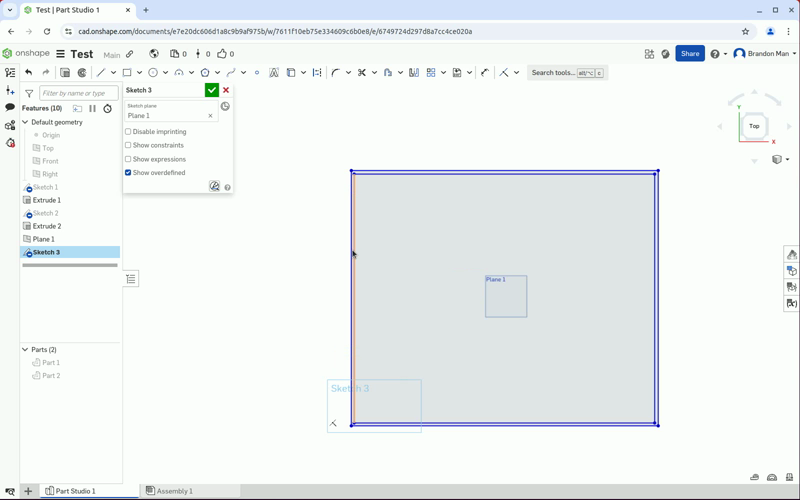
scroll(6)
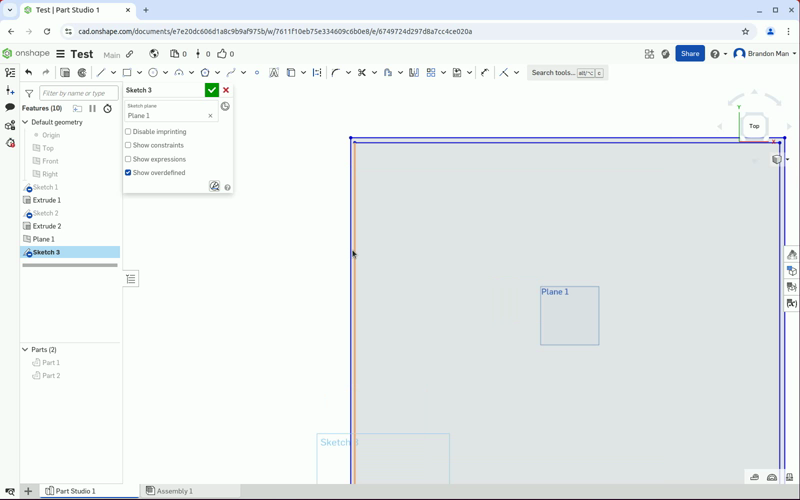
scroll(6)
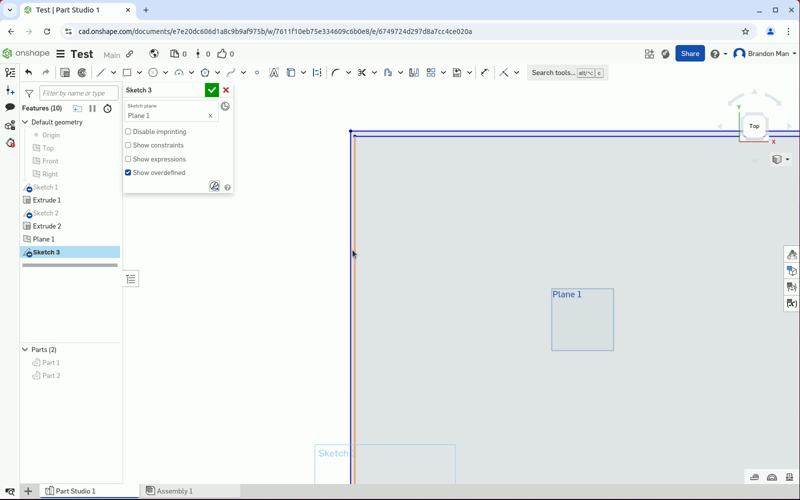
scroll(6)
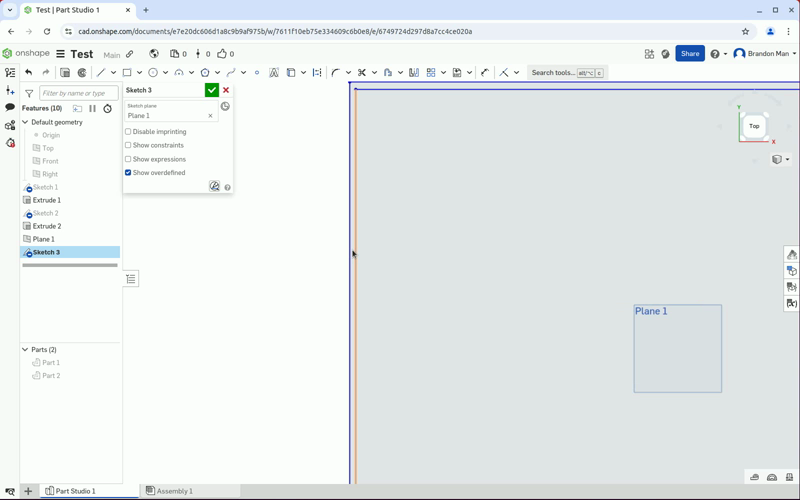
scroll(6)
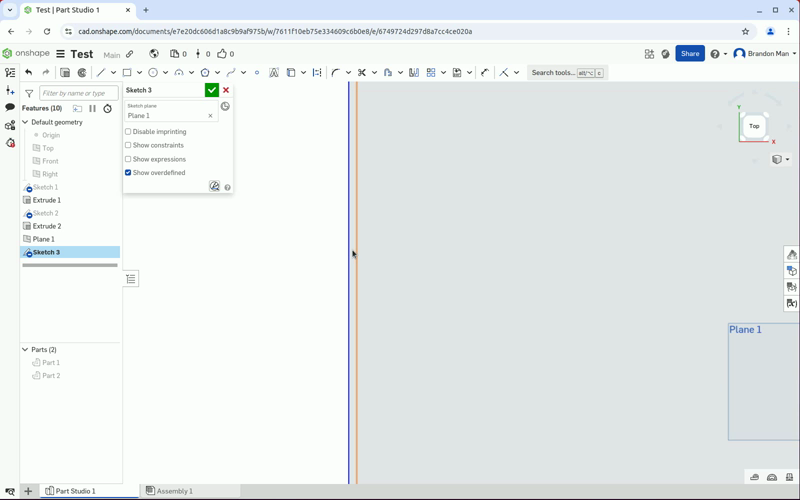
scroll(6)
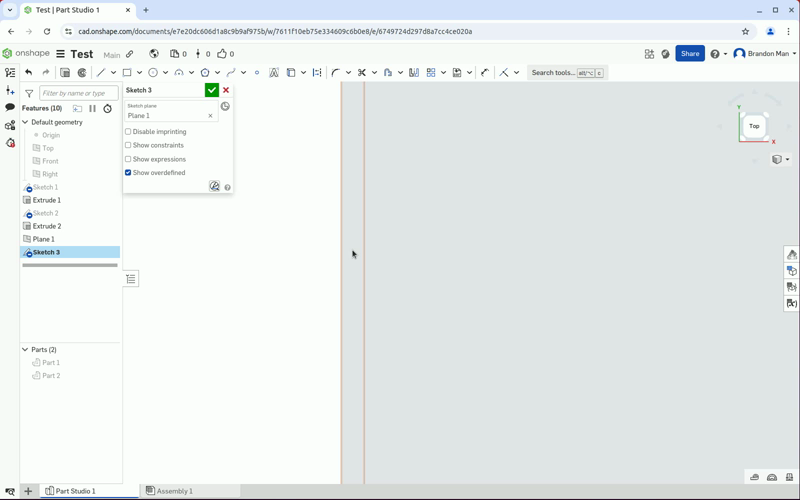
click(352, 249)
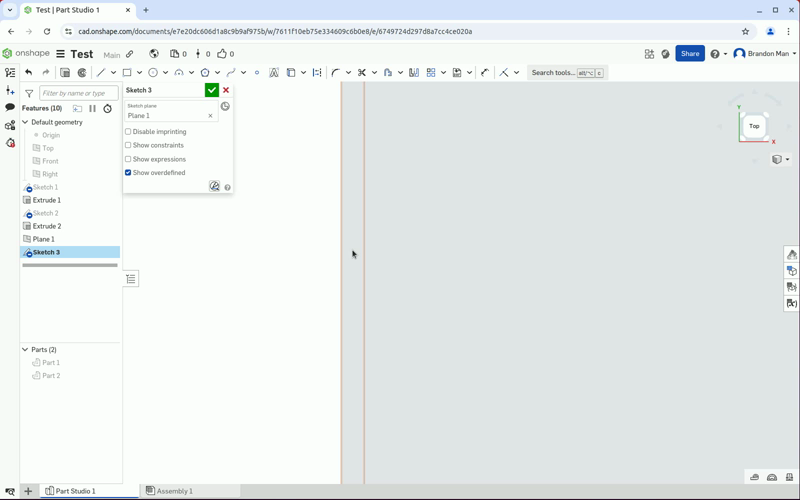
scroll(-6)
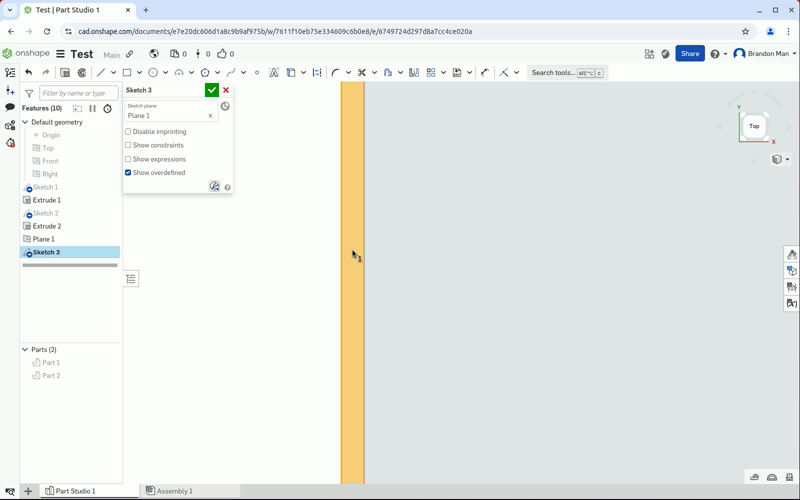
scroll(-6)
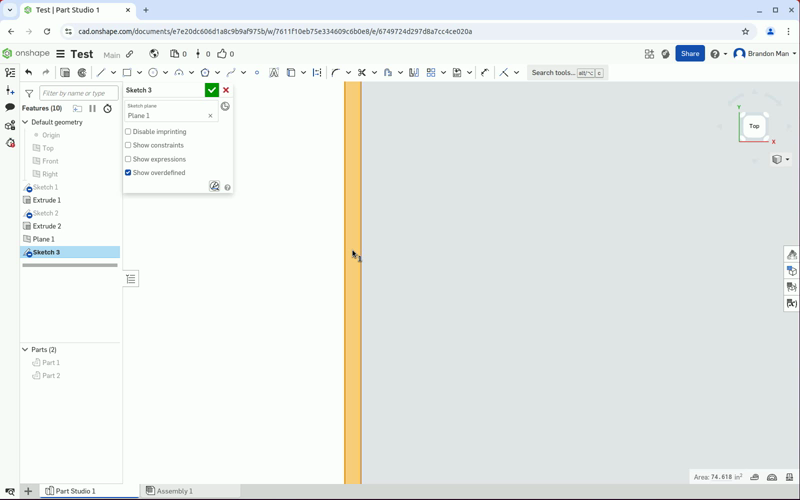
scroll(-6)
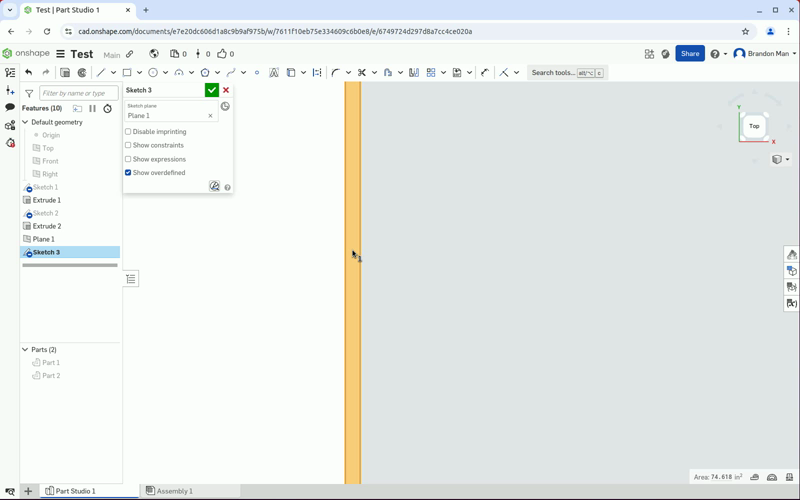
scroll(-6)
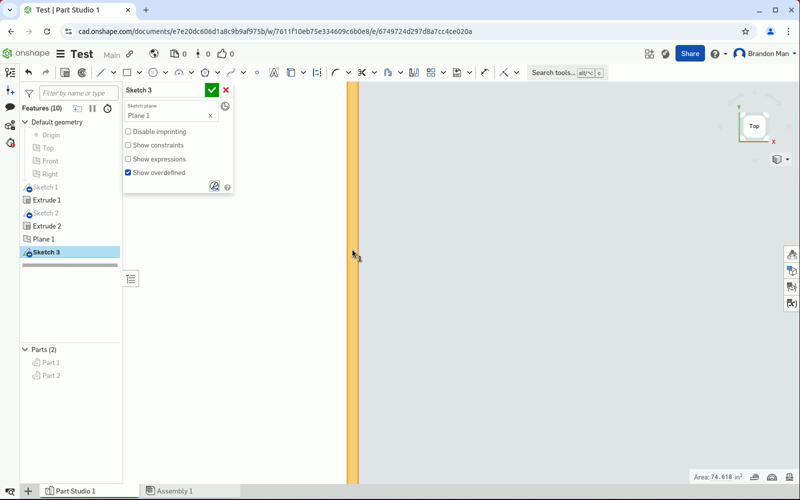
scroll(-6)
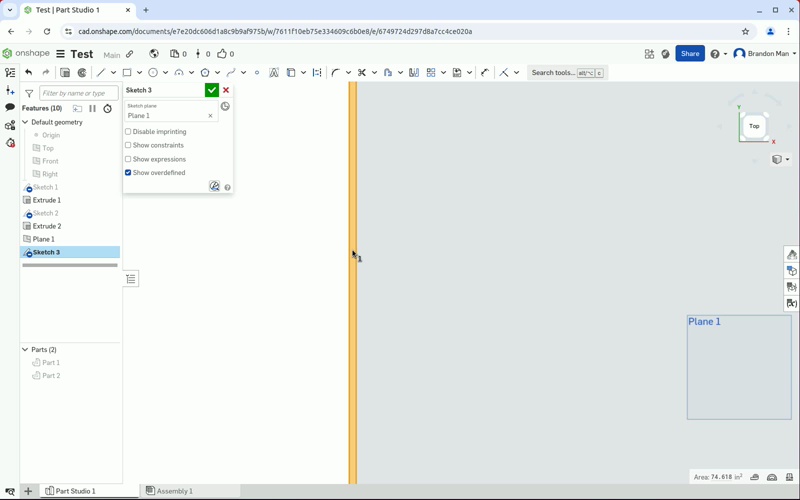
scroll(-6)
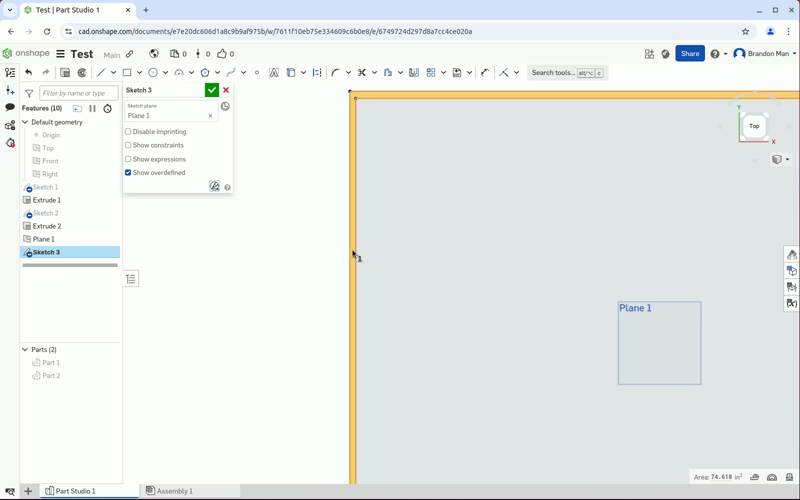
scroll(-6)
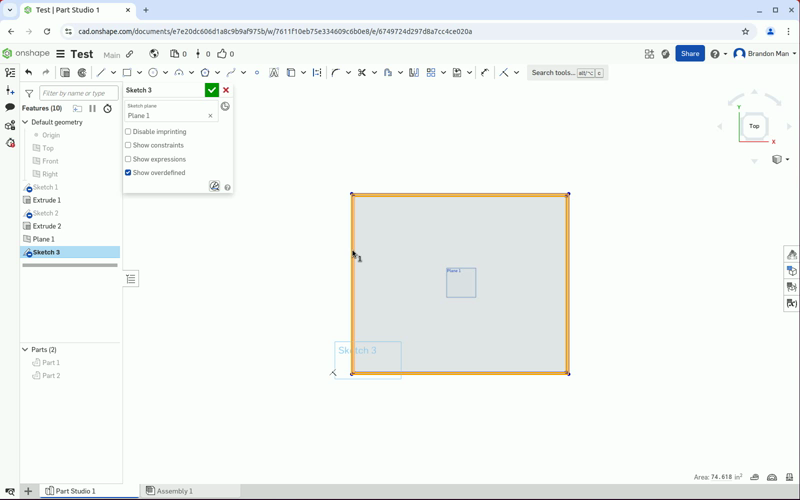
mouse_move(73, 352)
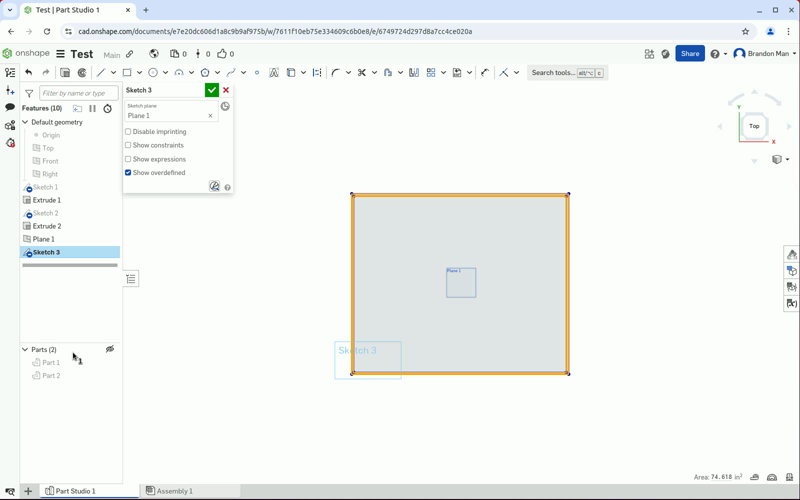
key(shift+y)
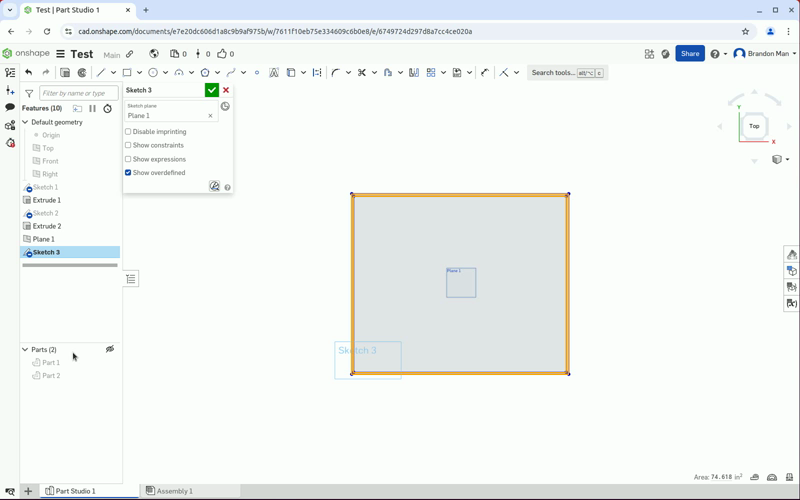
key(shift+e)
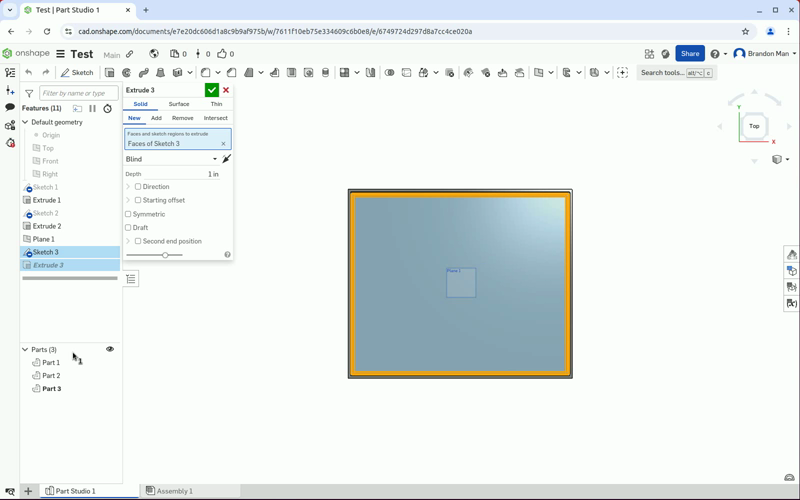
mouse_move(143, 106)
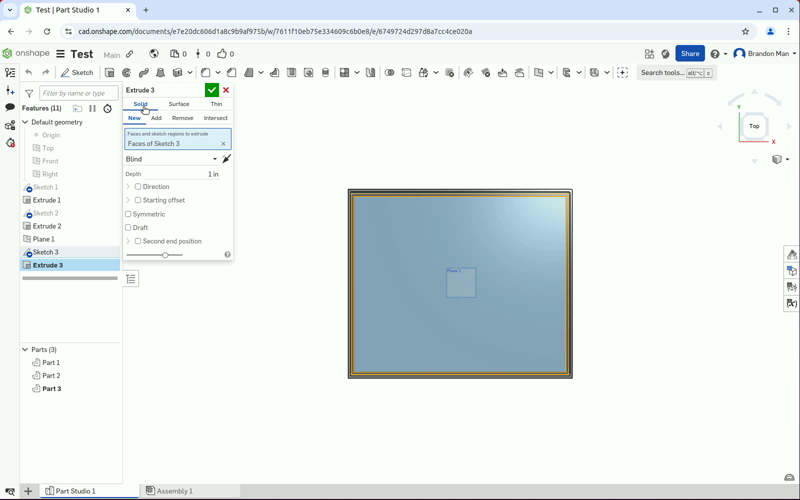
click(143, 106)
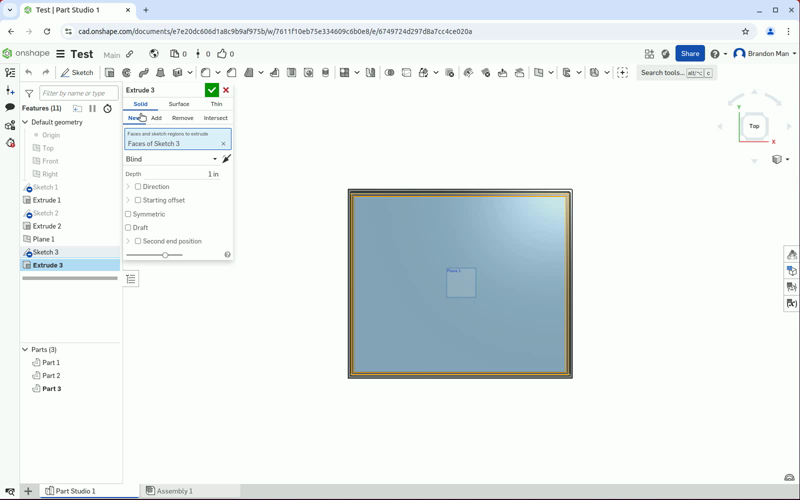
mouse_move(137, 120)
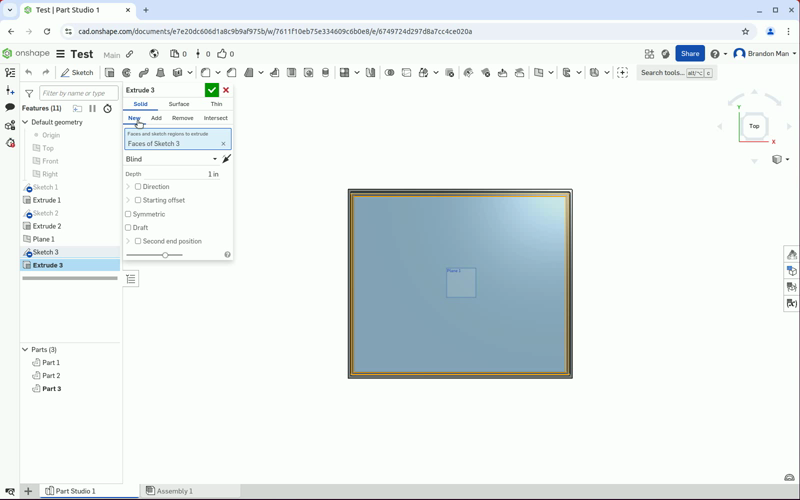
click(137, 120)
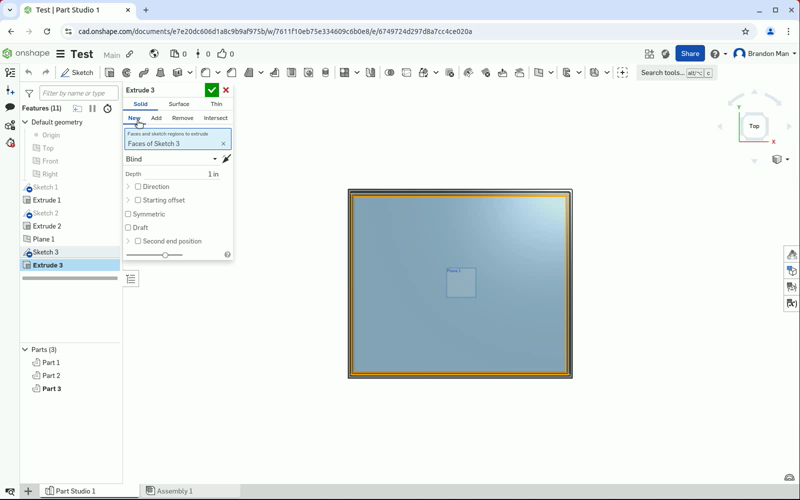
key(tab, 4)
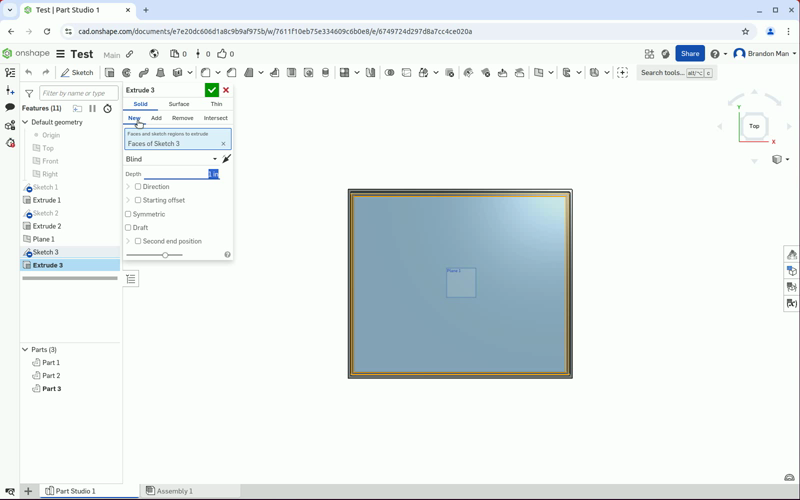
text(6.981)
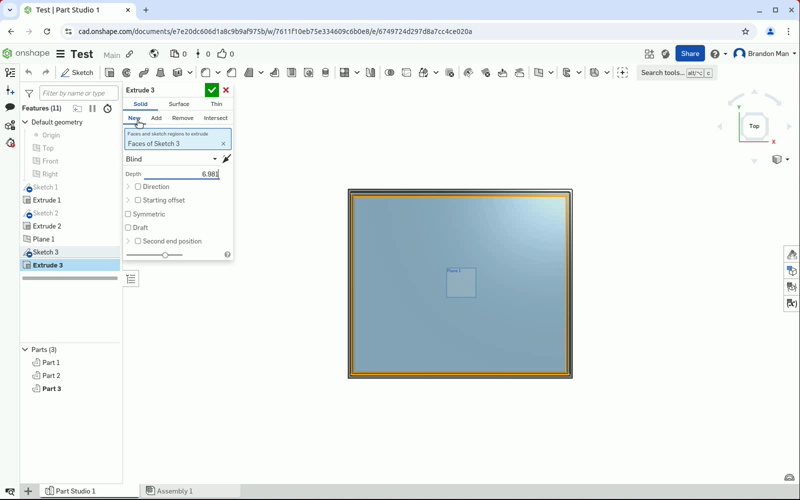
key(enter)
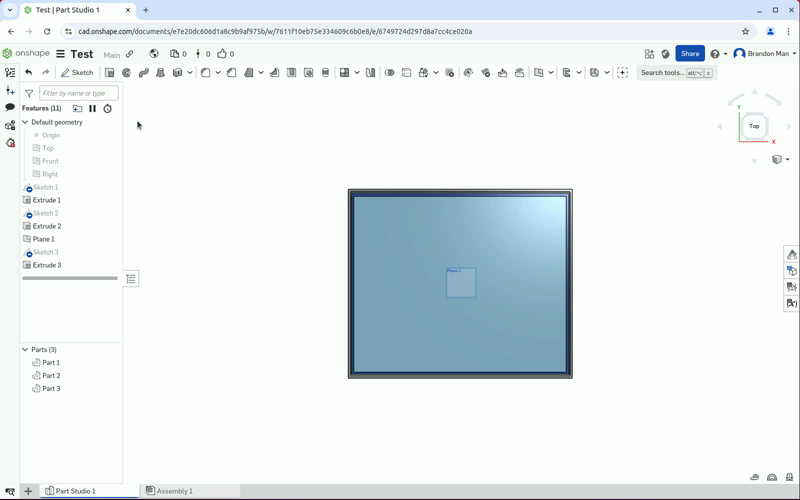
key(shift+h)
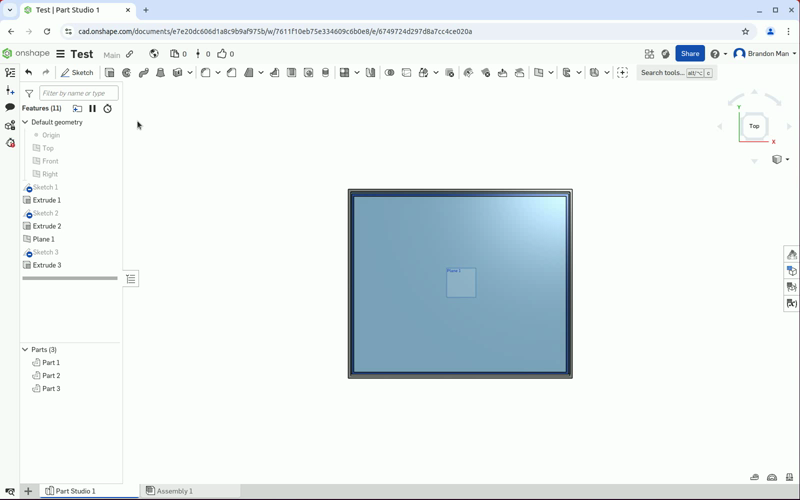
key(shift+h)
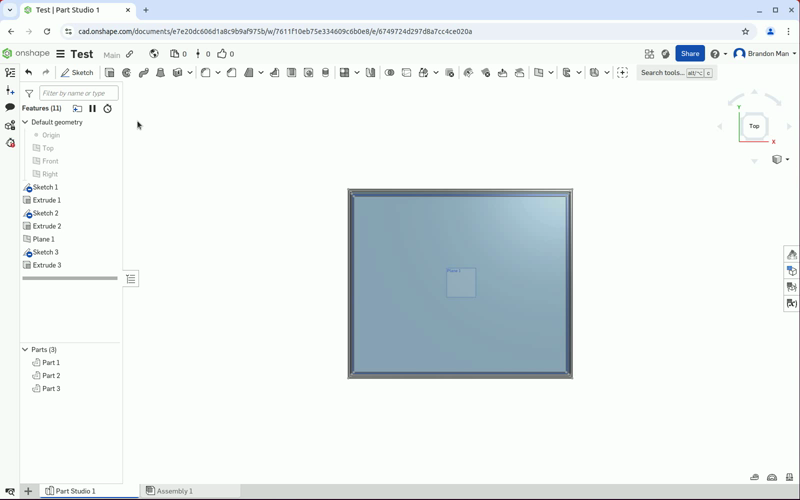
key(shift+7)
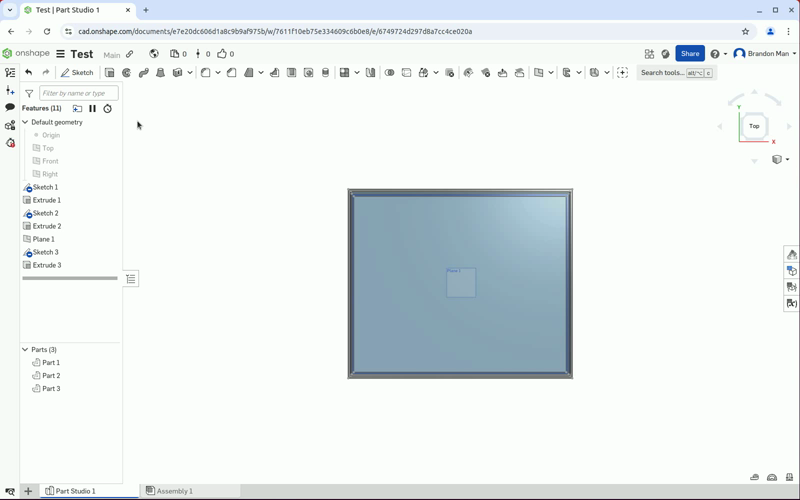
key(up, 3)
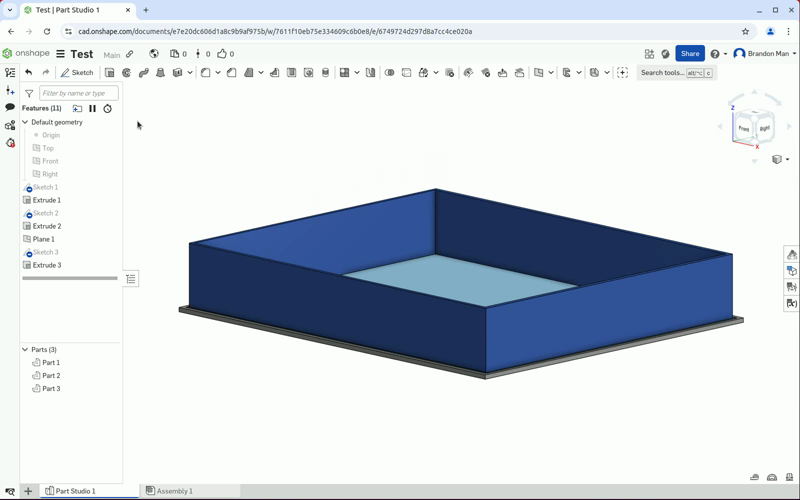
key(left, 3)
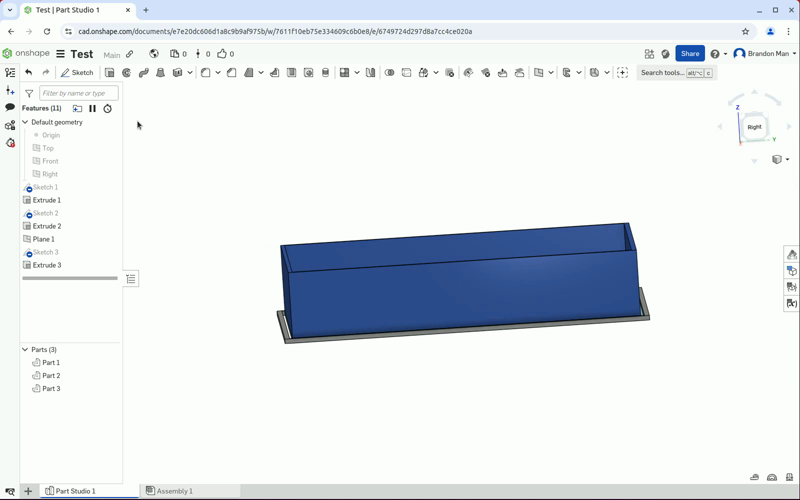
key(right, 3)
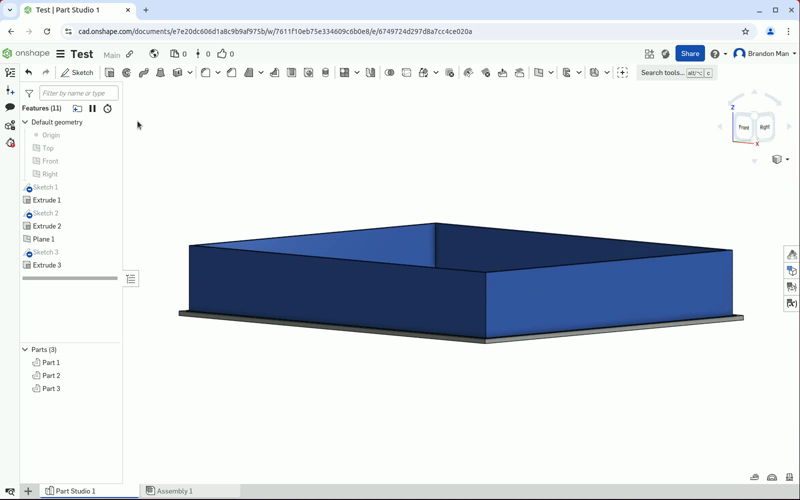
key(down, 3)
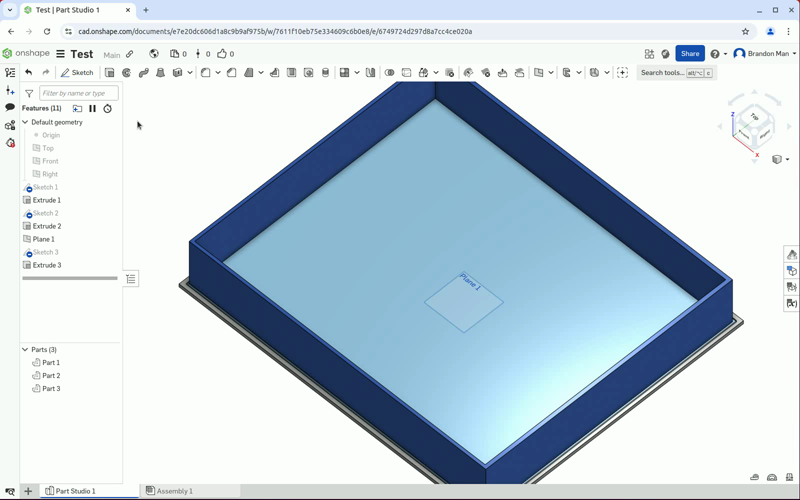
mouse_move(73, 189)
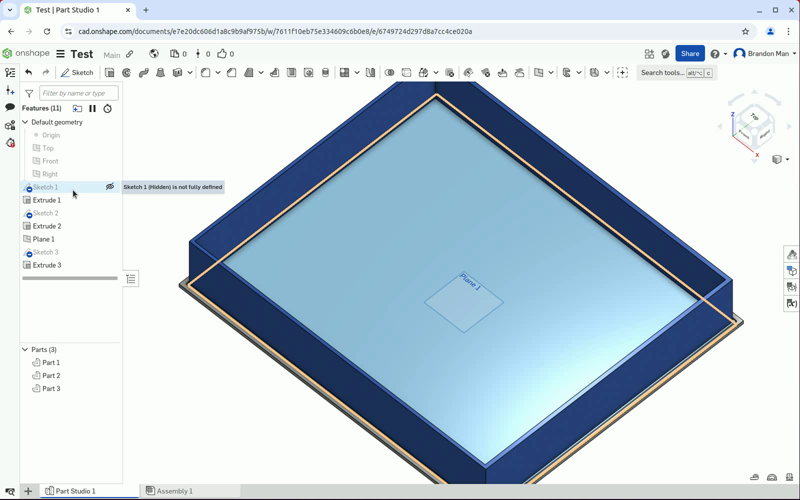
click(73, 189)